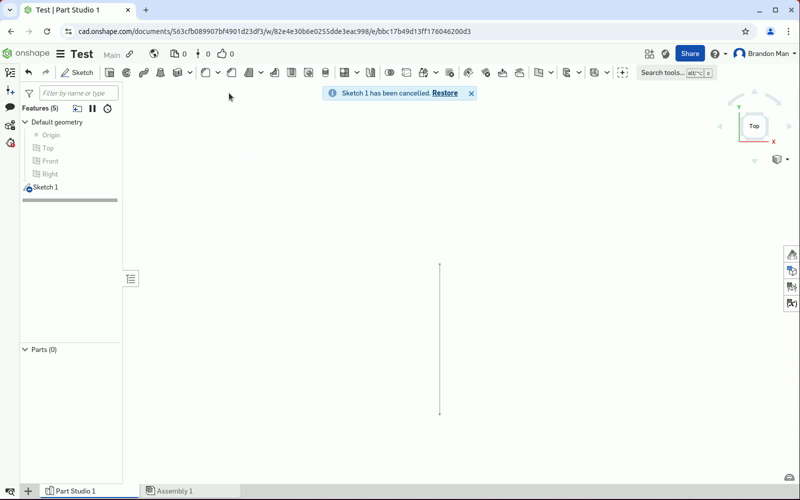
key(shift+h)
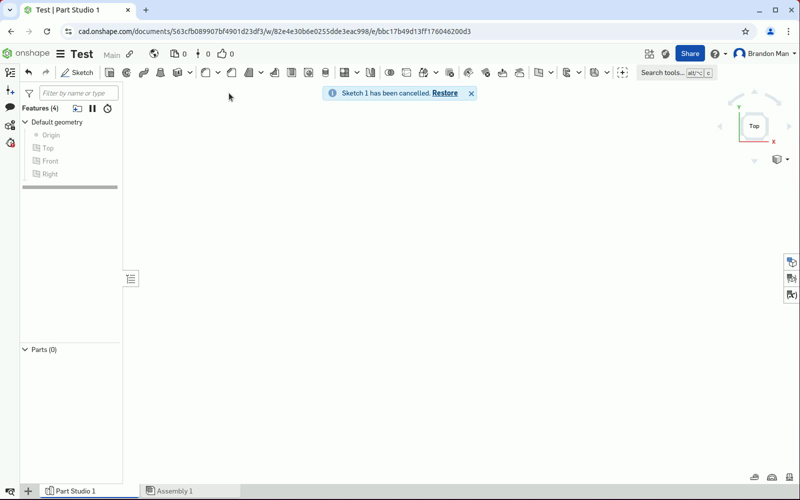
mouse_move(73, 352)
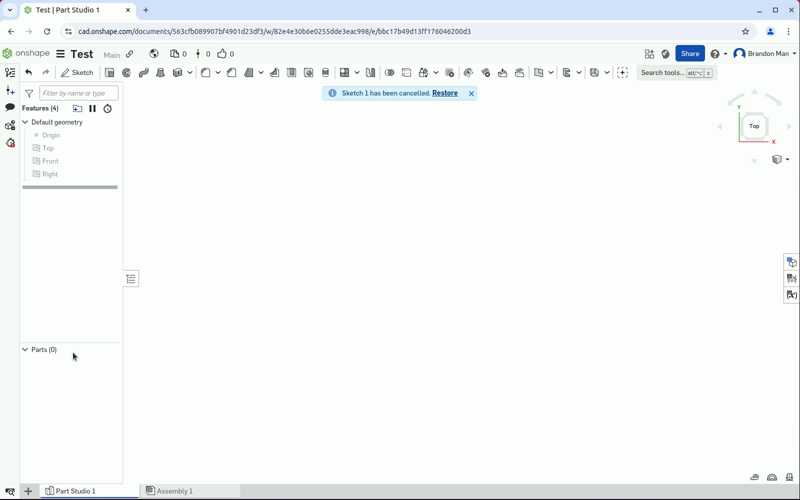
key(y)
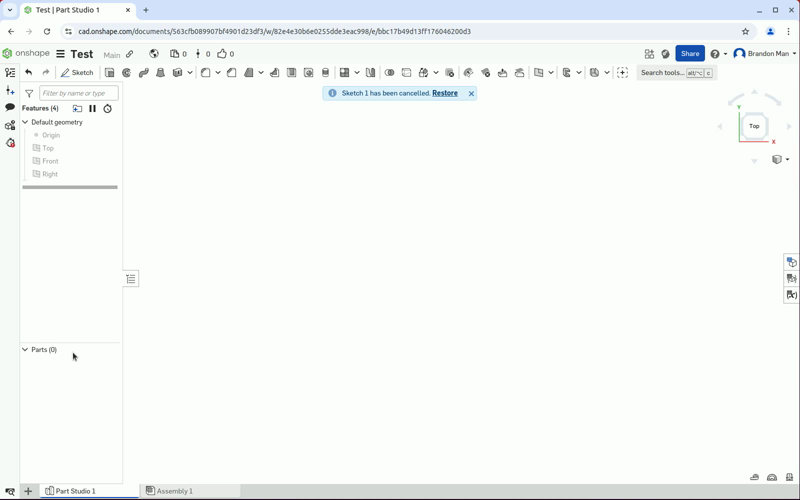
key(shift+p)
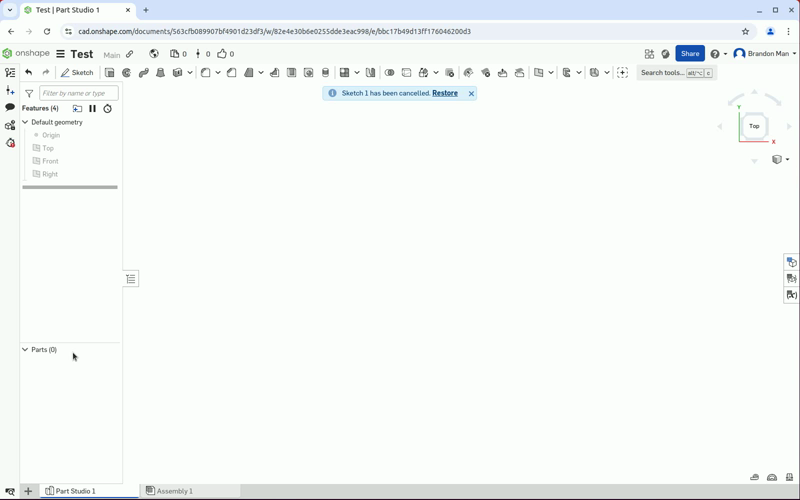
key(space)
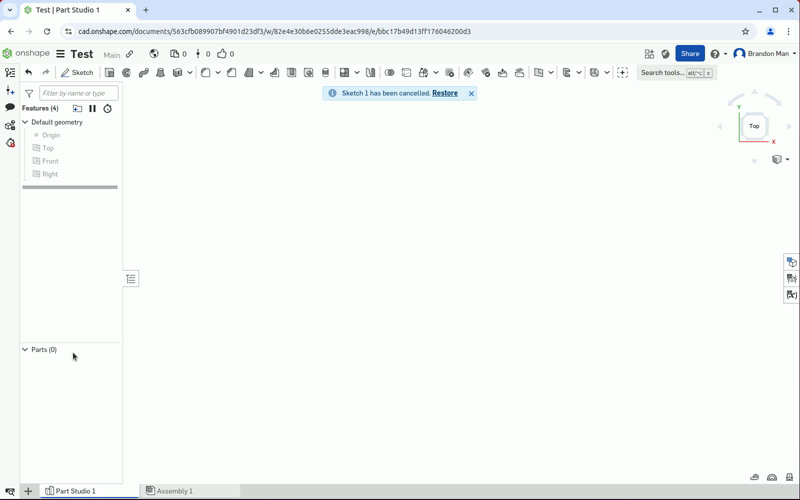
key_down(shift)
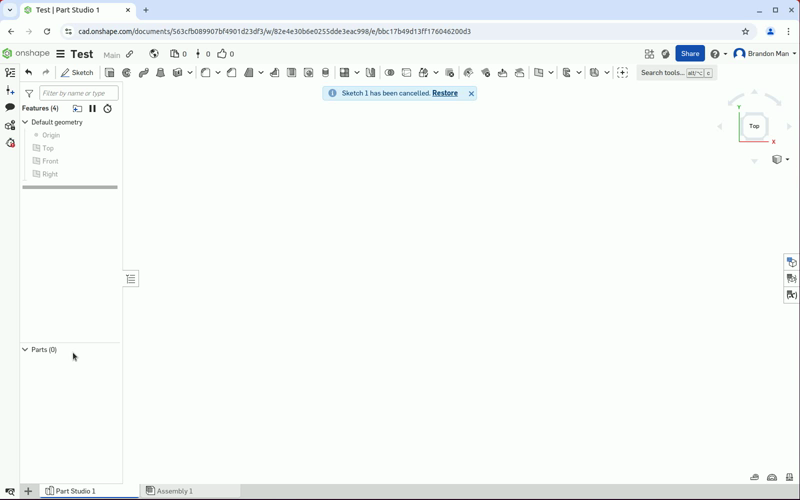
key(up)
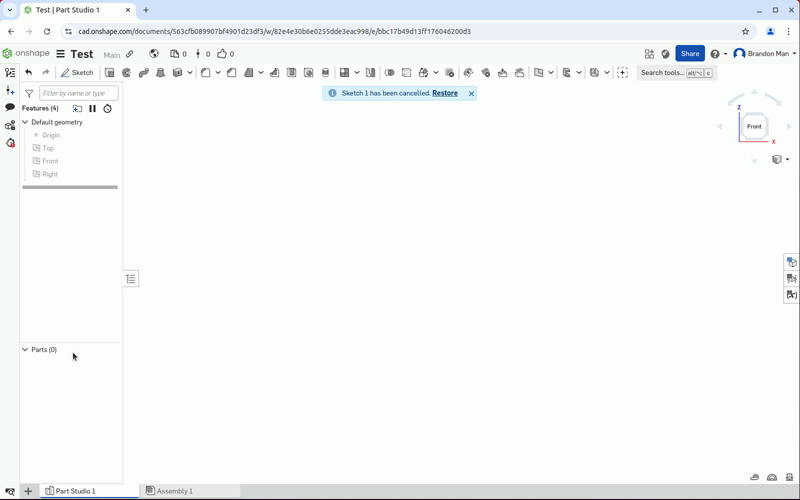
key_up(shift)
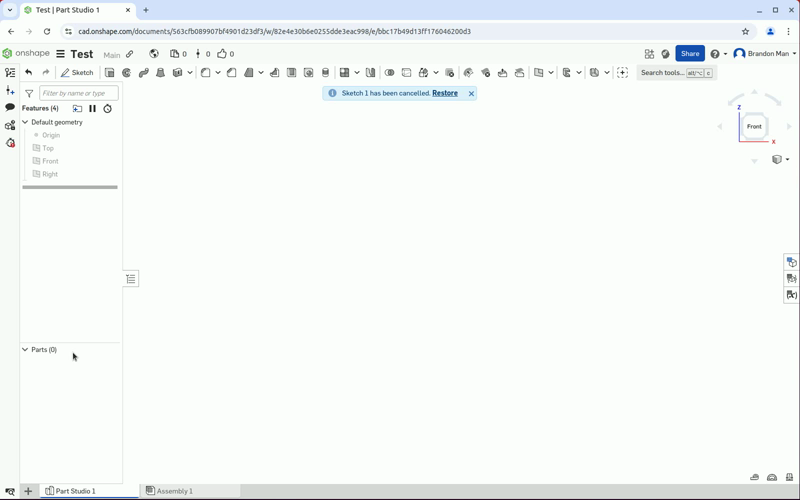
mouse_move(73, 352)
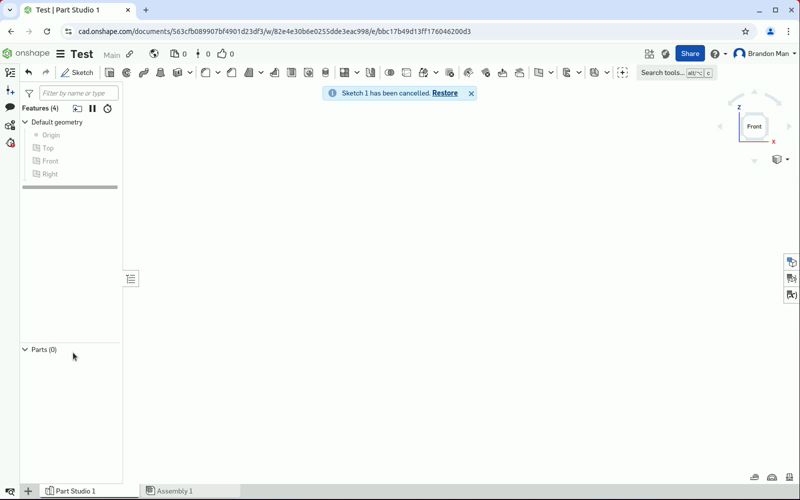
key(shift+y)
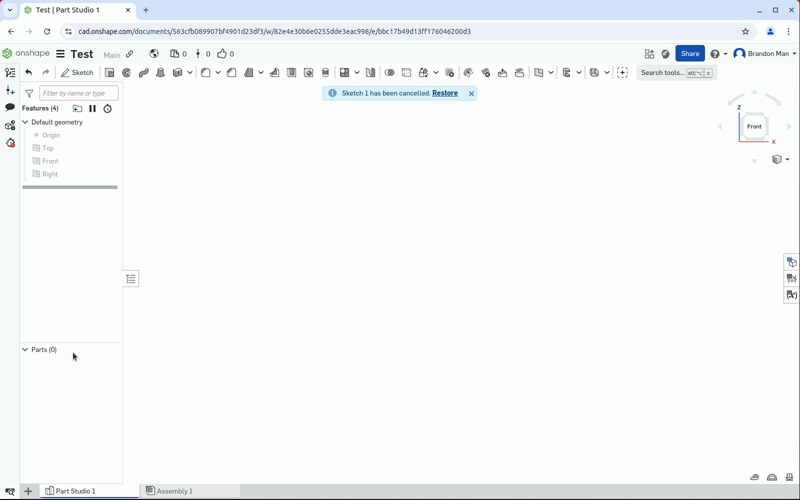
key(shift+s)
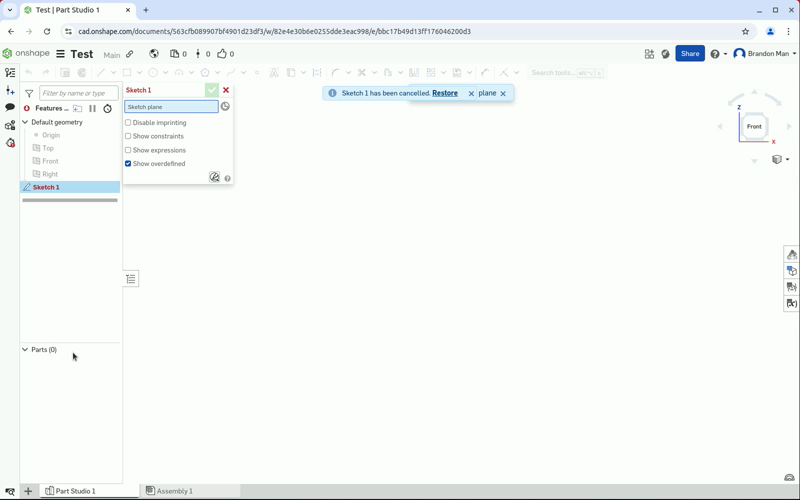
mouse_move(73, 163)
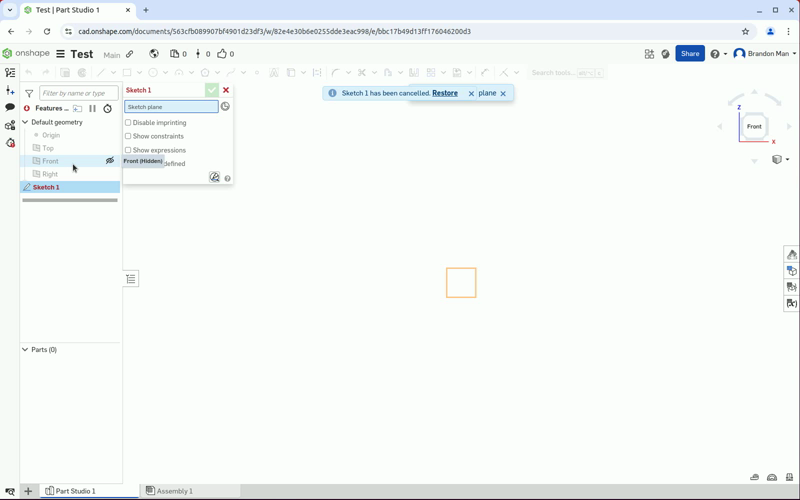
click(73, 163)
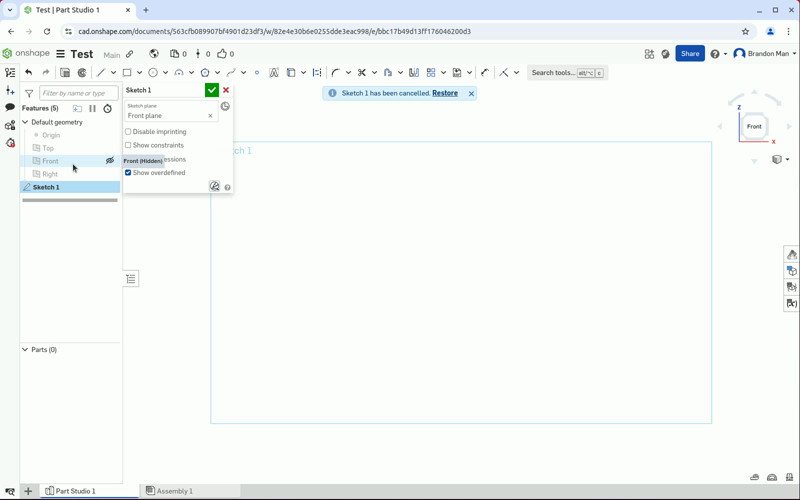
mouse_move(73, 352)
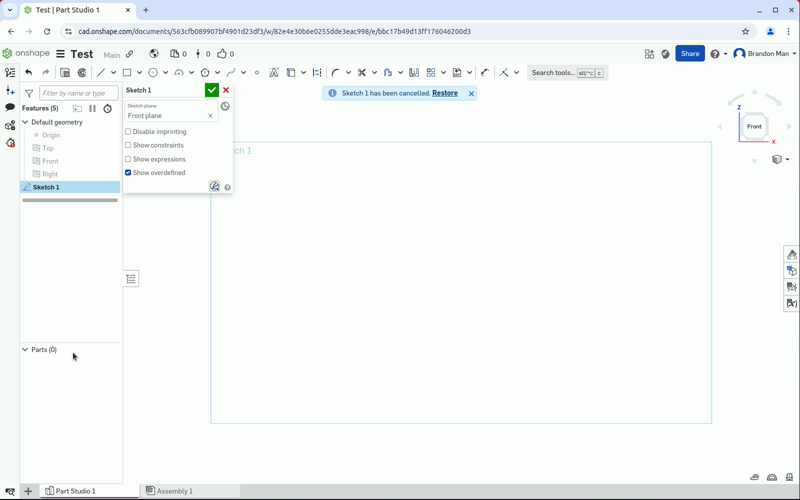
key(y)
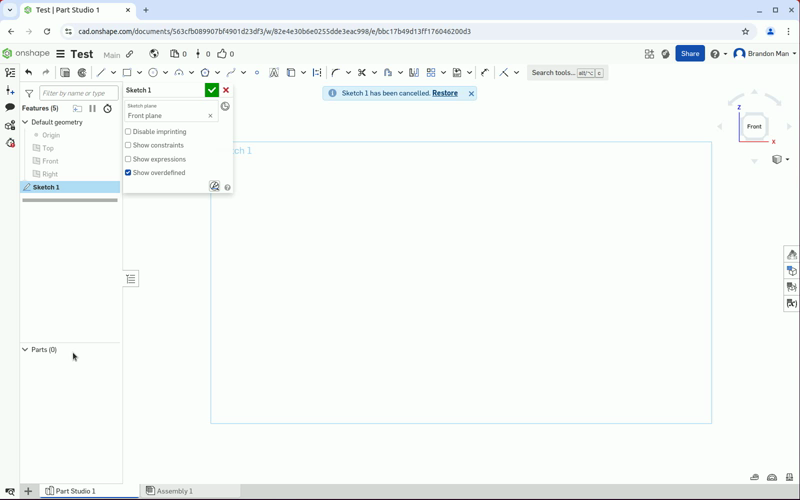
key(l)
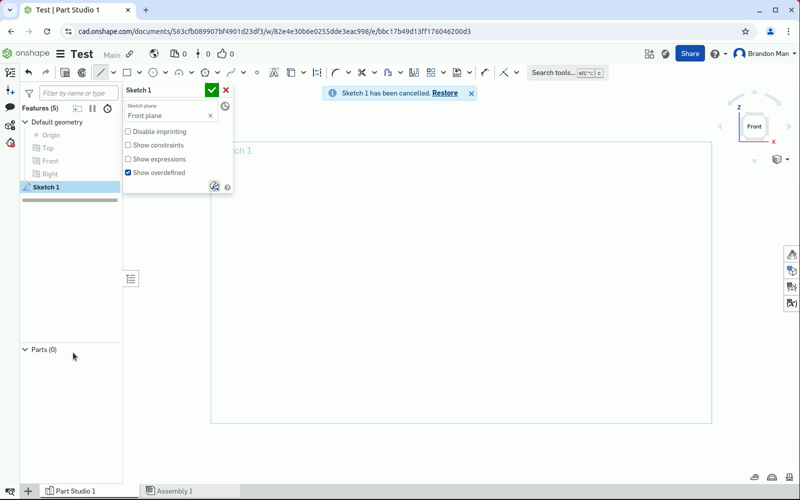
key_down(shift)
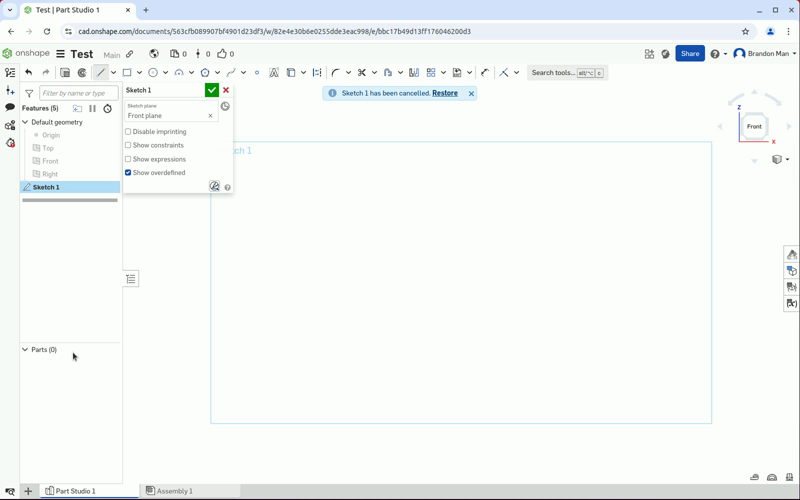
mouse_move(460, 282)
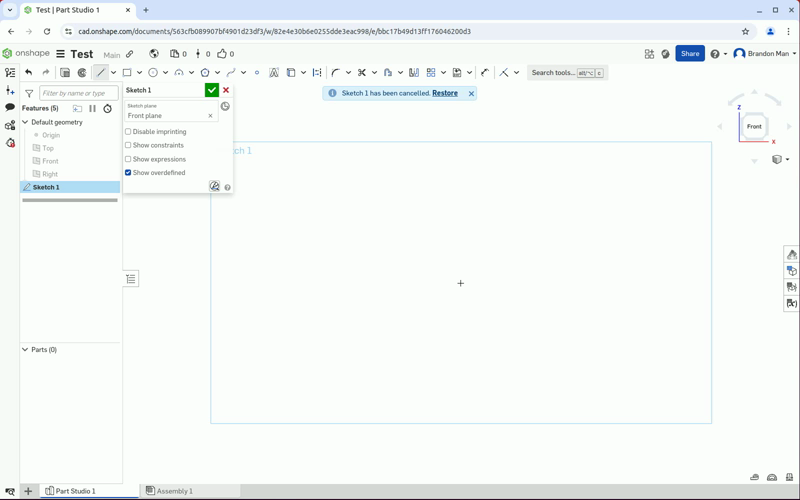
click(460, 282)
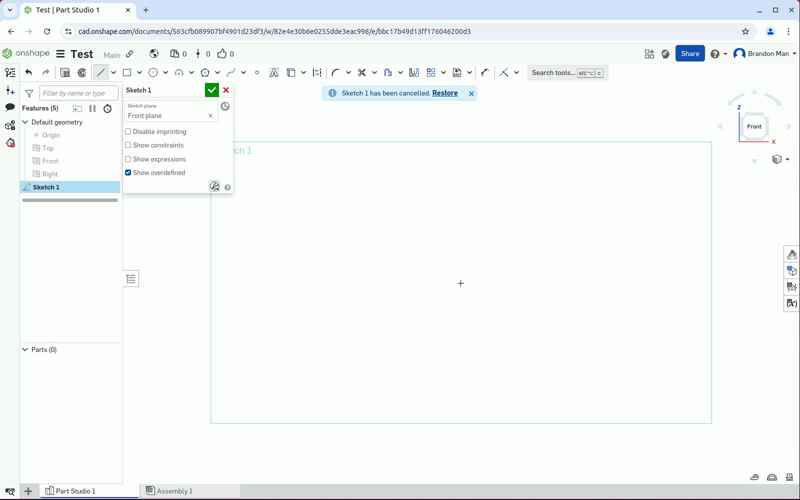
key_up(shift)
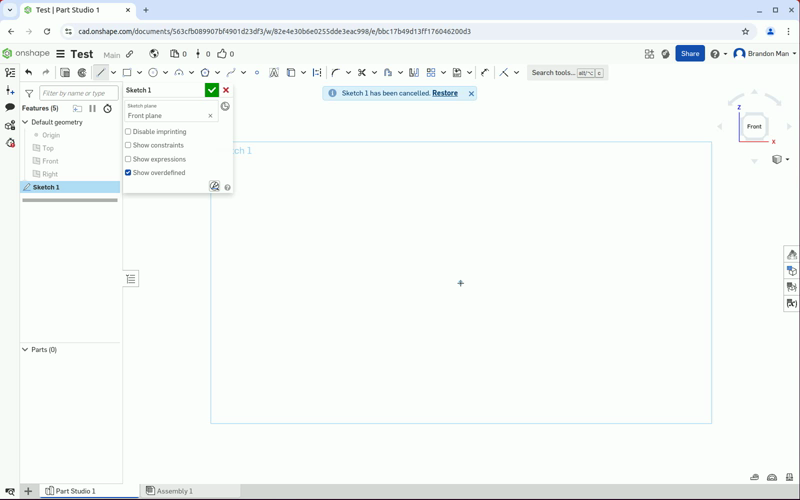
key_down(shift)
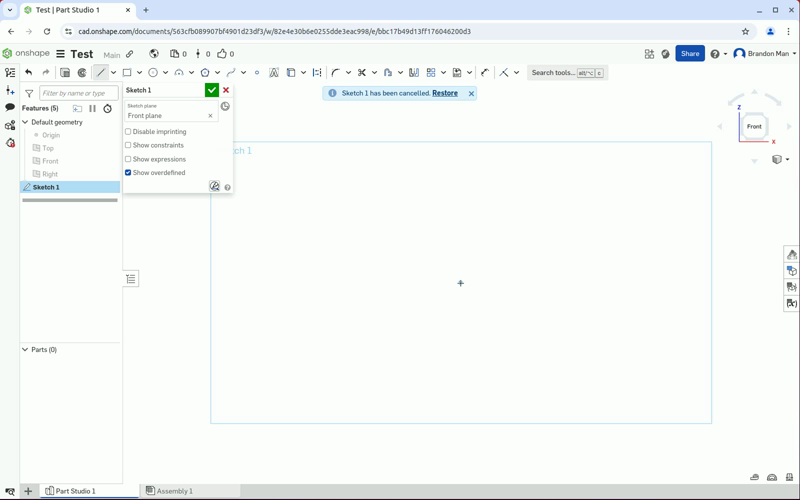
mouse_move(589, 282)
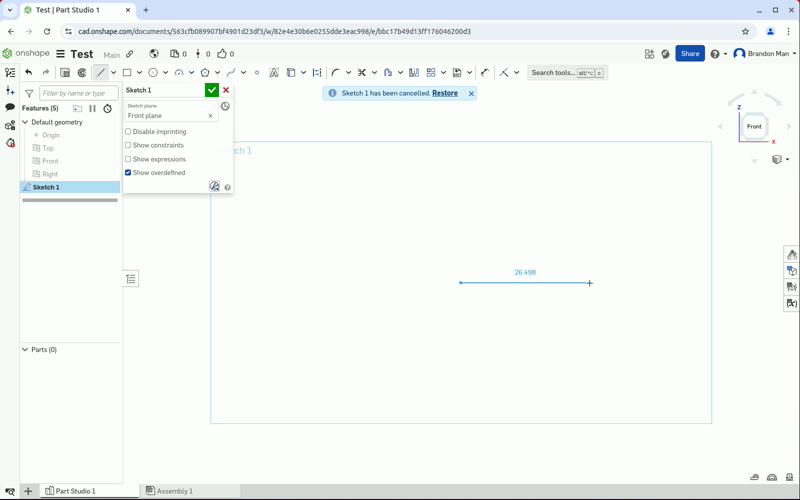
click(589, 282)
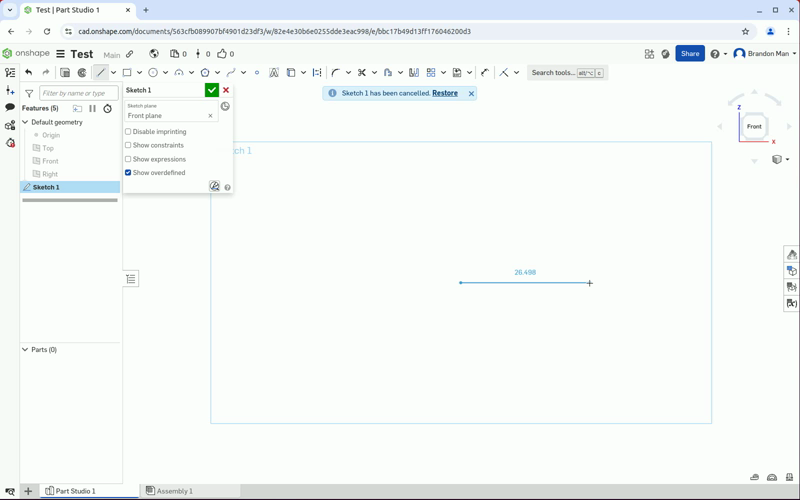
key_up(shift)
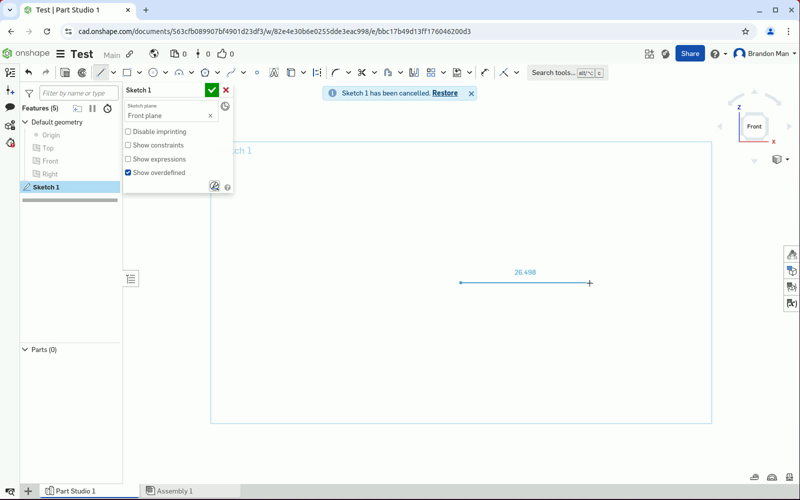
key_down(shift)
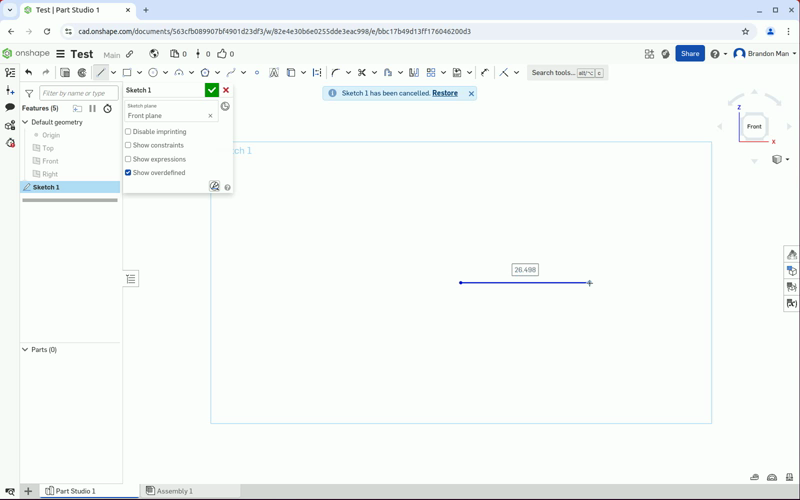
mouse_move(589, 208)
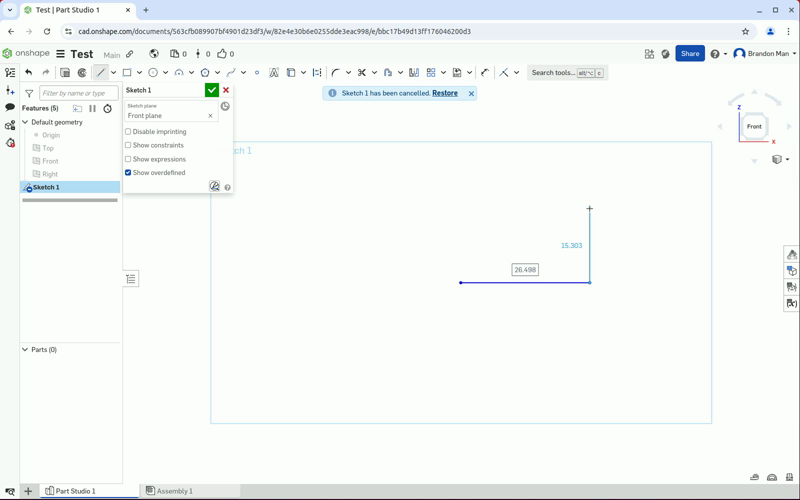
click(589, 208)
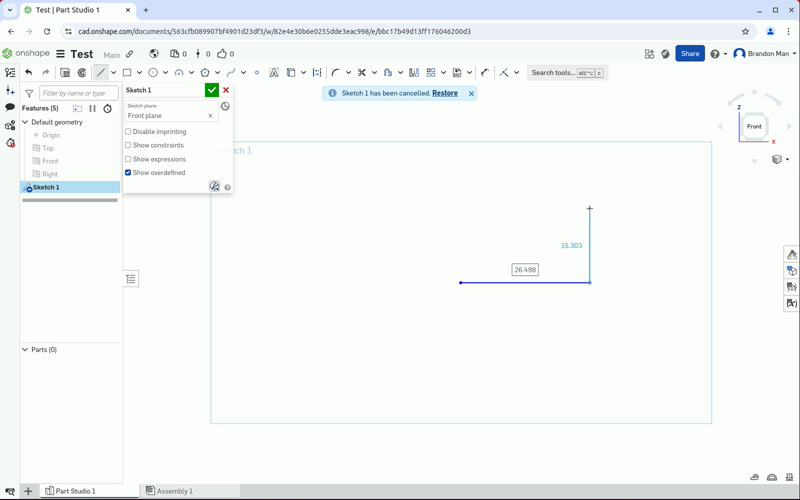
key_up(shift)
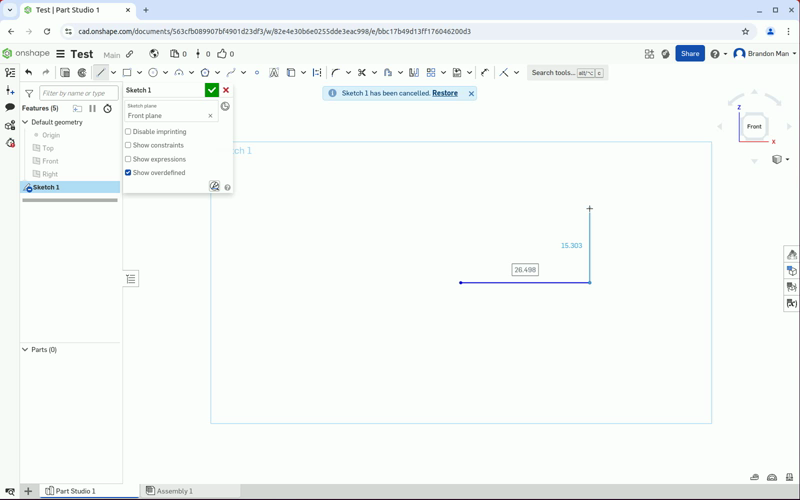
key_down(shift)
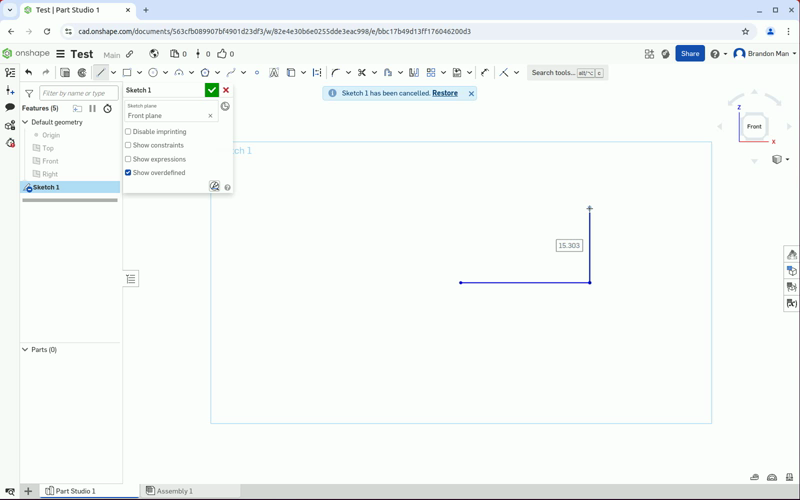
mouse_move(460, 208)
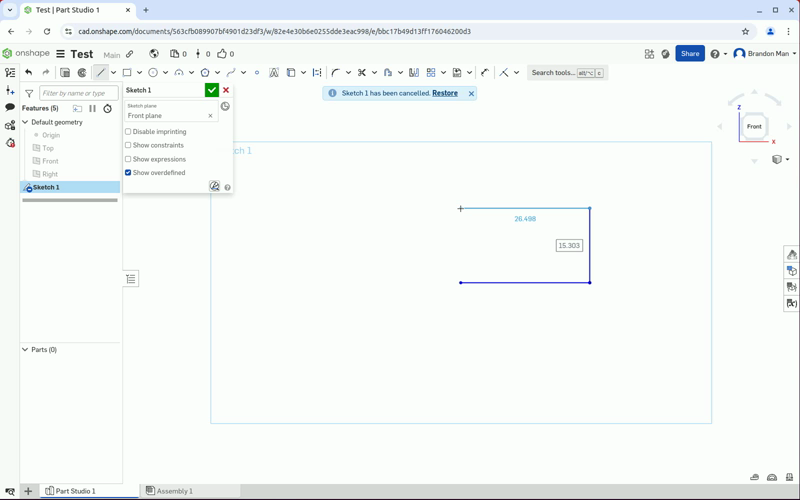
click(460, 208)
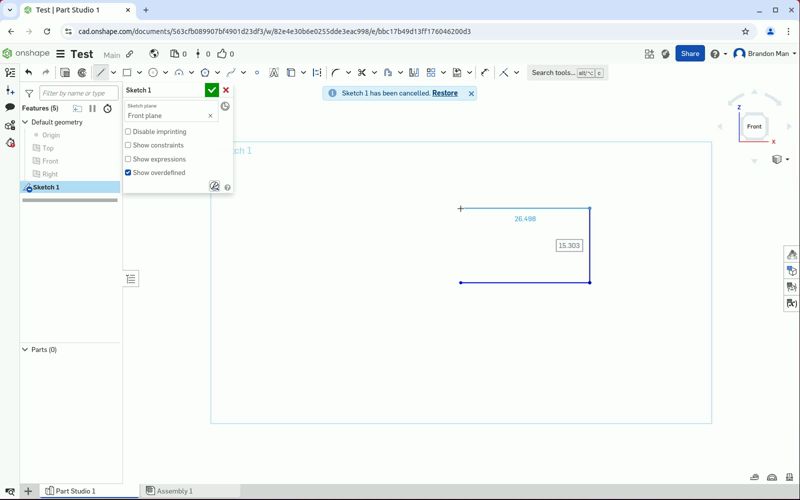
key_up(shift)
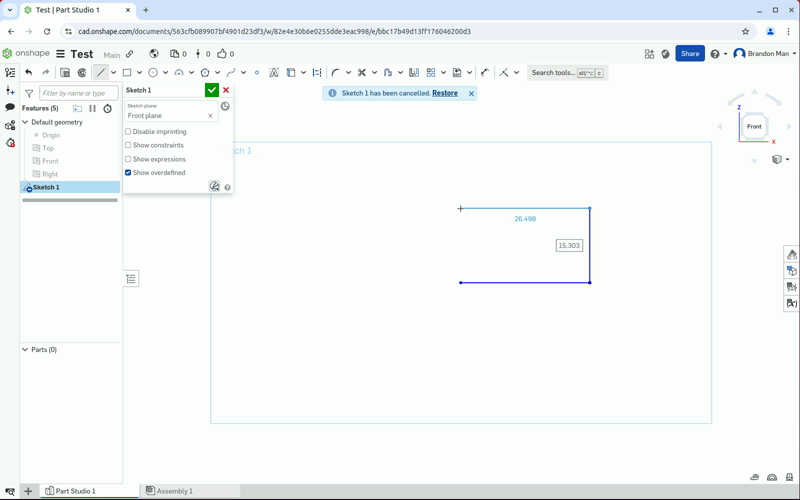
key_down(shift)
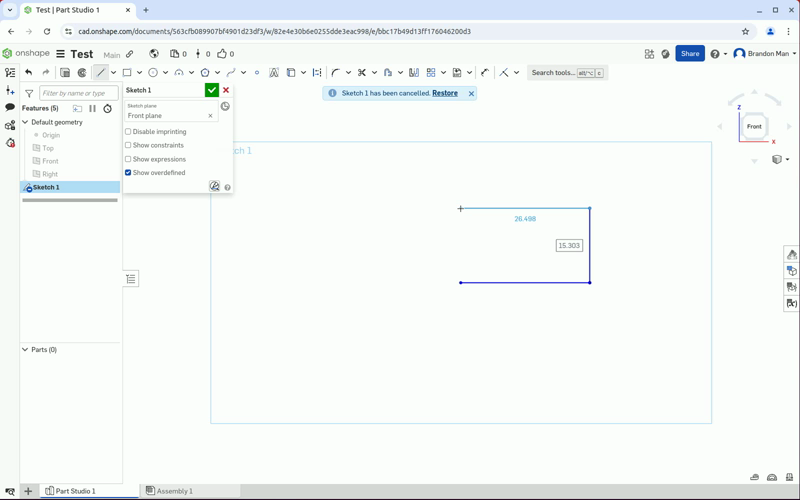
mouse_move(460, 282)
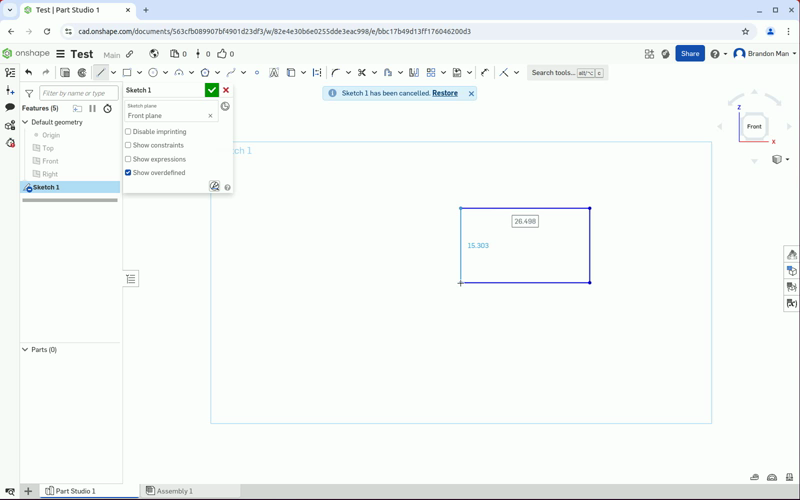
key_up(shift)
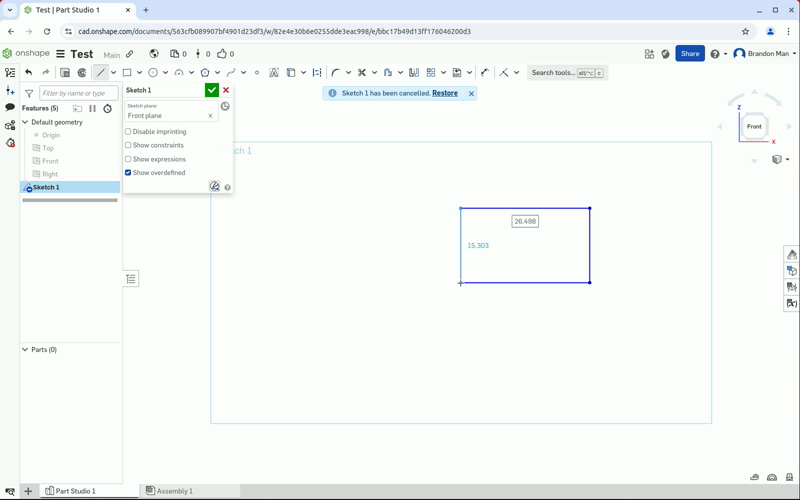
click(460, 282)
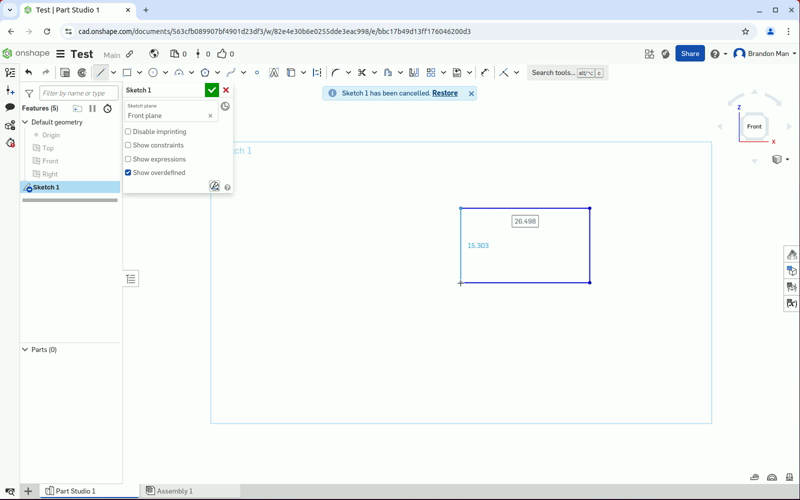
key(esc)
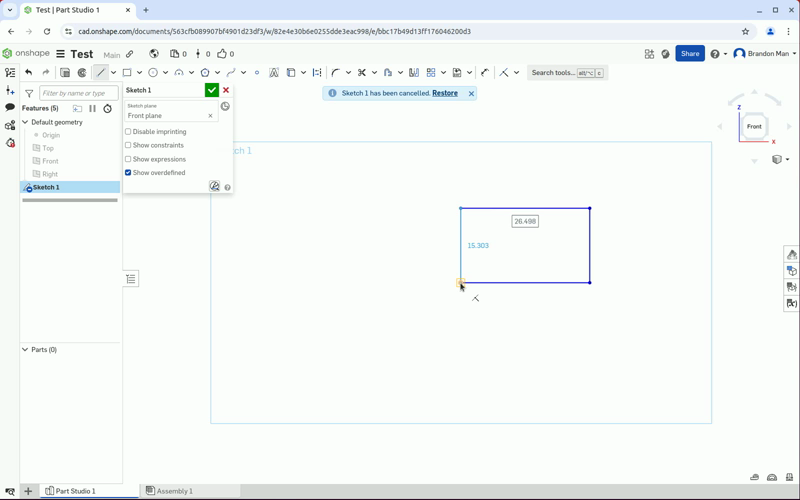
mouse_move(578, 261)
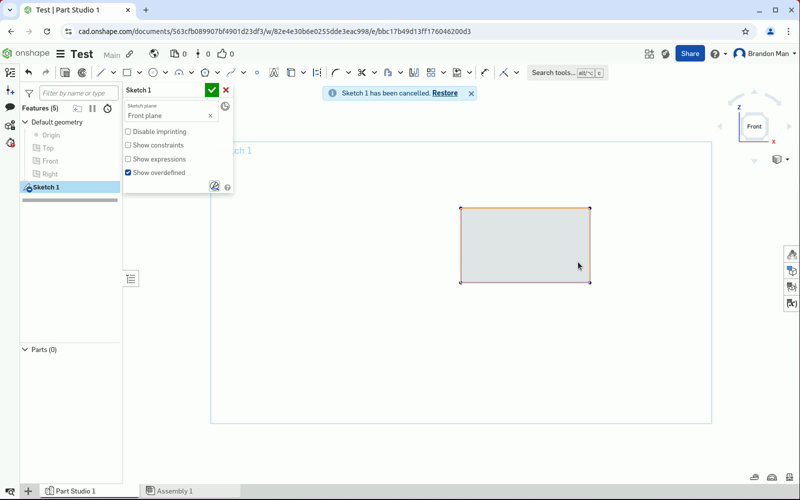
click(578, 261)
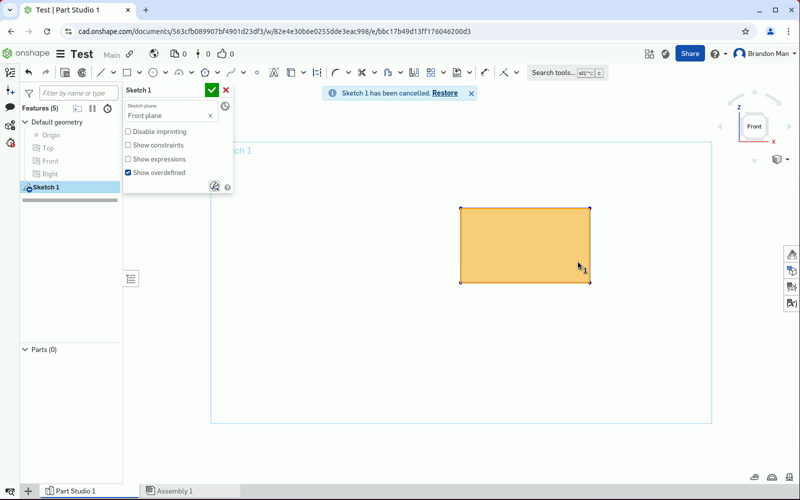
mouse_move(73, 352)
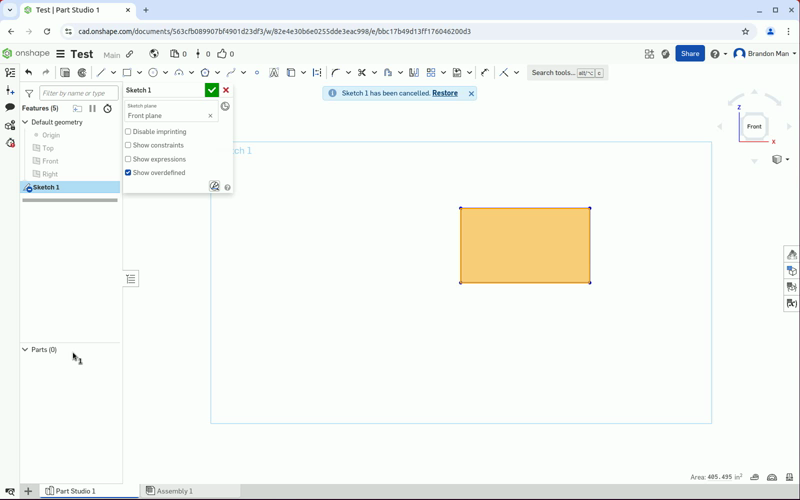
key(shift+y)
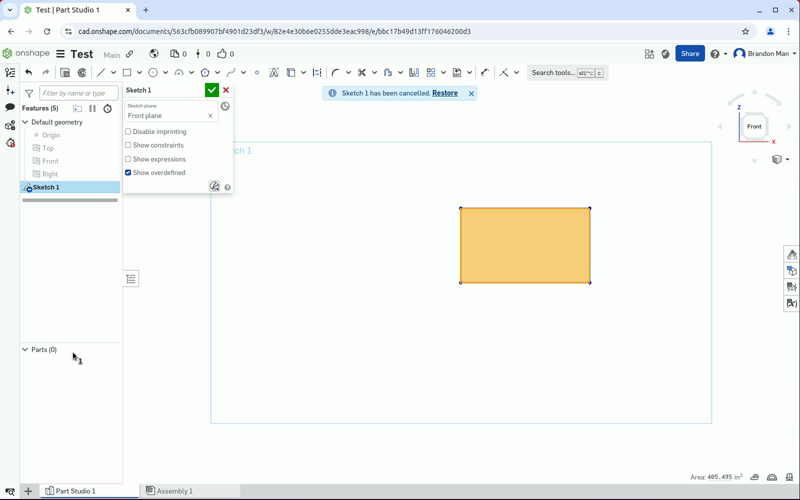
key(shift+e)
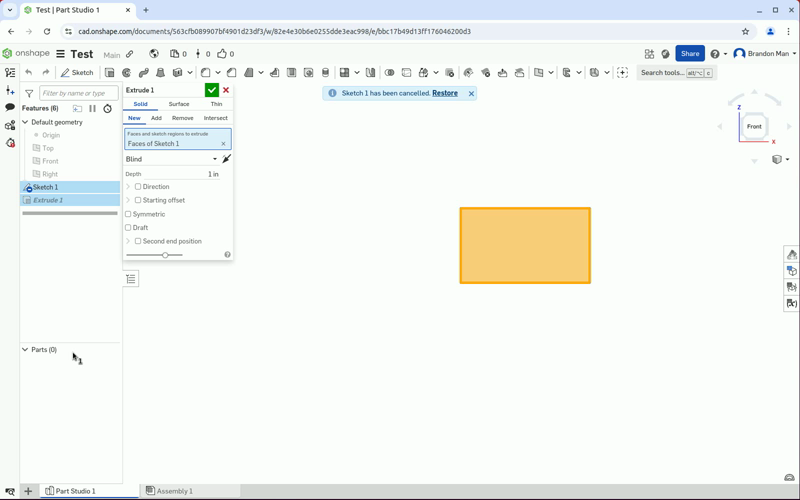
mouse_move(143, 106)
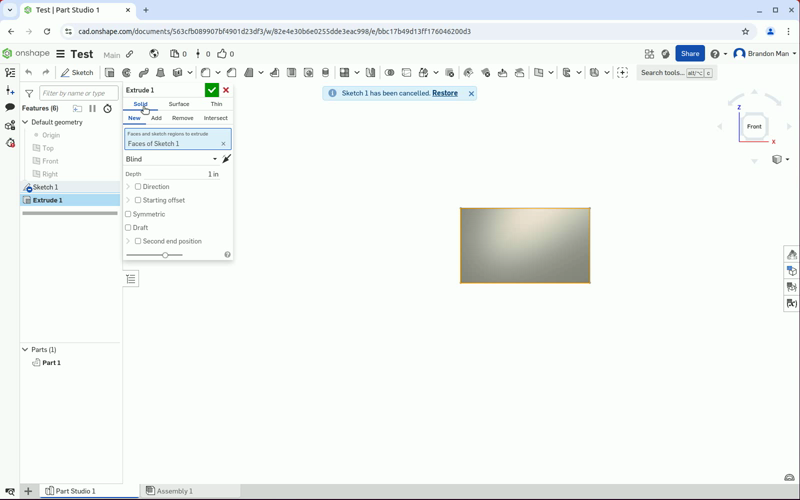
click(143, 106)
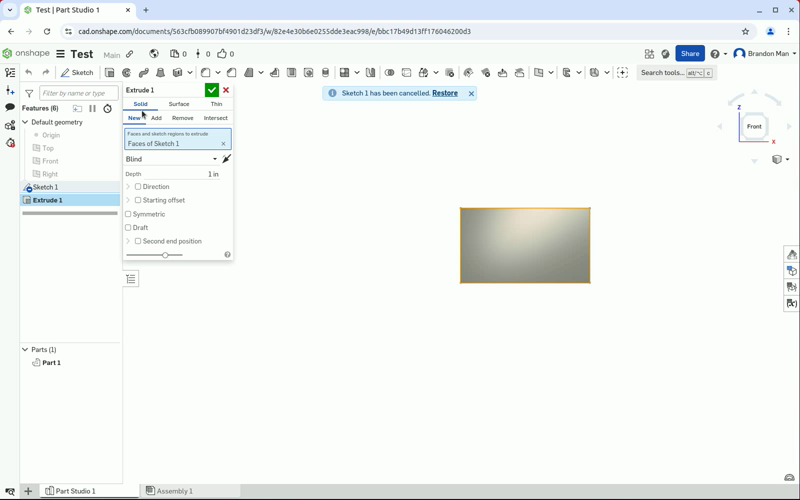
mouse_move(137, 120)
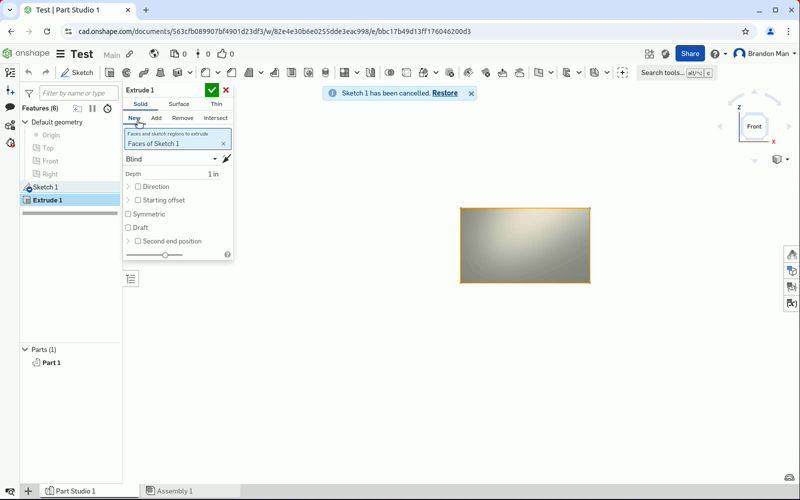
click(137, 120)
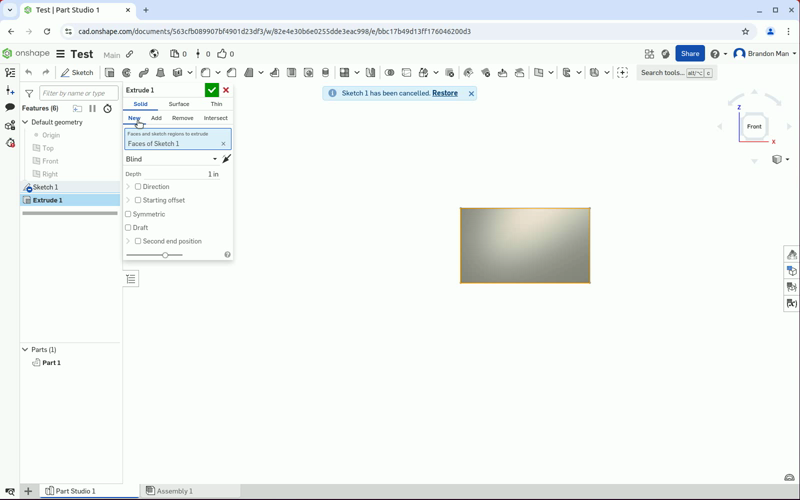
key(tab, 4)
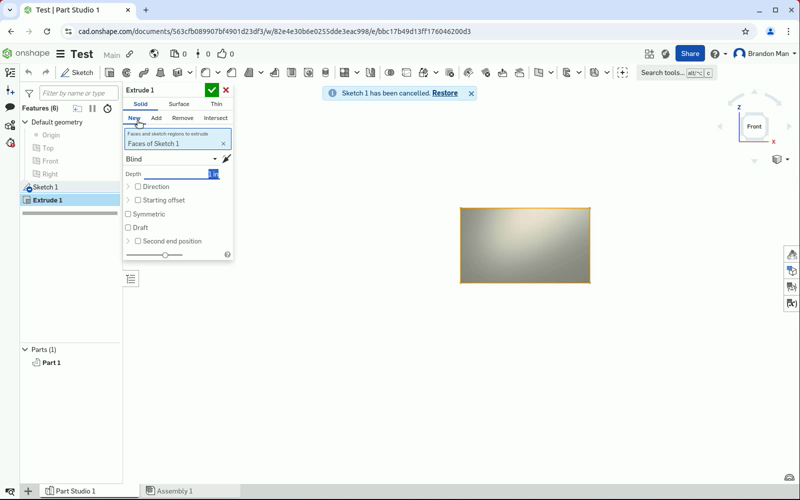
text(15.405)
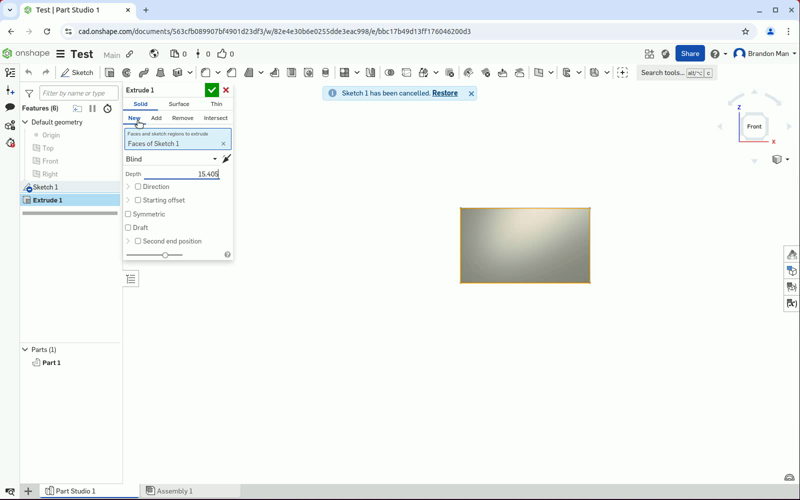
key(enter)
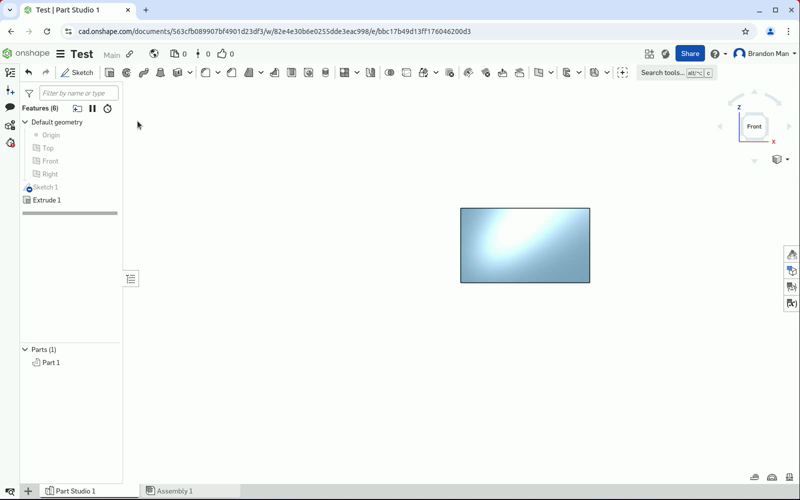
key(shift+h)
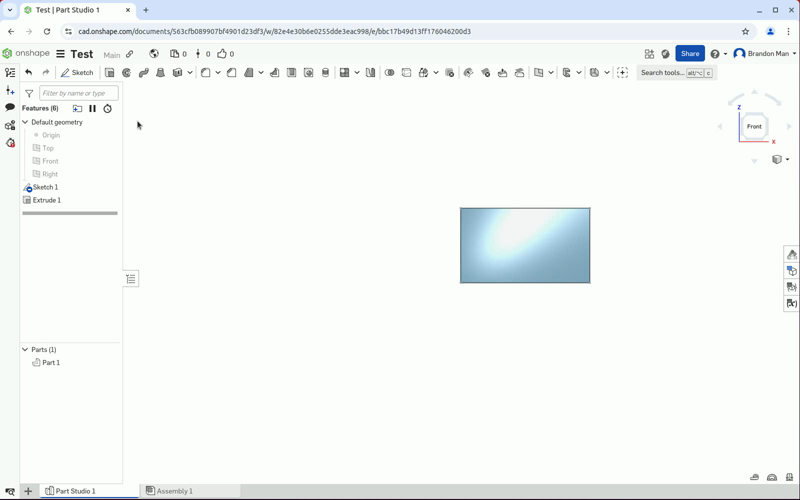
key(shift+h)
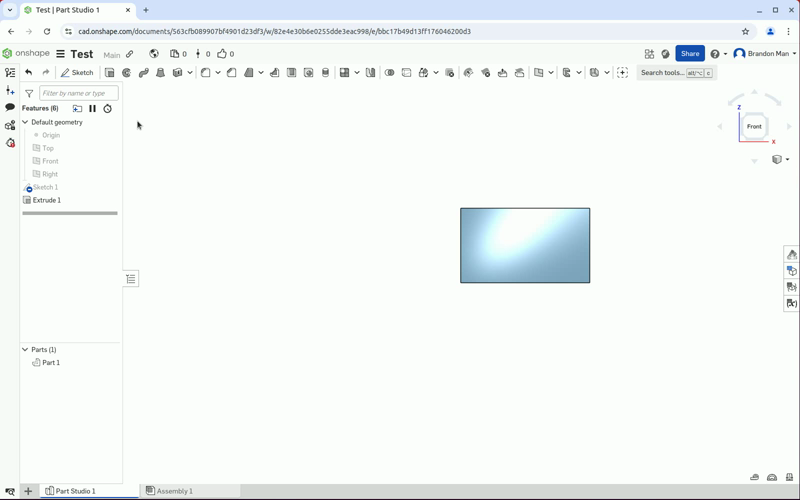
mouse_move(73, 189)
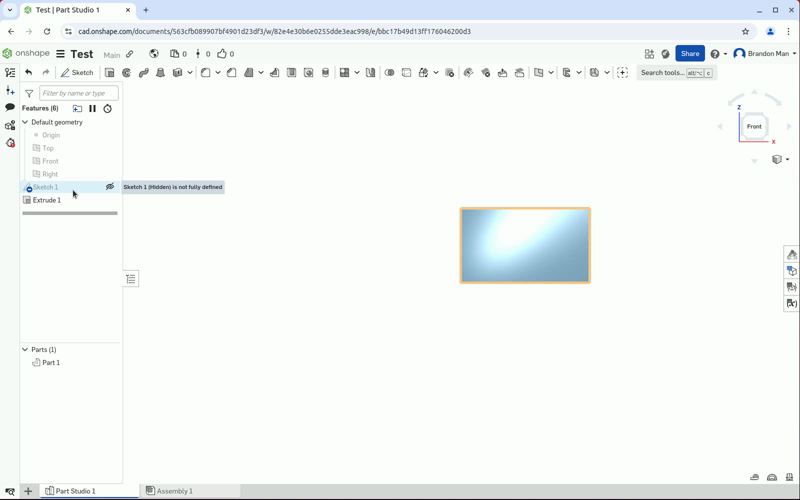
click(73, 189)
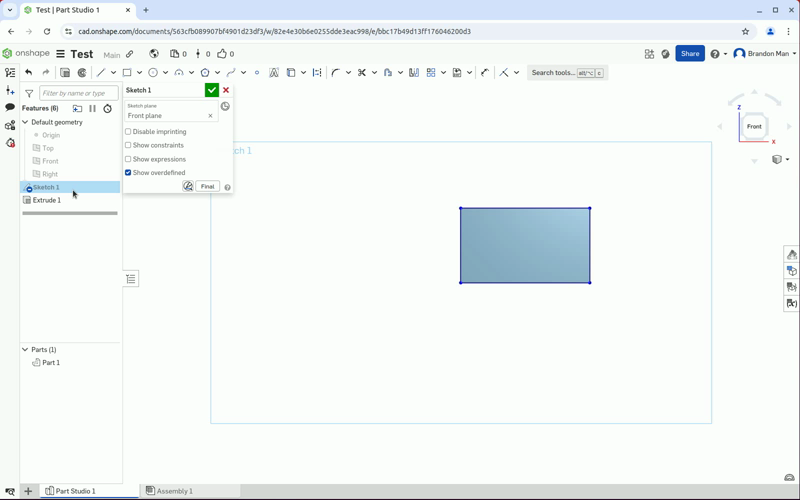
mouse_move(229, 92)
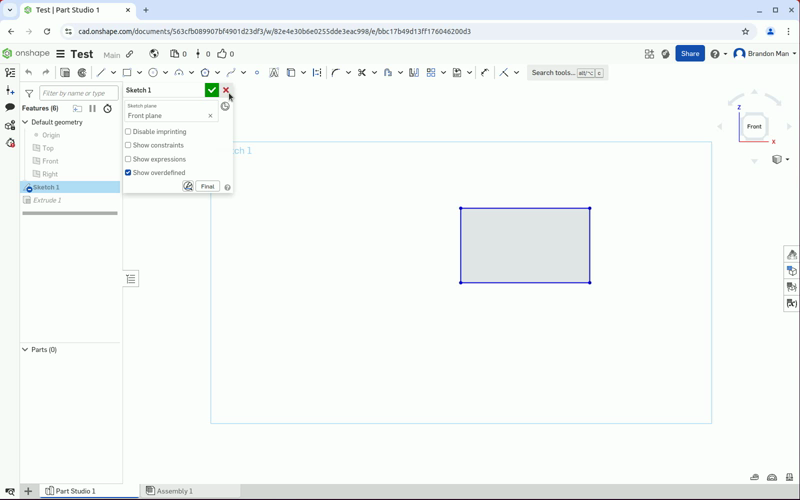
click(229, 92)
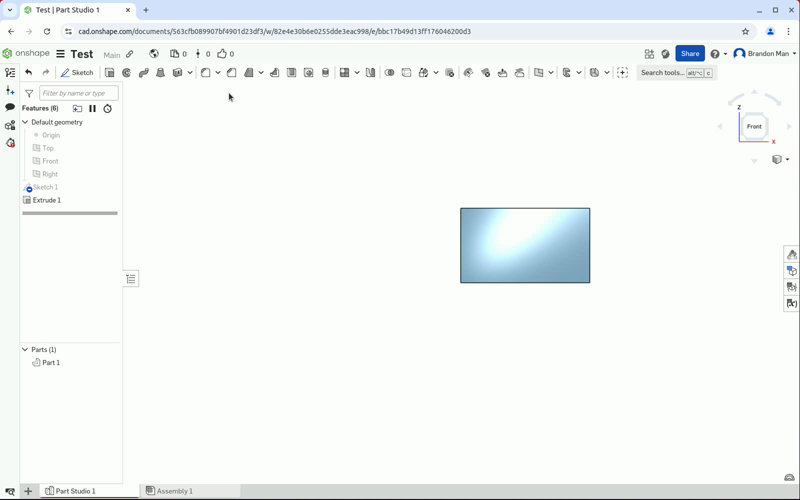
mouse_move(541, 75)
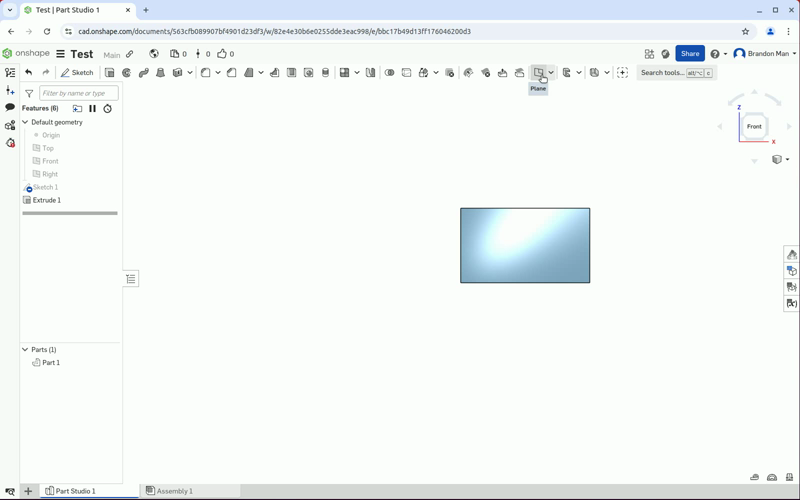
click(541, 75)
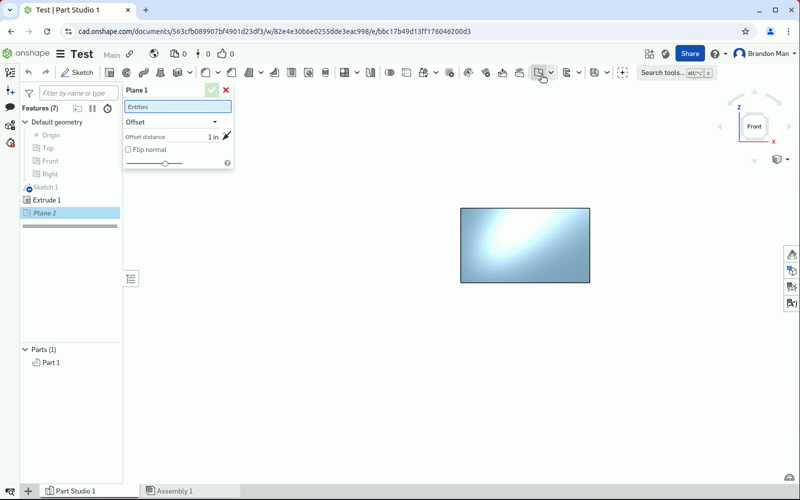
mouse_move(73, 163)
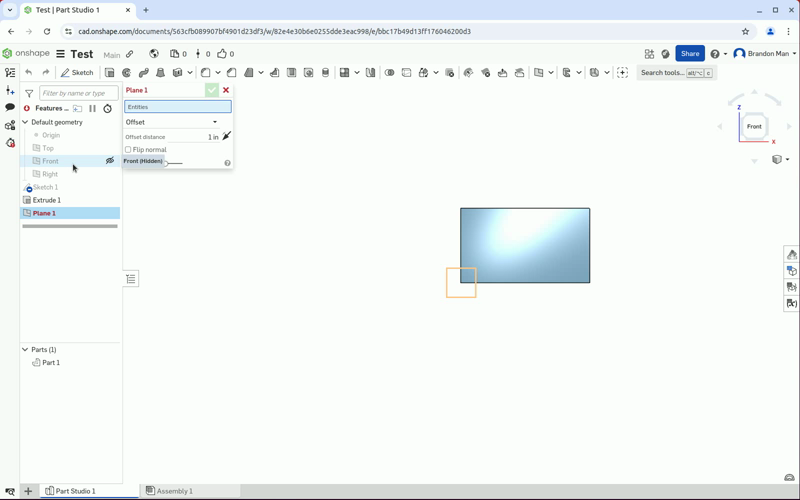
click(73, 163)
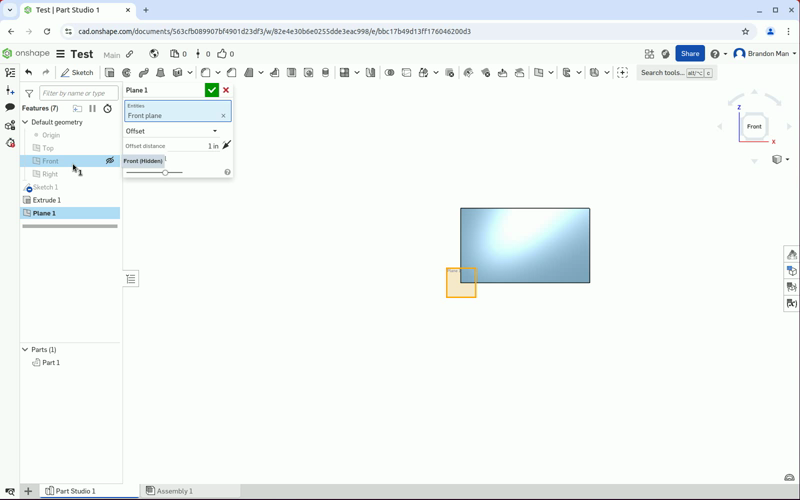
key(tab, 2)
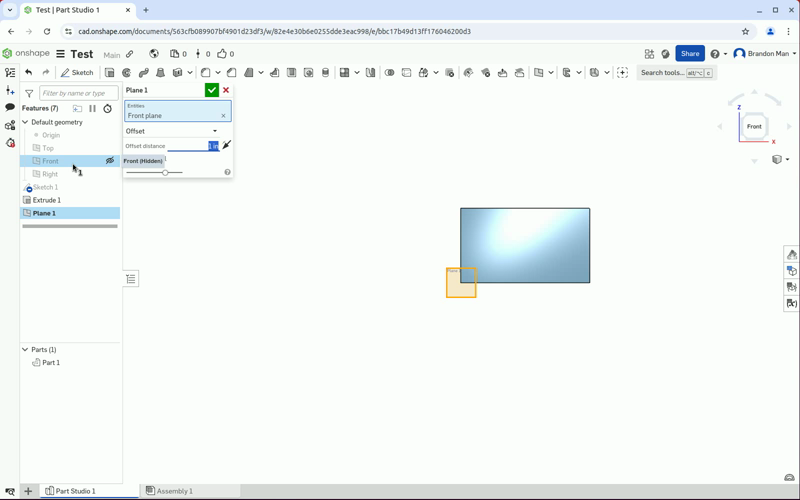
text(15.405)
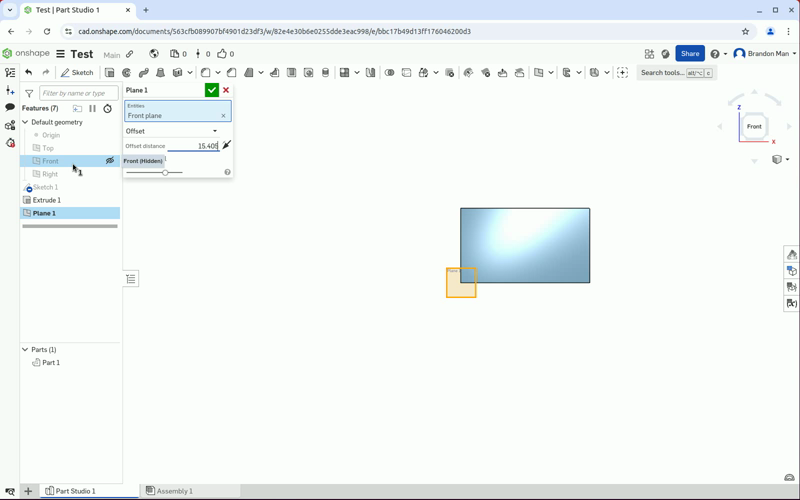
key(enter, 2)
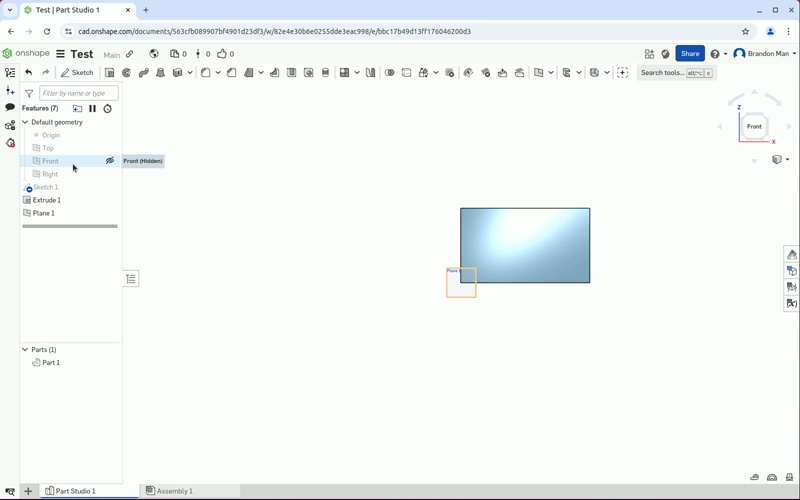
key(shift+s)
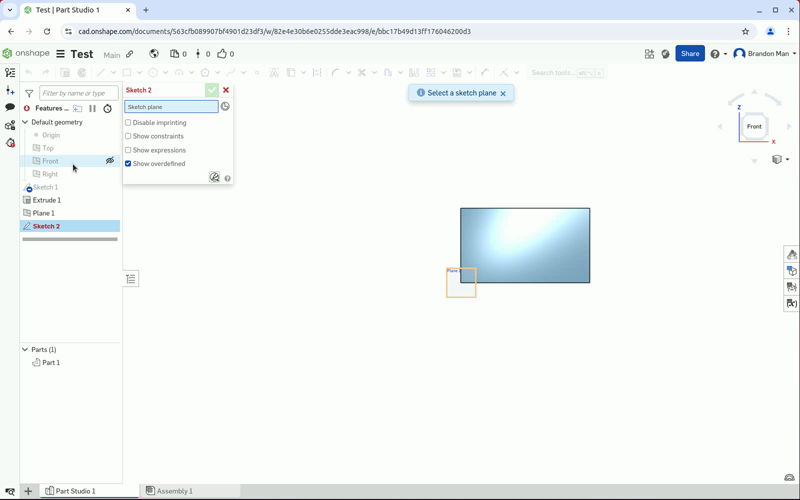
mouse_move(73, 215)
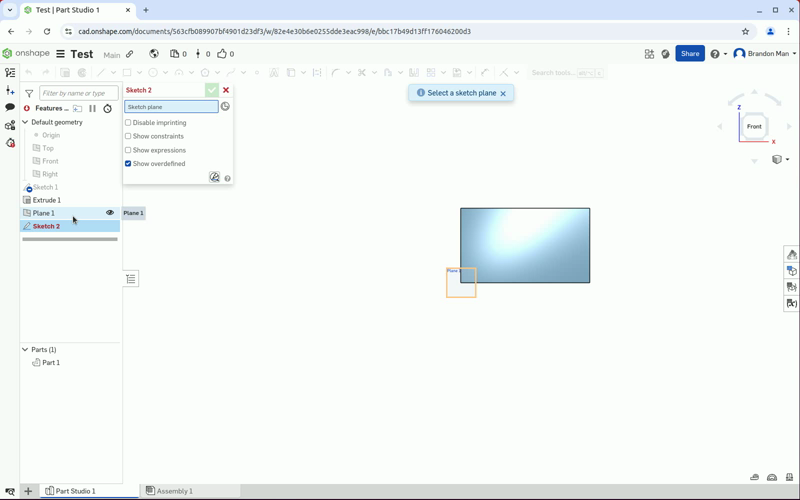
click(73, 215)
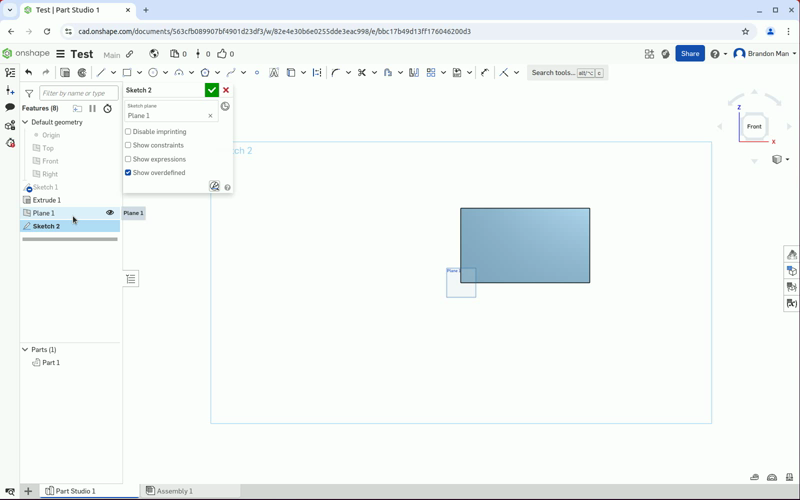
mouse_move(73, 352)
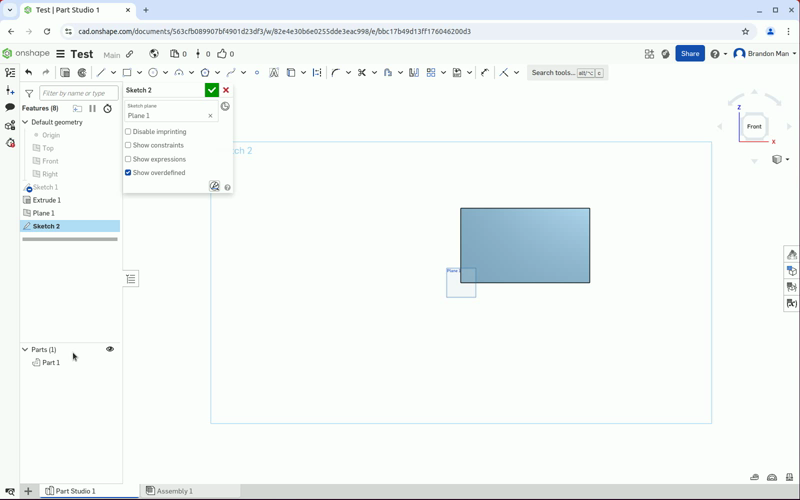
key(y)
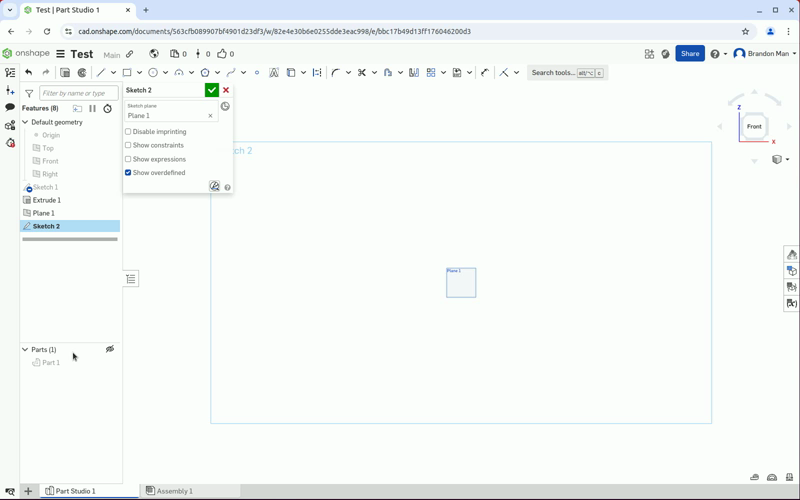
key(l)
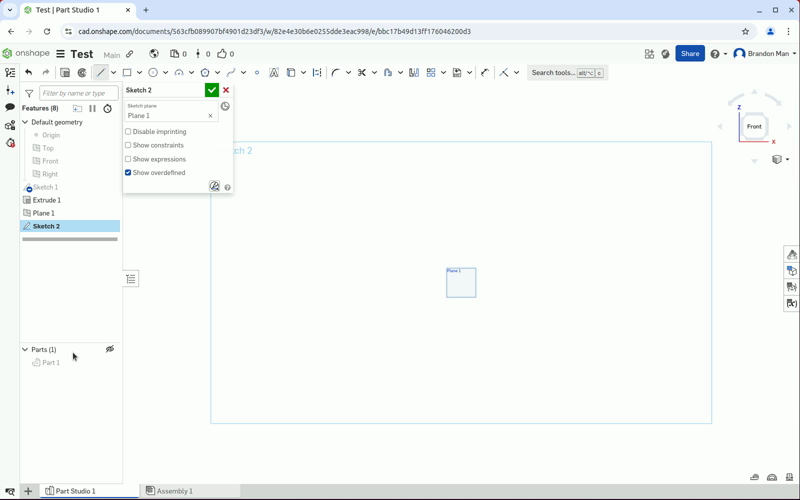
key_down(shift)
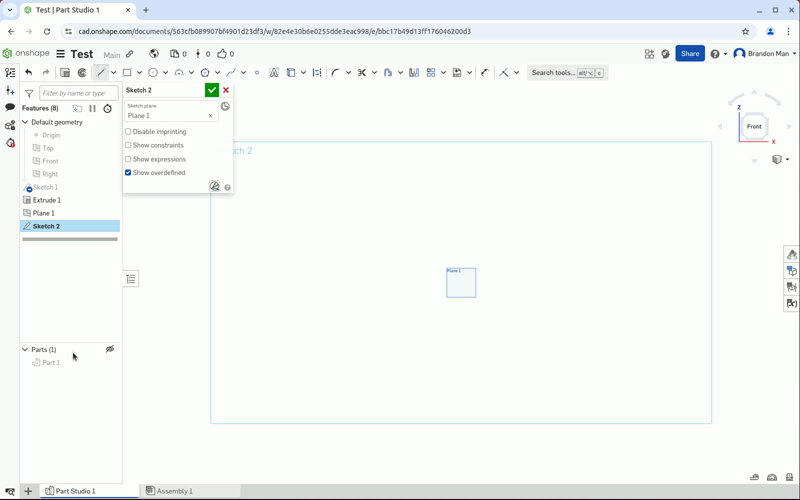
mouse_move(460, 264)
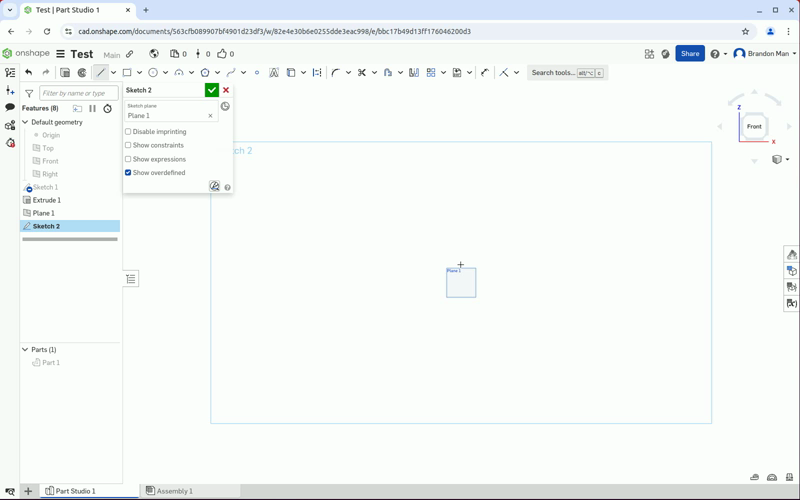
click(460, 264)
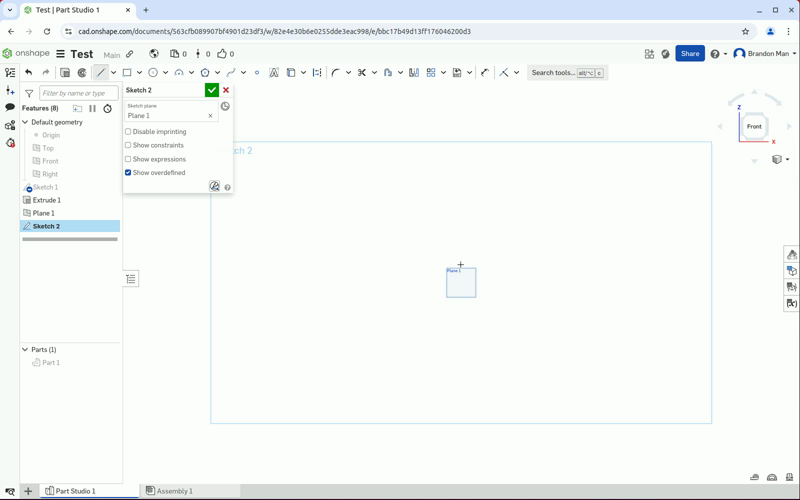
key_up(shift)
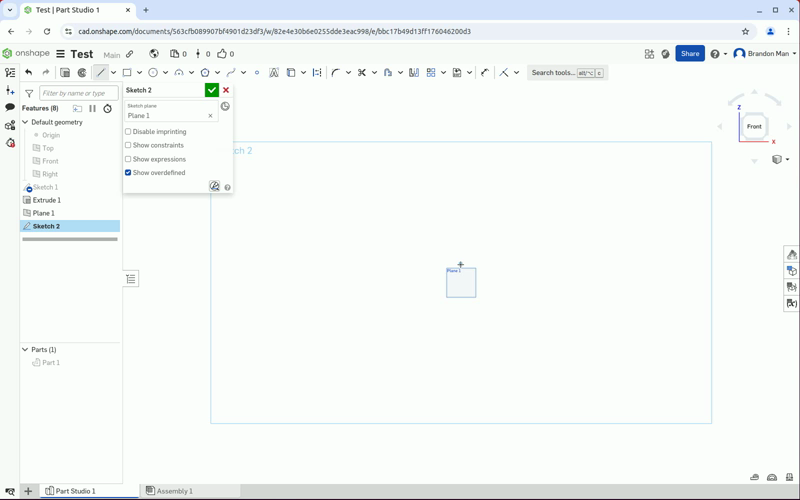
key_down(shift)
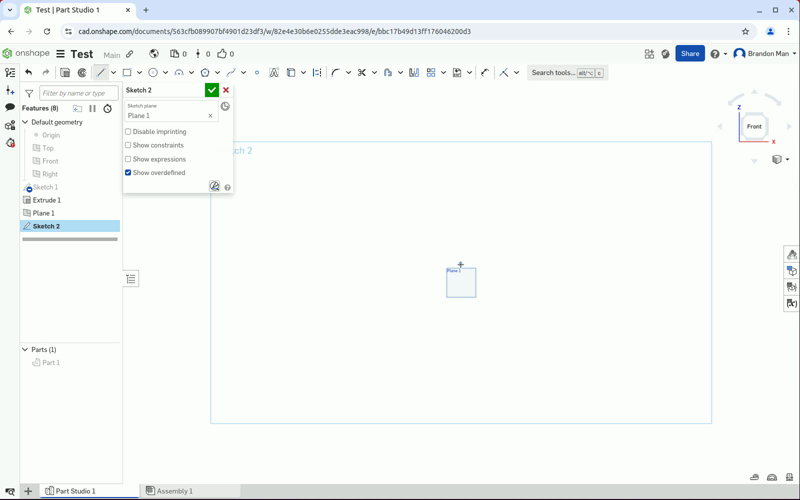
mouse_move(490, 264)
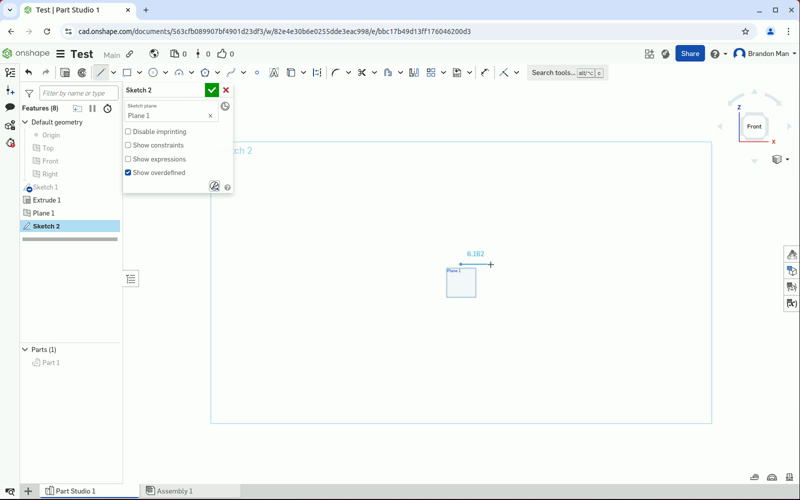
mouse_move(499, 264)
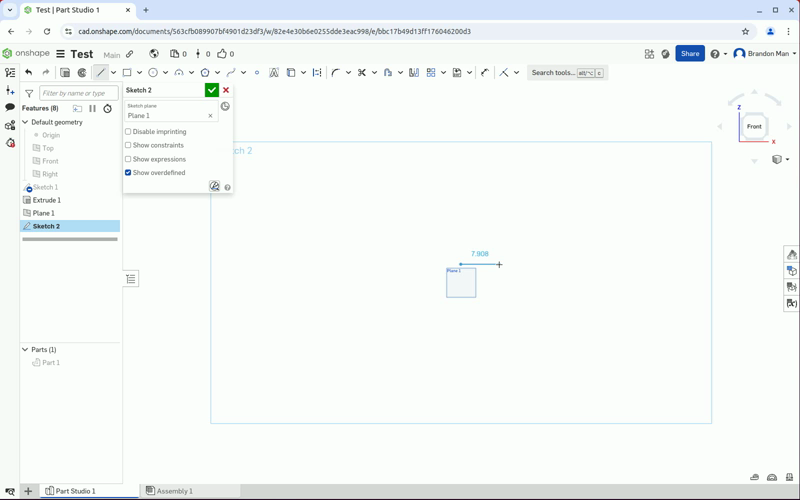
click(499, 264)
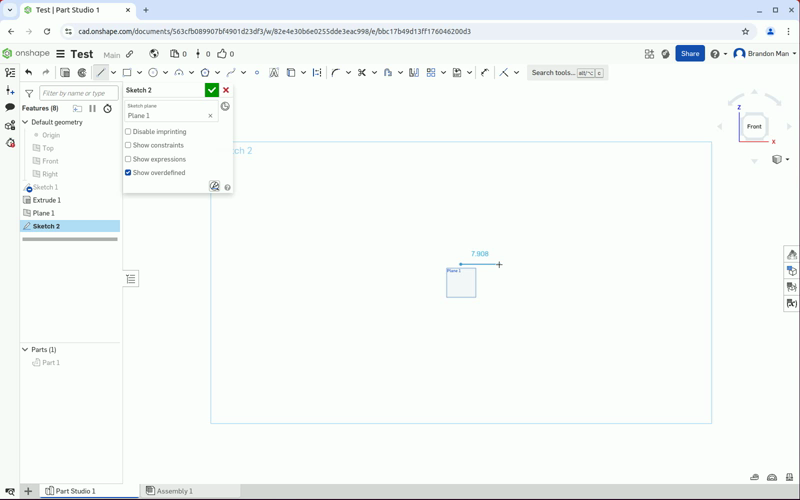
key_up(shift)
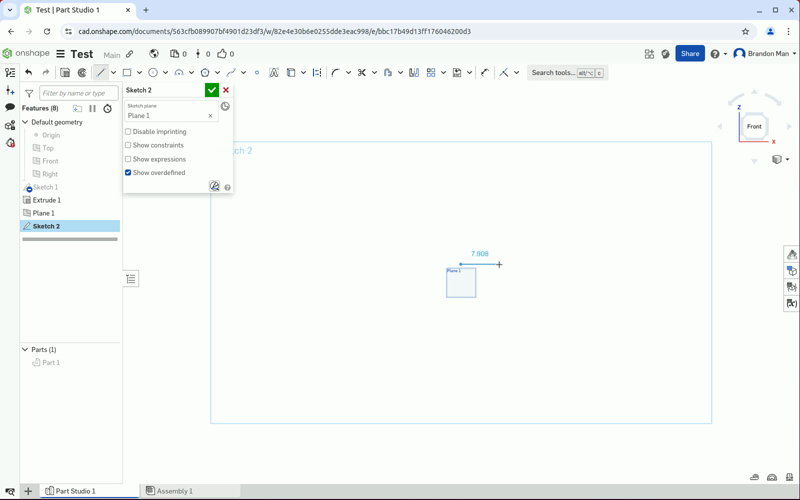
key_down(shift)
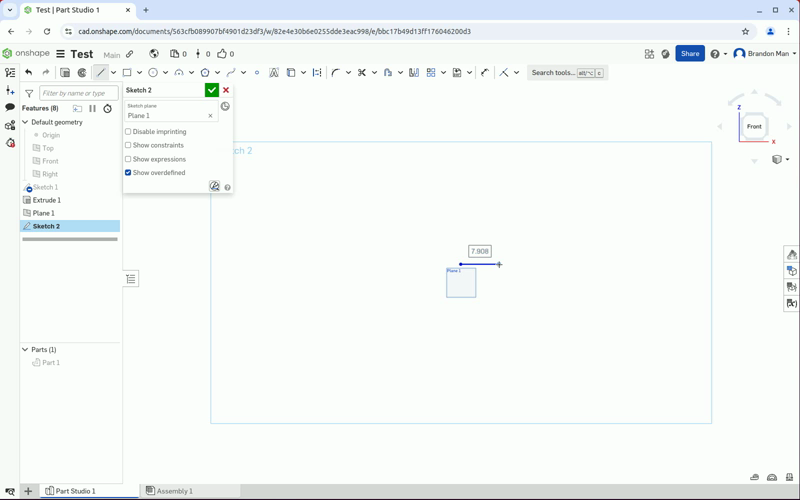
mouse_move(529, 264)
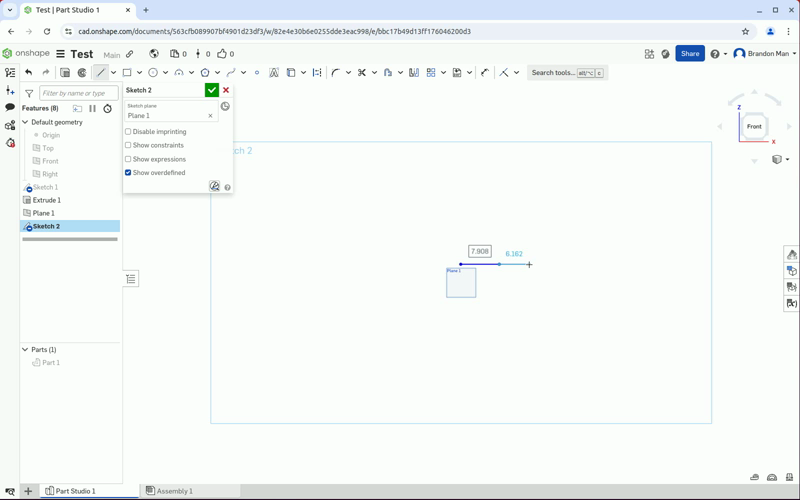
mouse_move(499, 225)
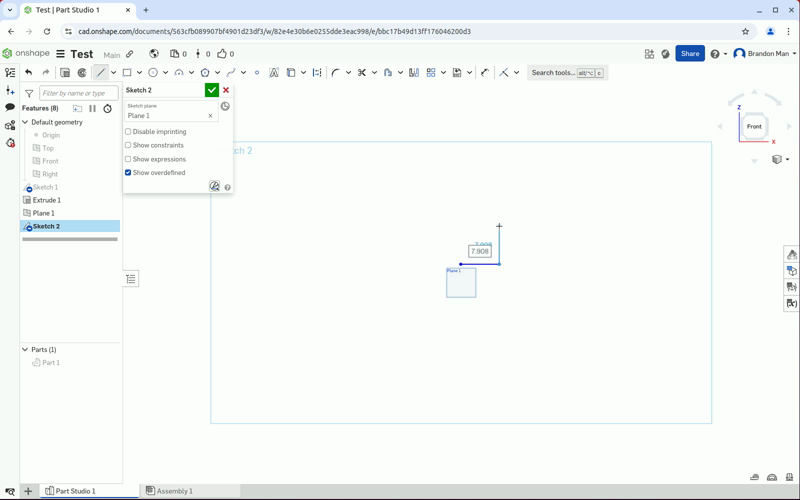
click(499, 225)
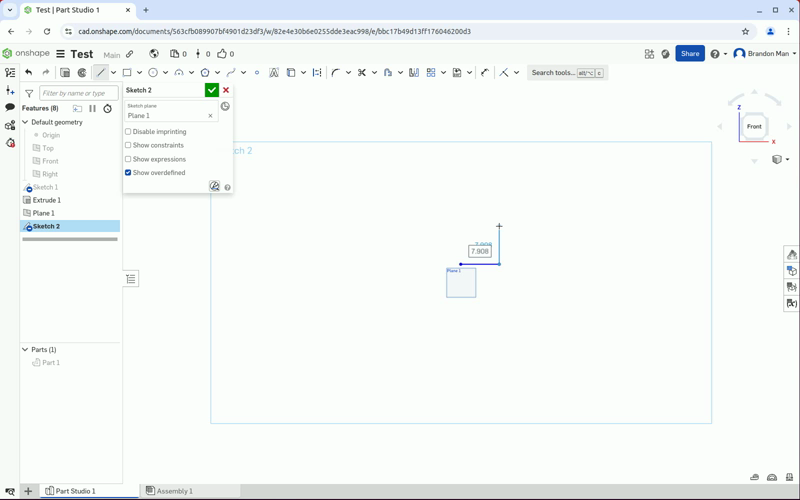
key_up(shift)
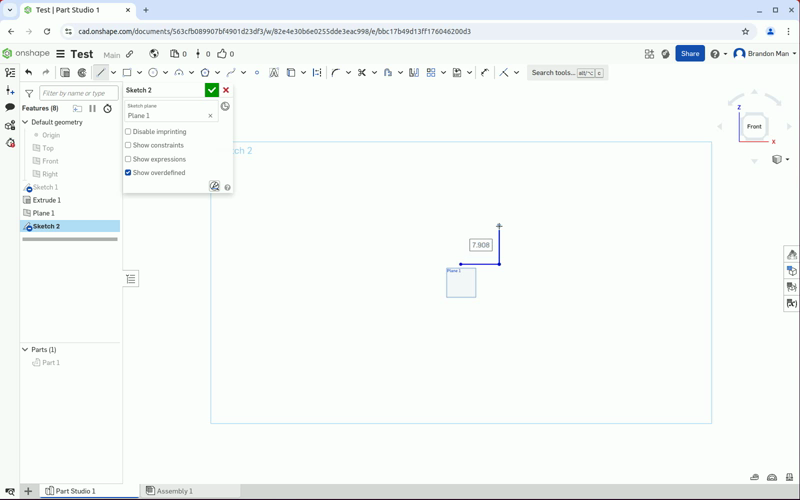
key_down(shift)
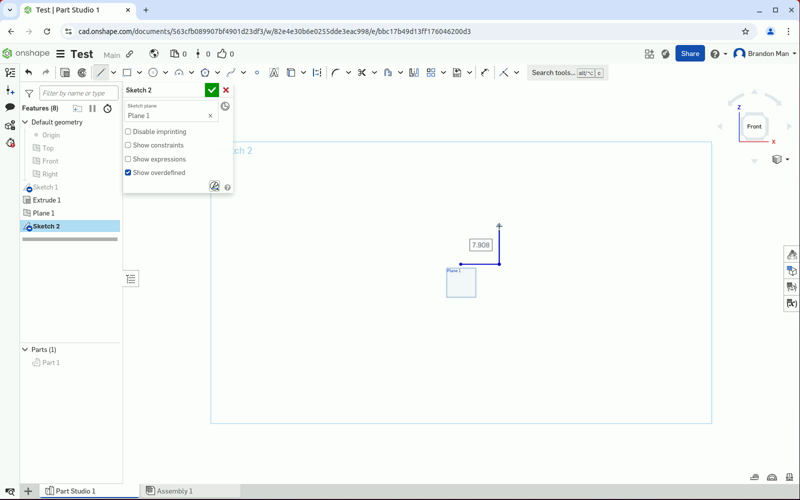
mouse_move(529, 225)
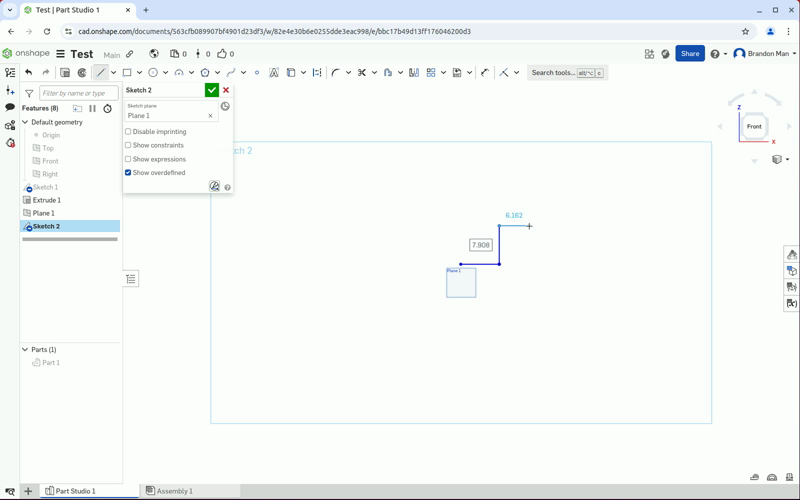
mouse_move(460, 225)
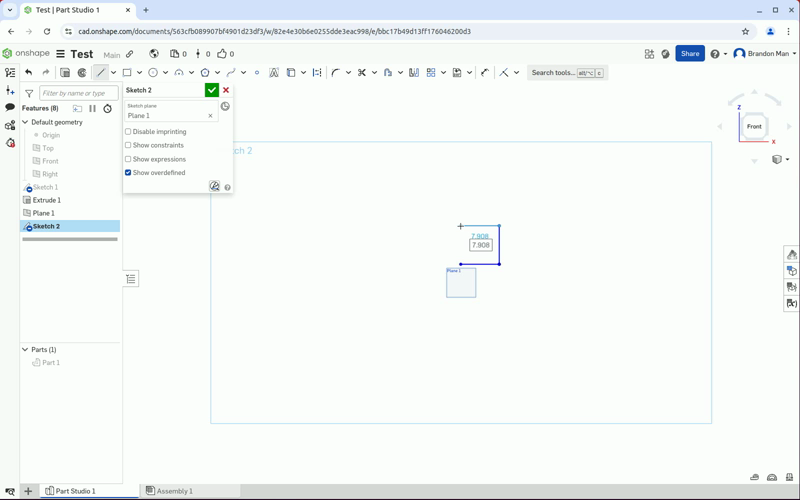
click(460, 225)
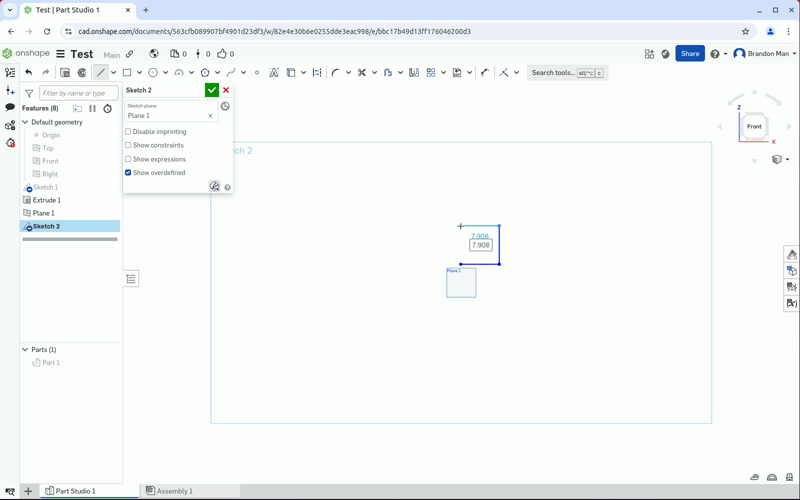
key_up(shift)
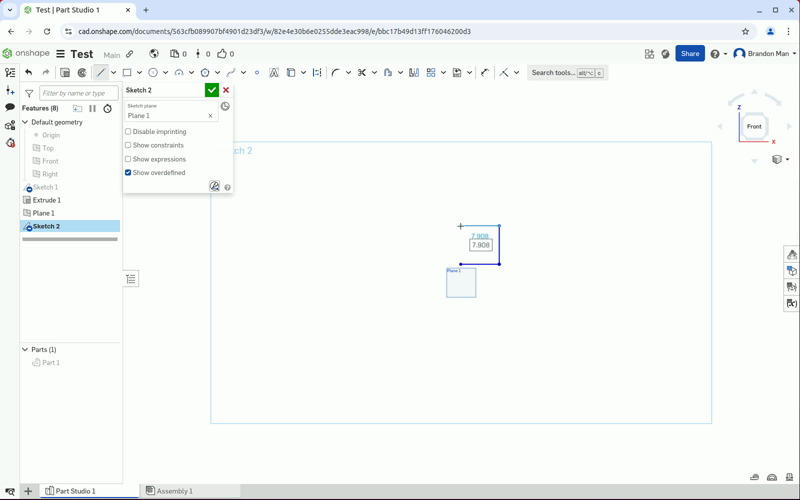
mouse_move(490, 225)
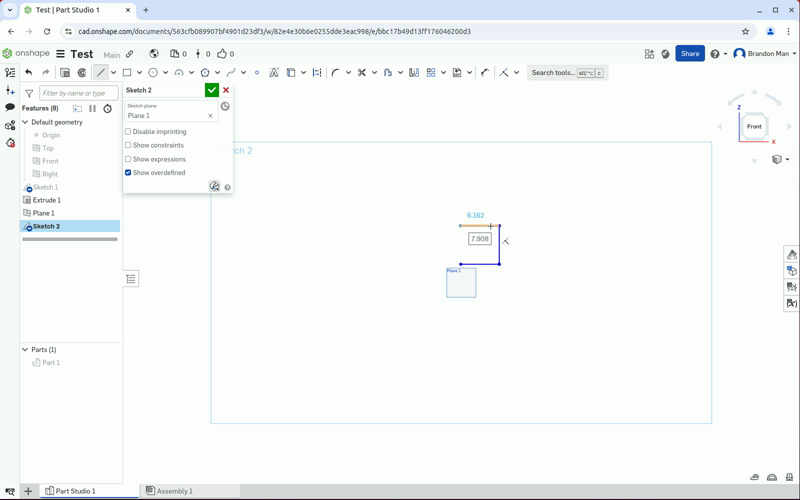
key_down(shift)
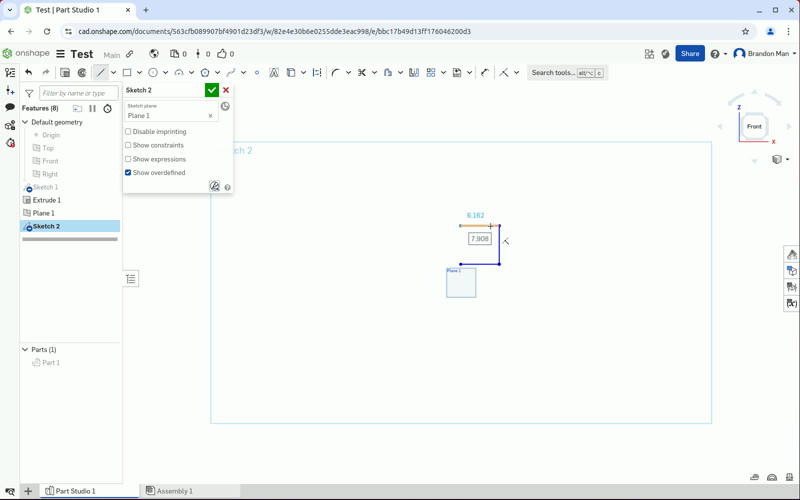
mouse_move(460, 264)
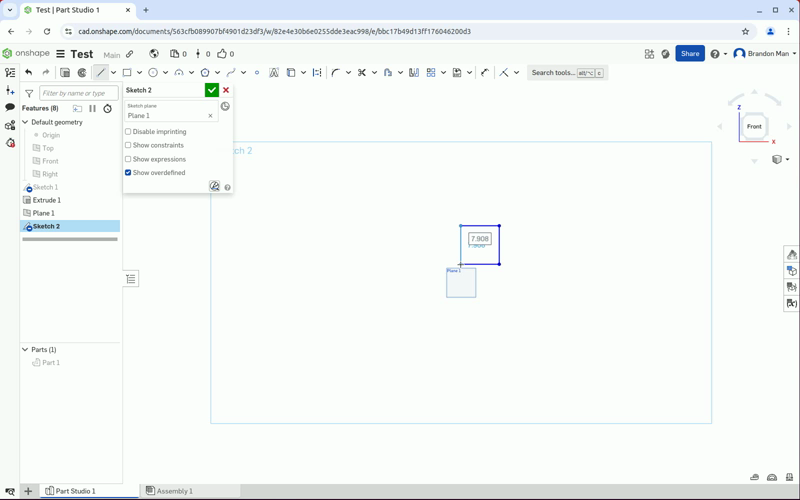
key_up(shift)
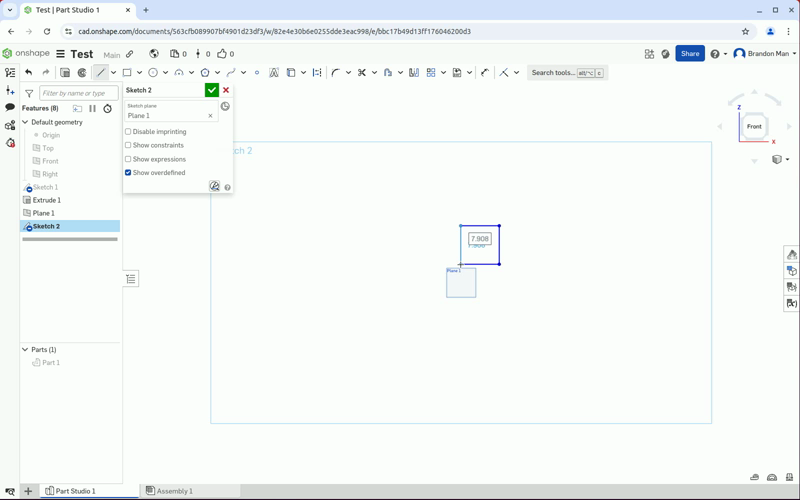
click(460, 264)
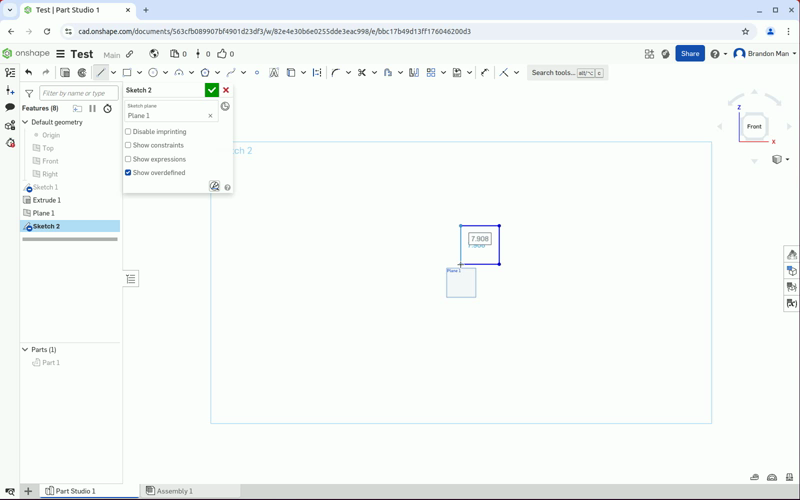
key(esc)
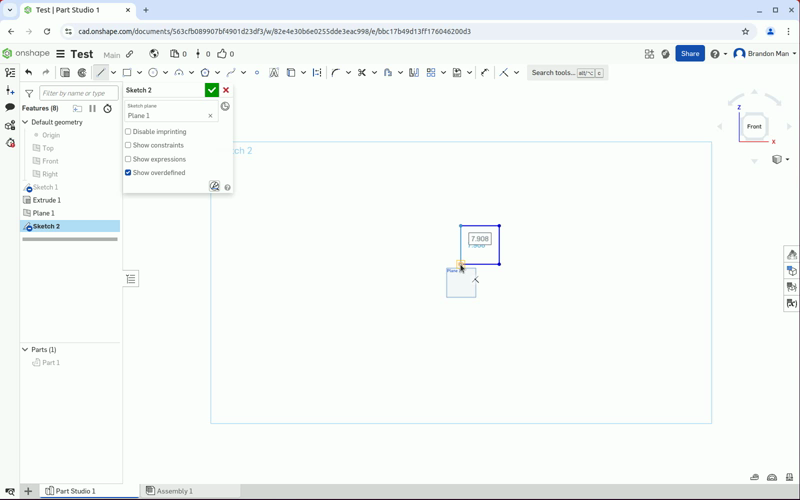
mouse_move(496, 230)
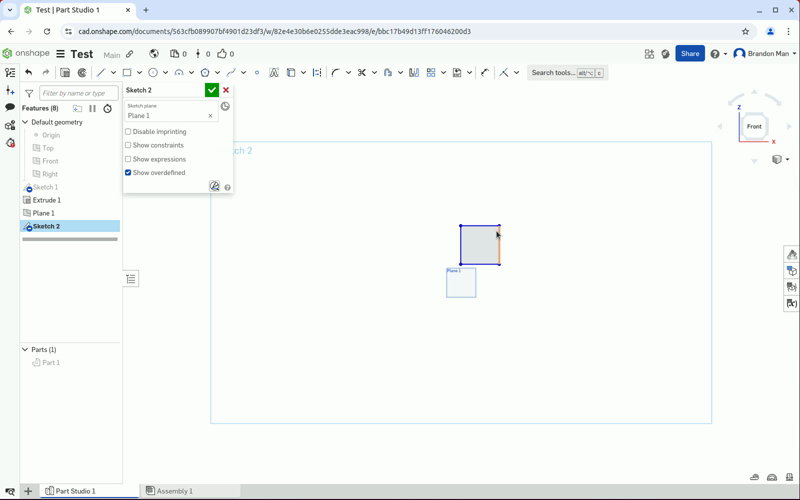
scroll(6)
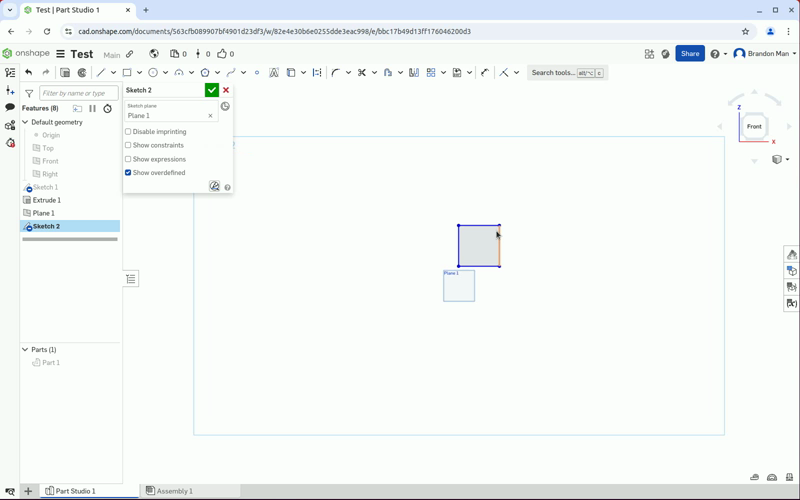
scroll(6)
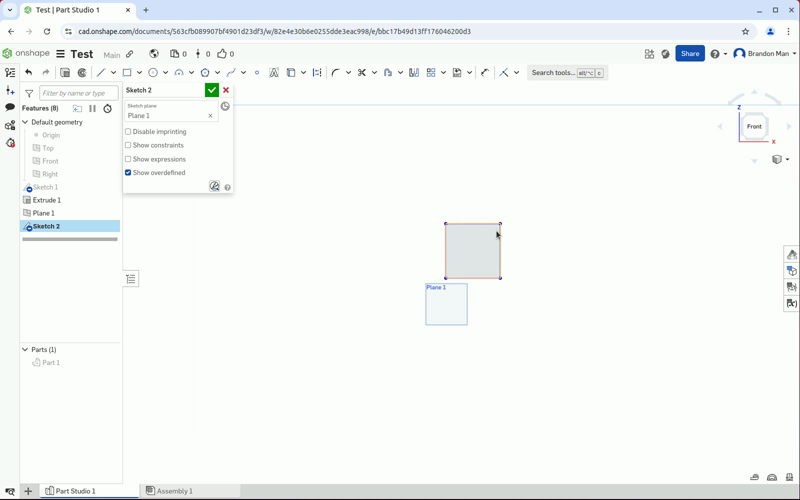
scroll(6)
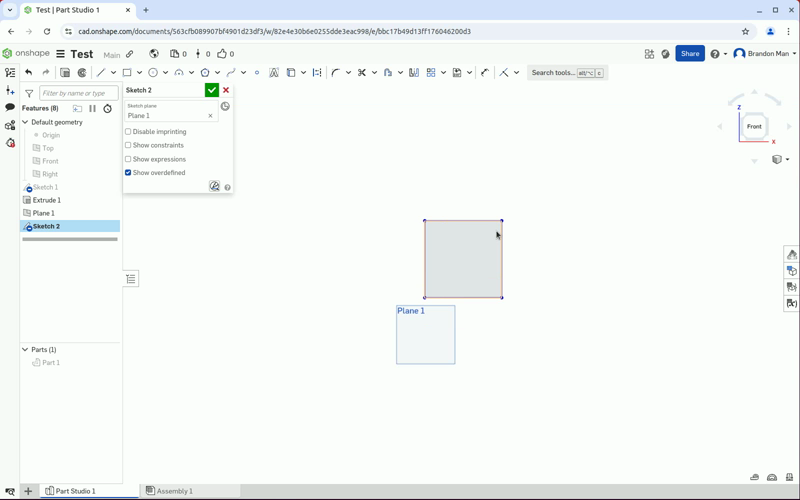
scroll(6)
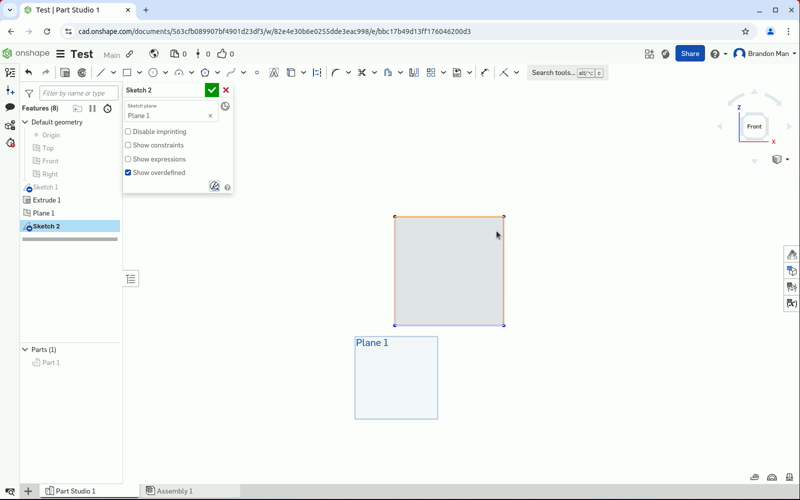
scroll(6)
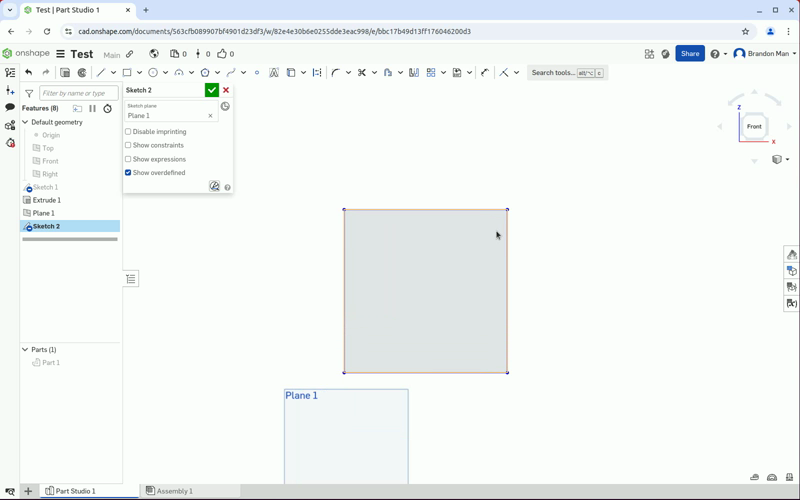
scroll(6)
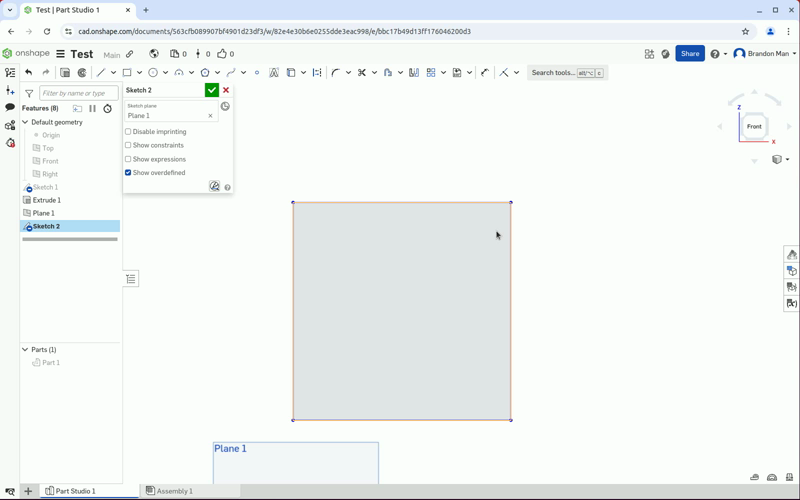
scroll(6)
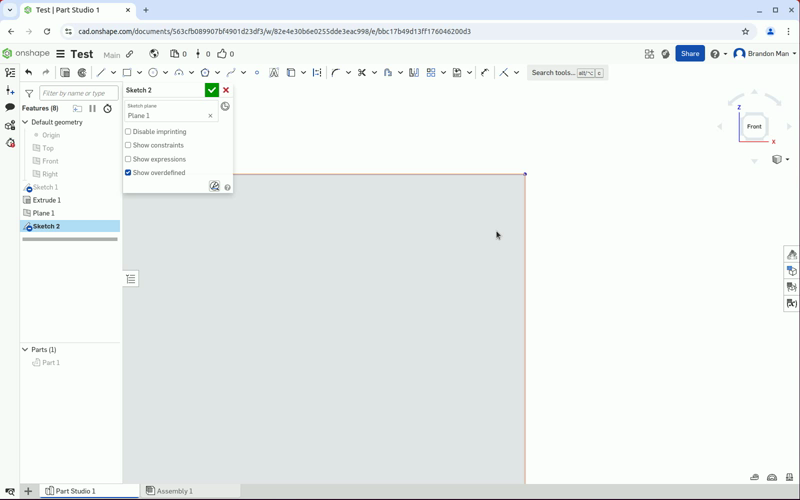
click(496, 230)
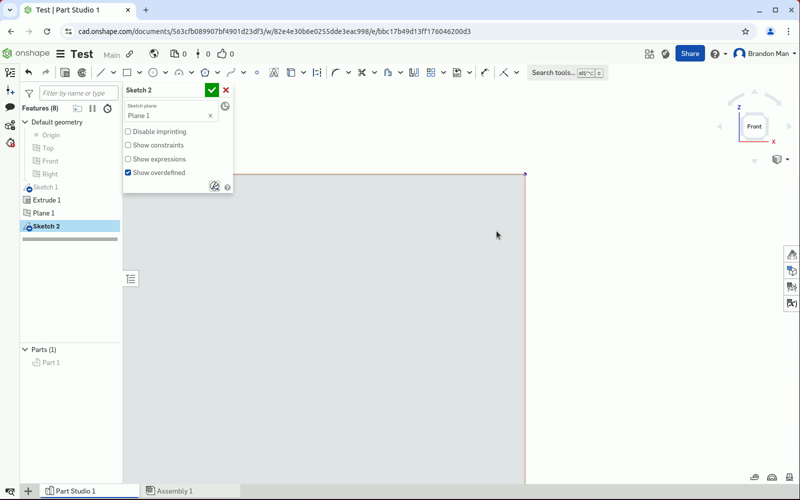
scroll(-6)
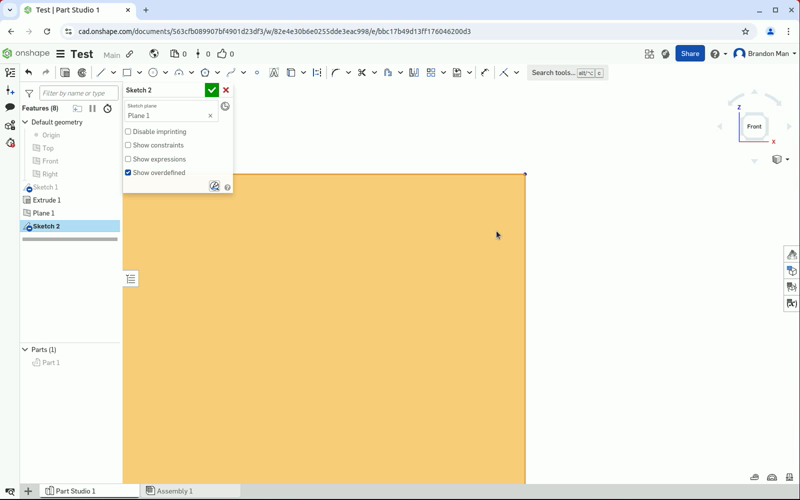
scroll(-6)
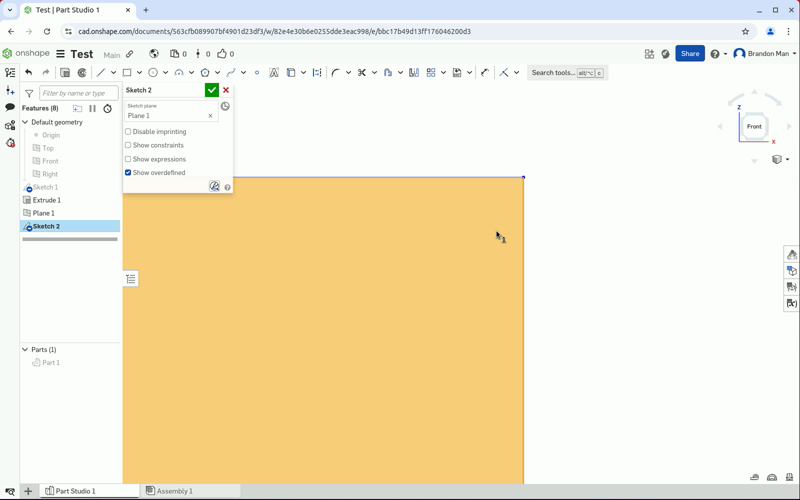
scroll(-6)
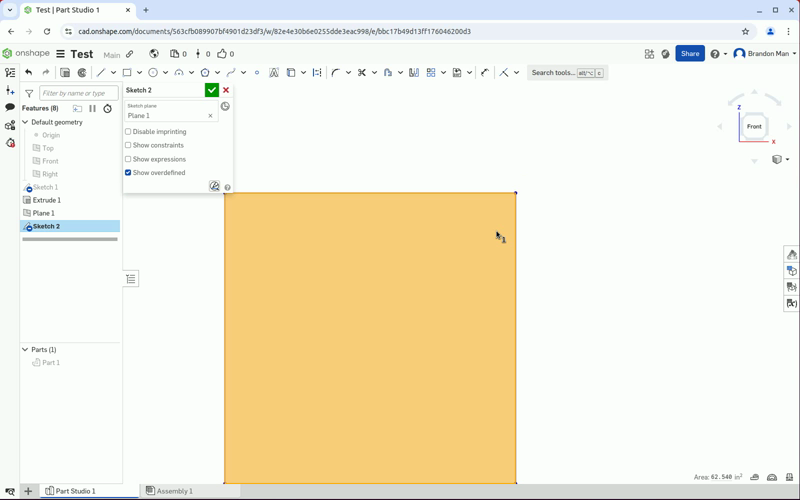
scroll(-6)
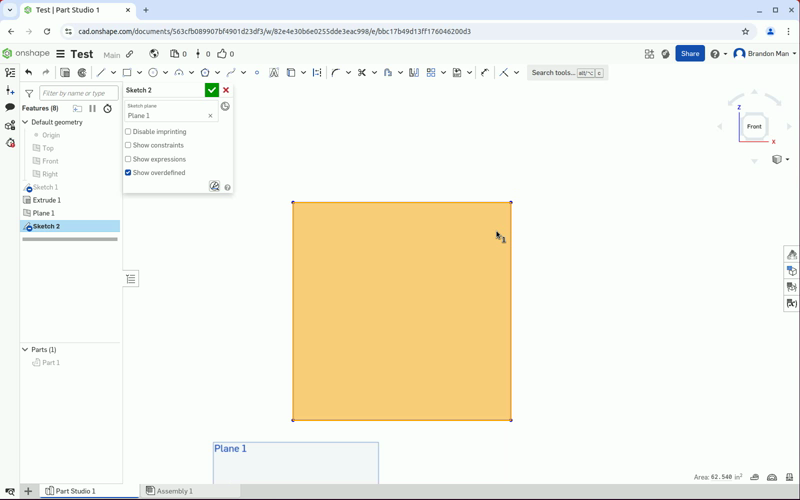
scroll(-6)
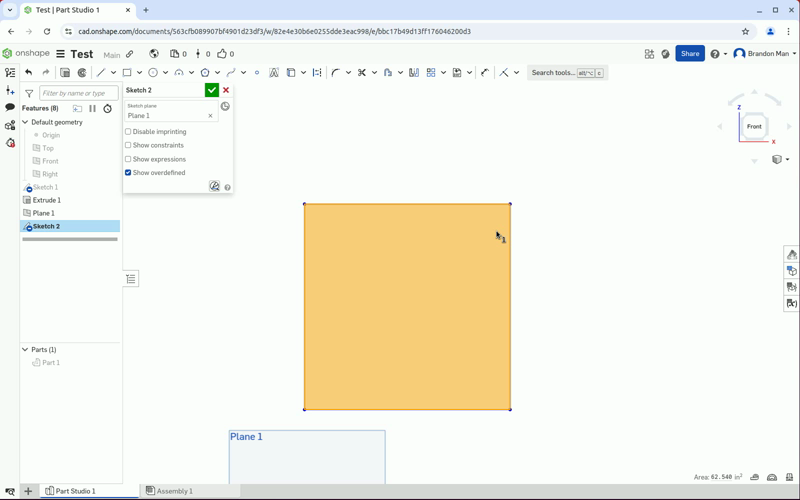
scroll(-6)
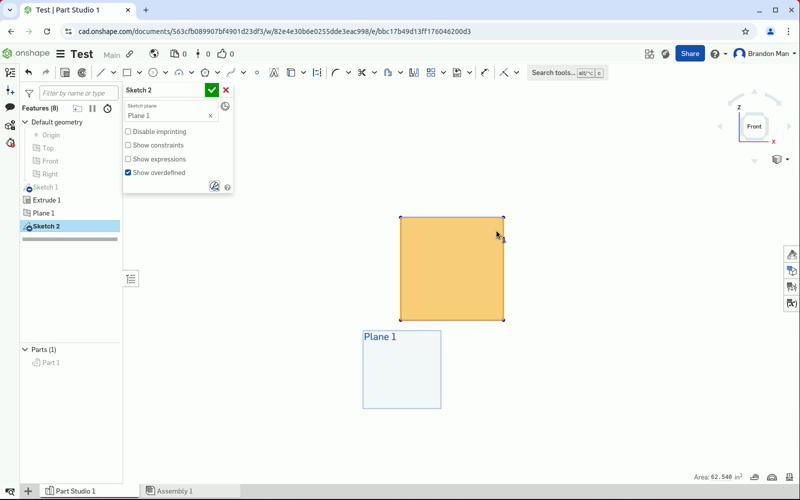
scroll(-6)
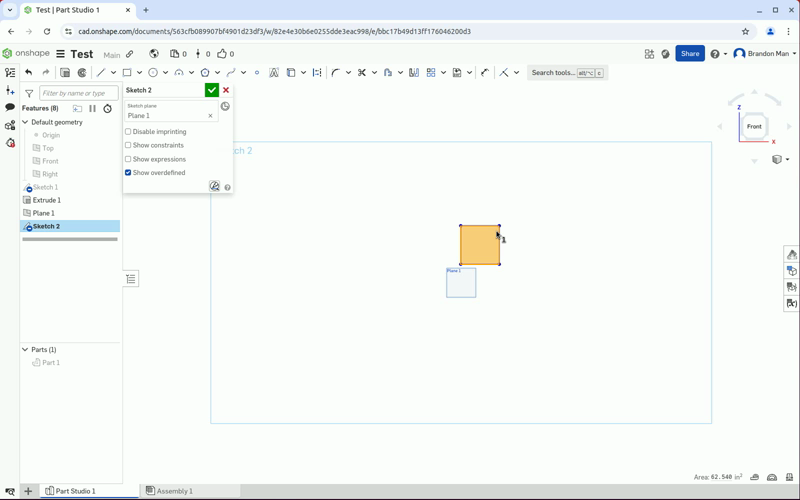
mouse_move(73, 352)
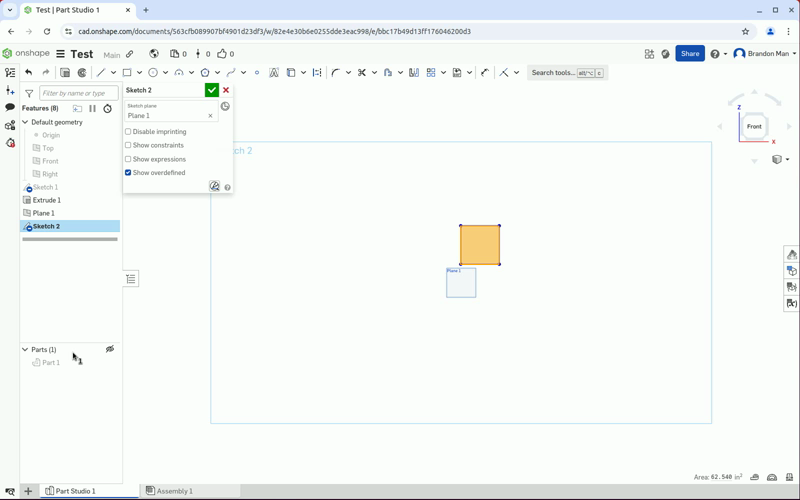
key(shift+y)
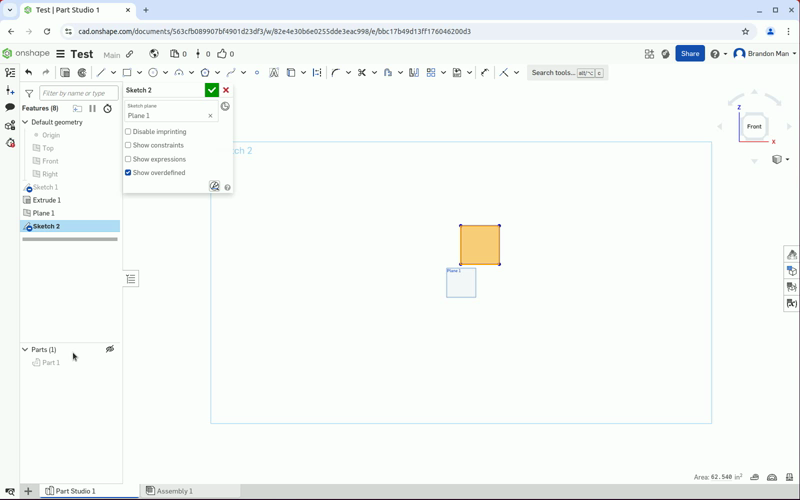
key(shift+e)
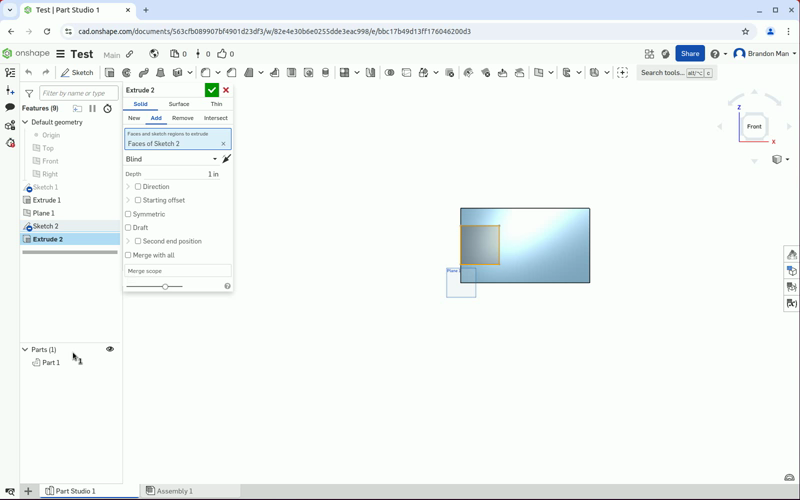
mouse_move(143, 106)
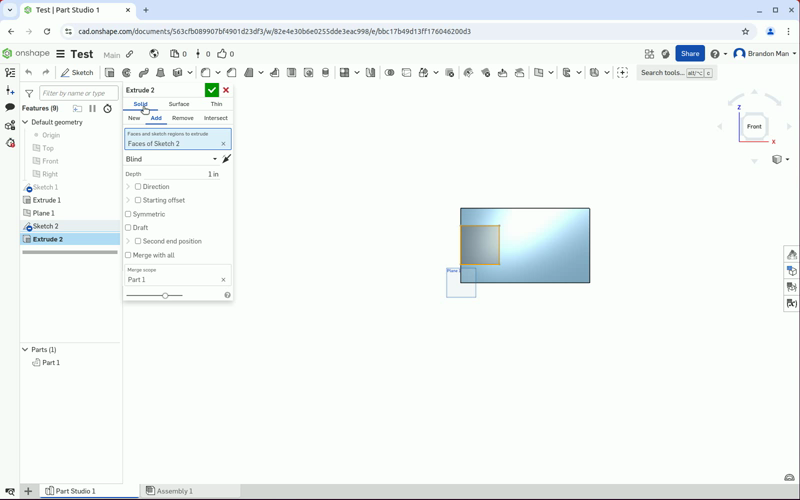
click(143, 106)
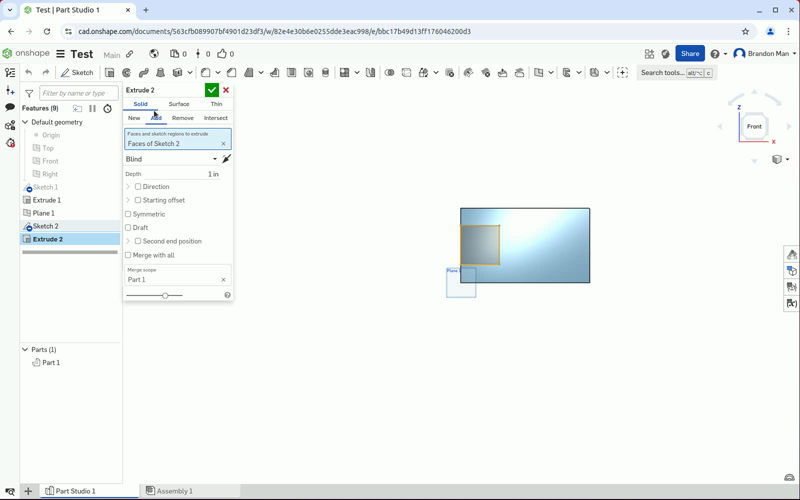
mouse_move(186, 120)
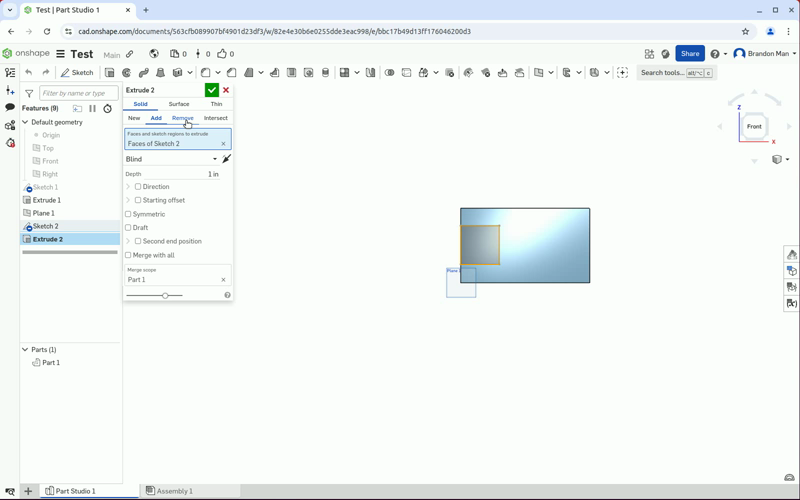
click(186, 120)
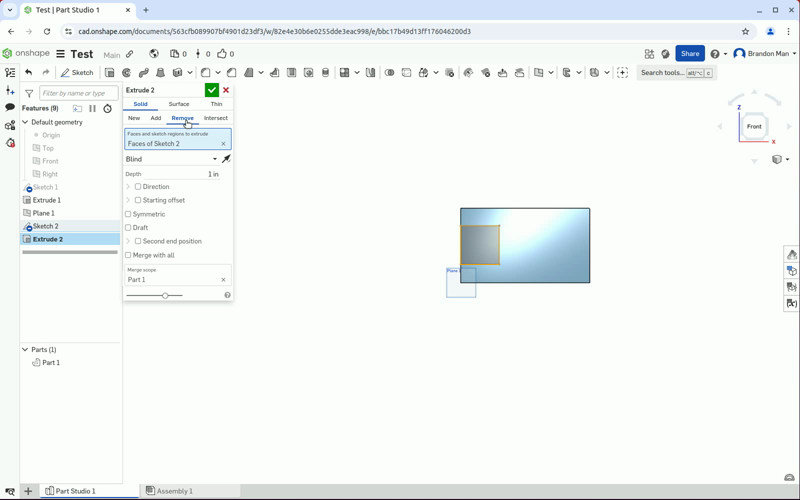
key(tab, 4)
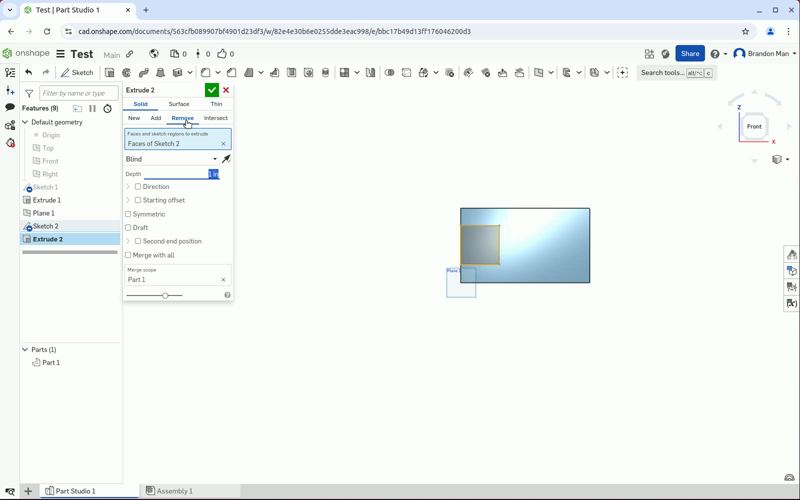
text(3.851)
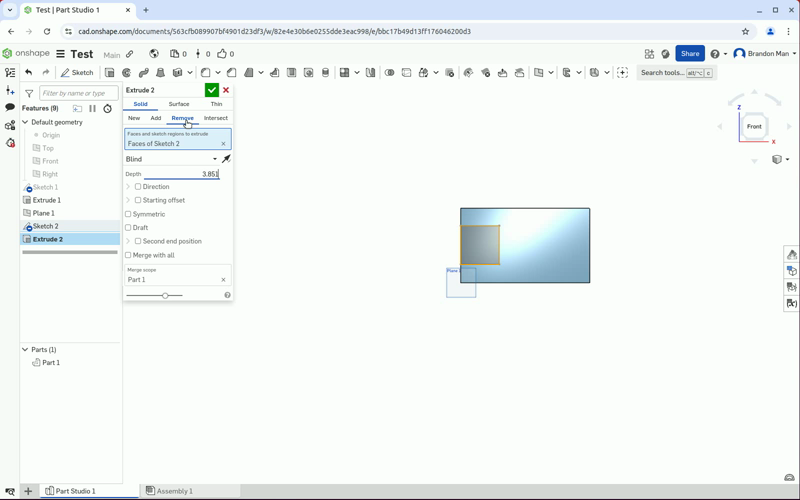
key(tab, 6)
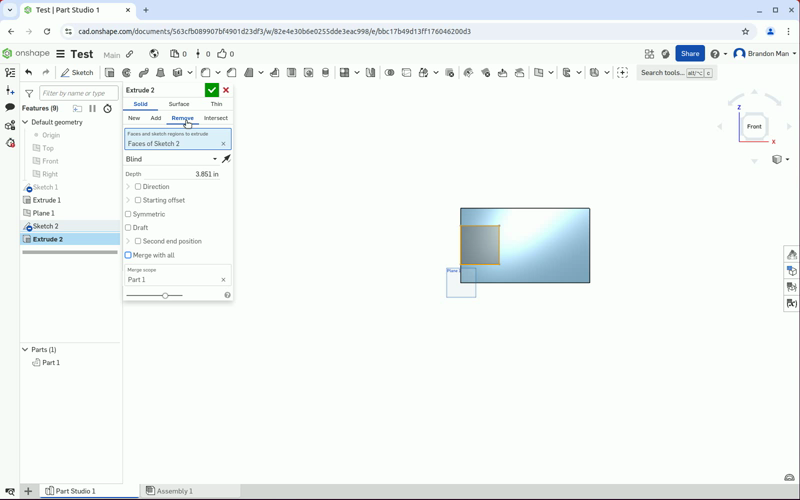
key(space)
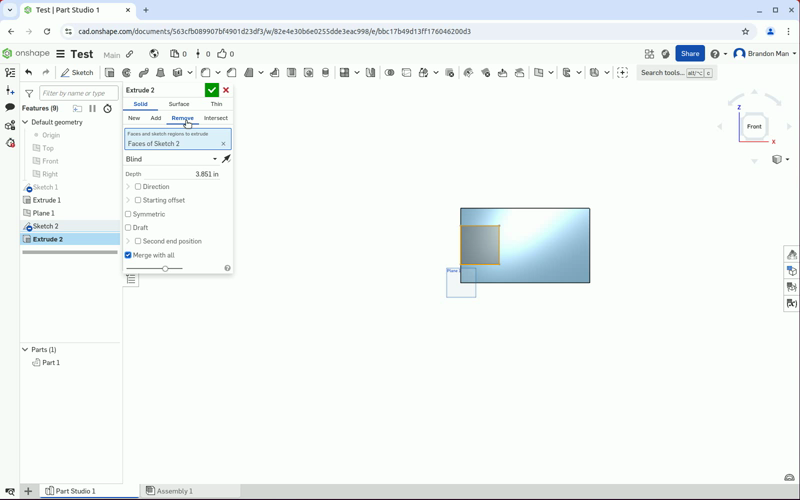
key(enter)
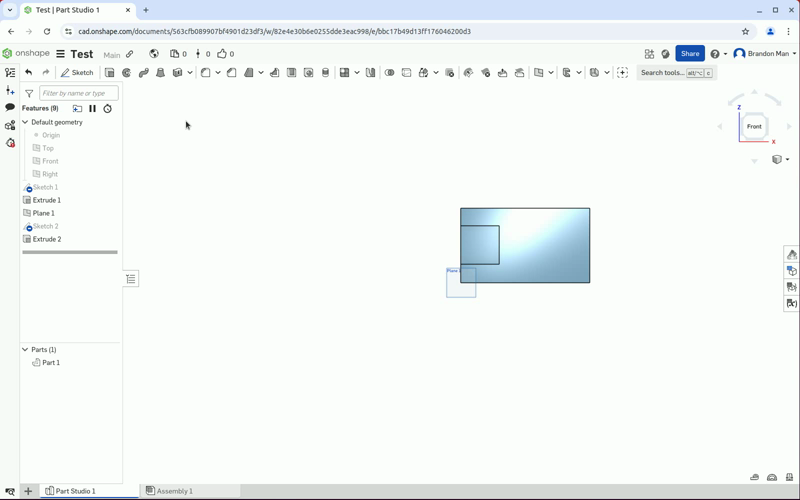
key(shift+h)
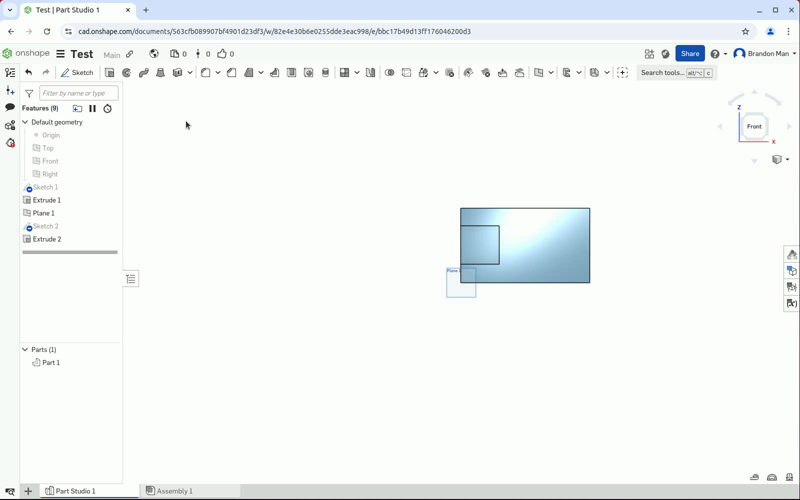
key(shift+h)
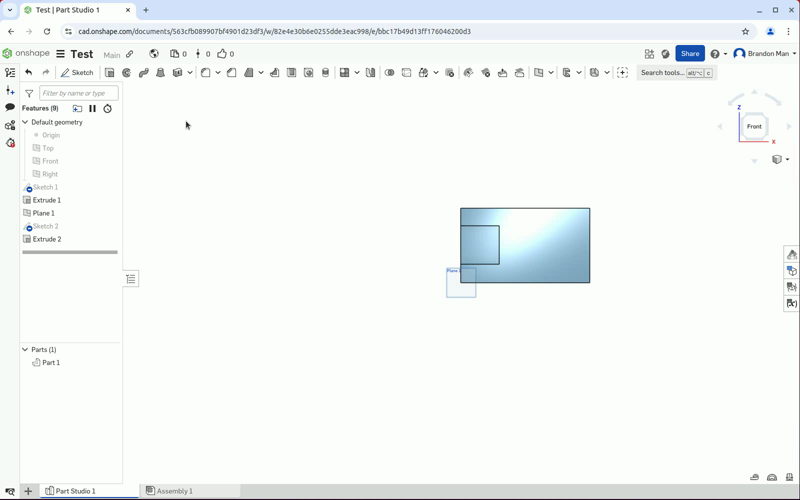
mouse_move(73, 189)
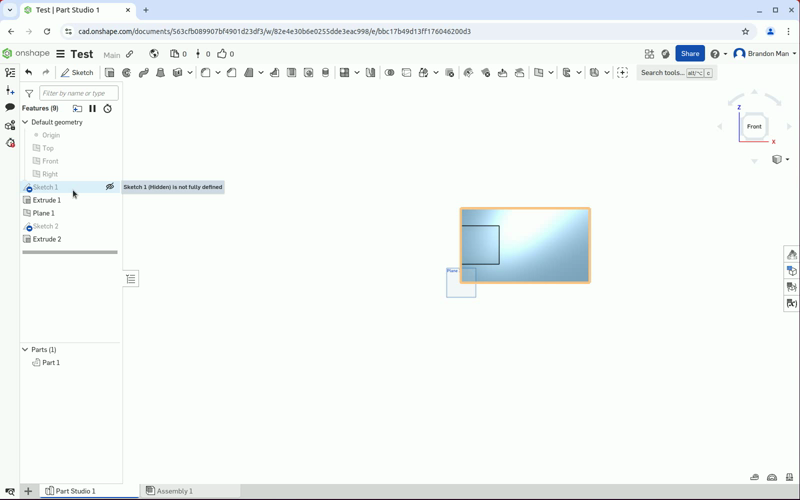
click(73, 189)
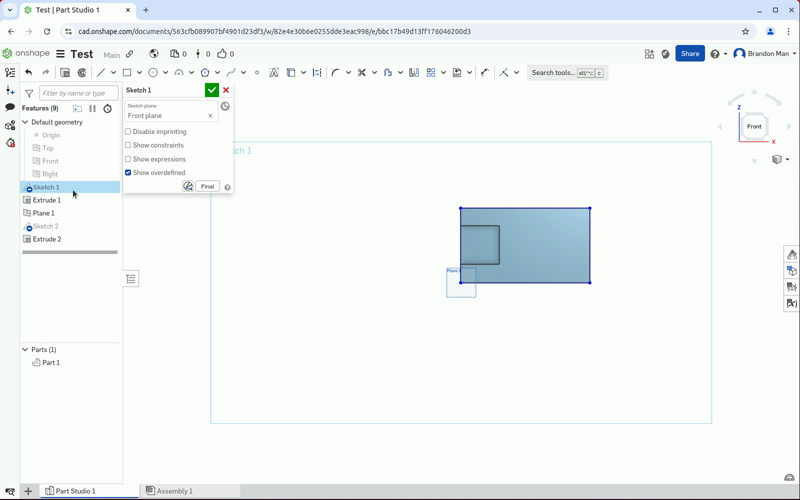
mouse_move(229, 92)
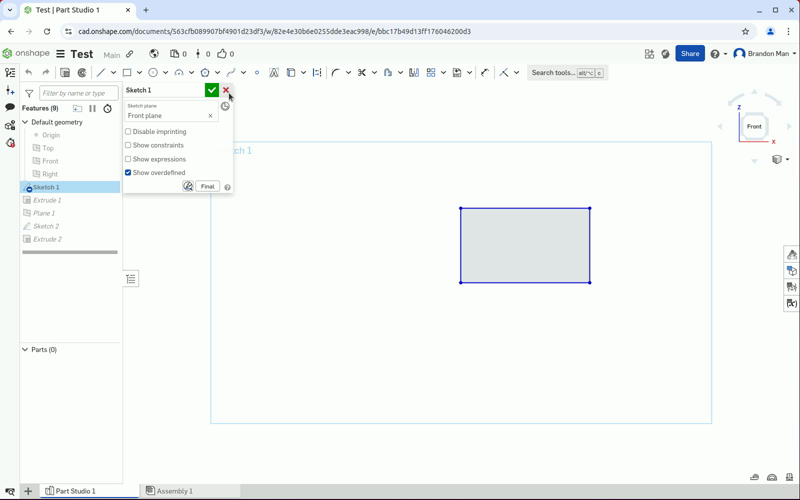
click(229, 92)
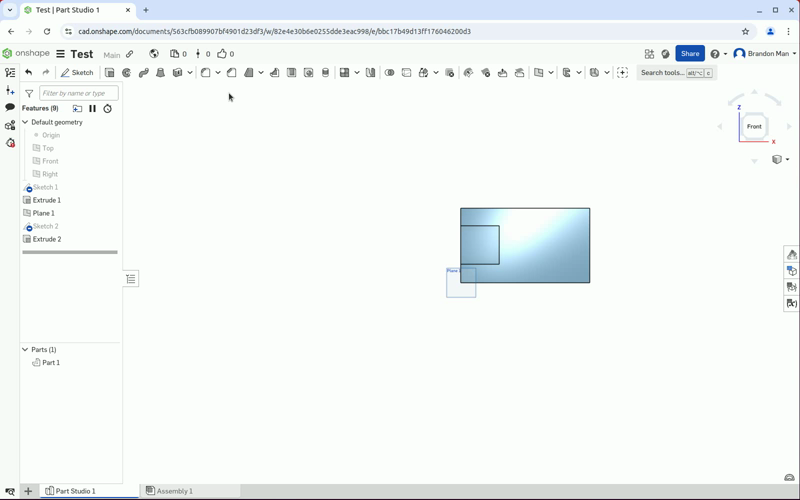
mouse_move(73, 352)
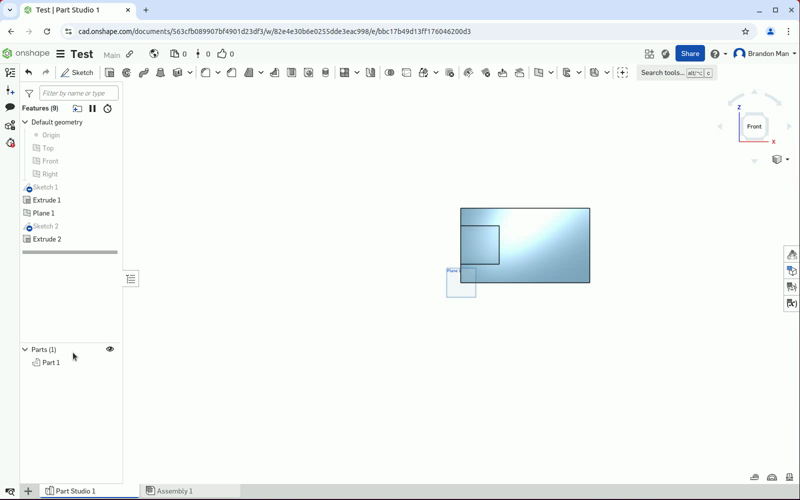
key(y)
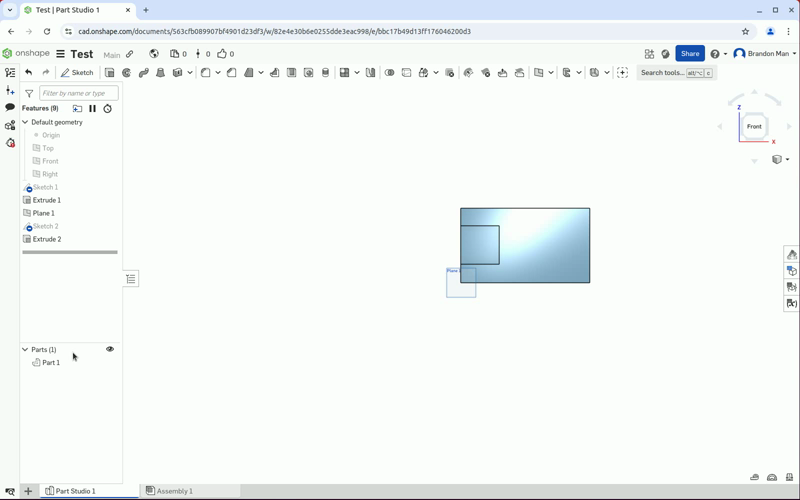
key(shift+p)
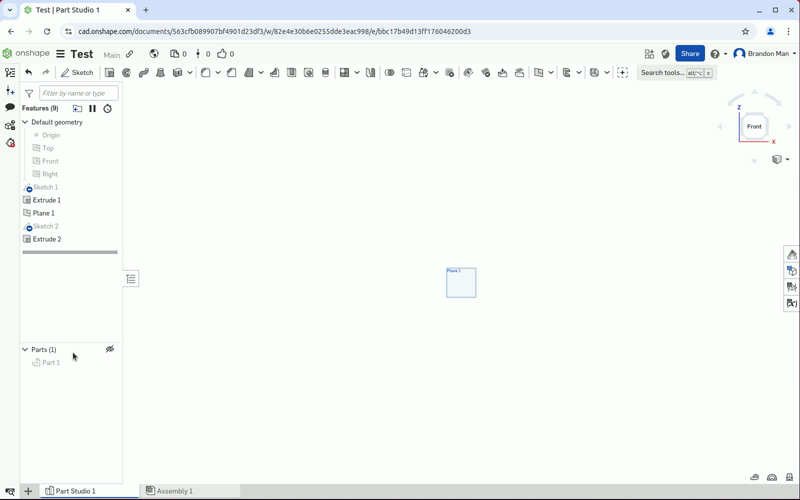
key(space)
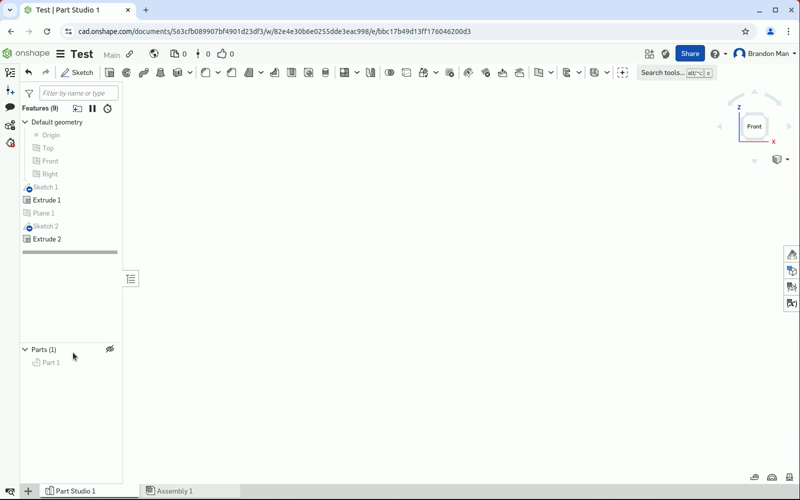
key_down(shift)
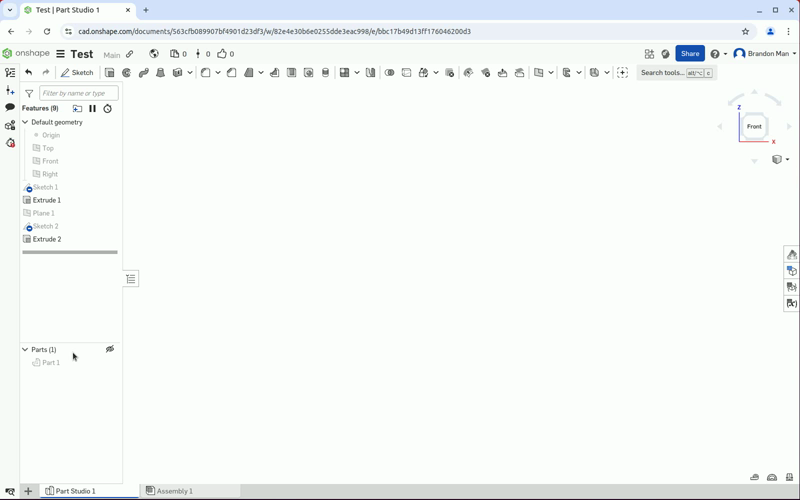
key(down)
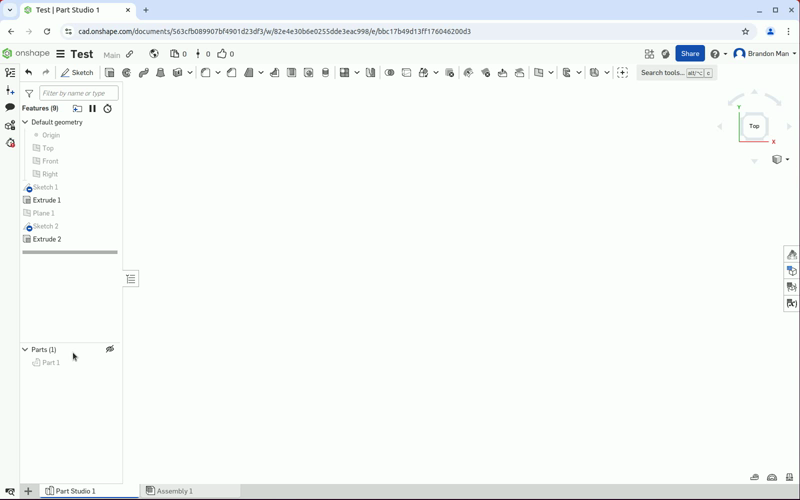
key_up(shift)
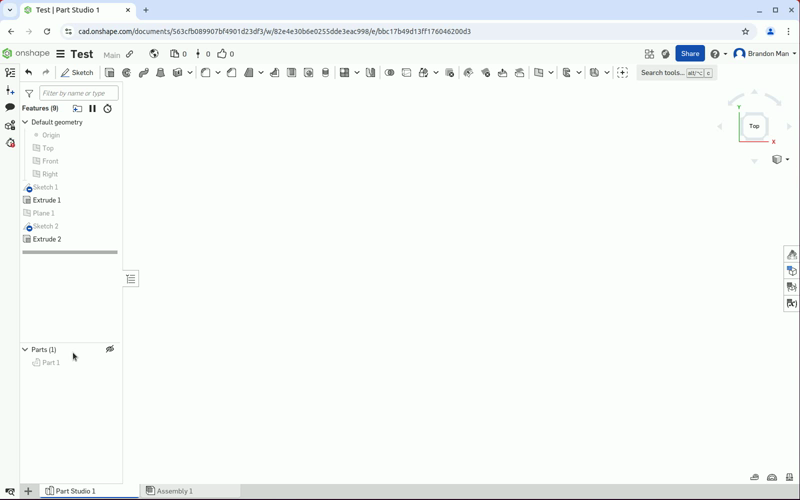
mouse_move(73, 352)
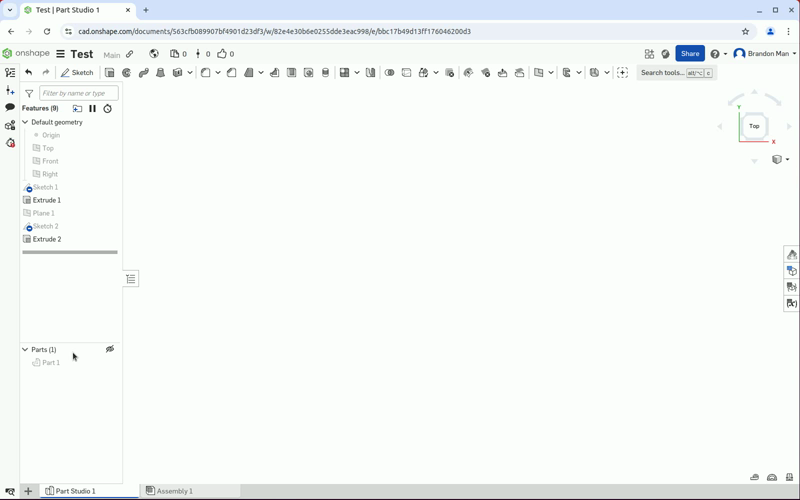
key(shift+y)
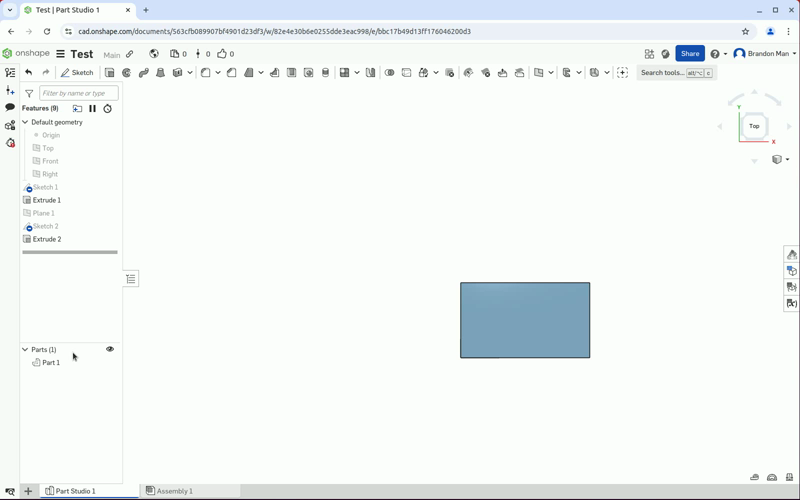
mouse_move(541, 75)
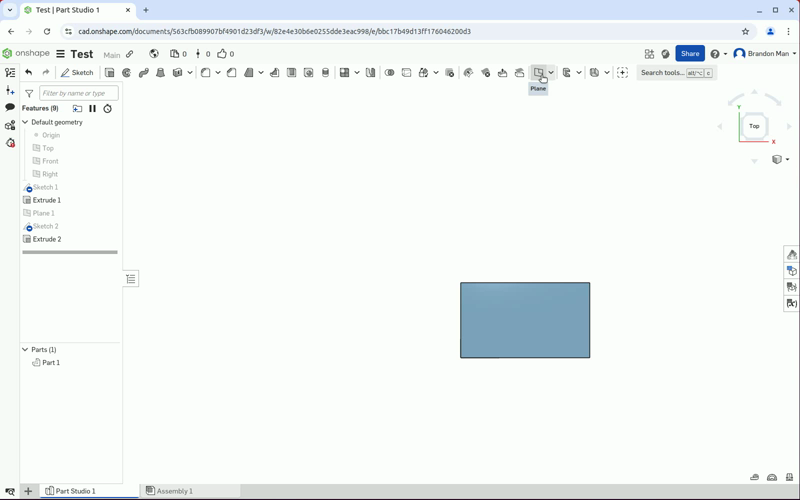
click(541, 75)
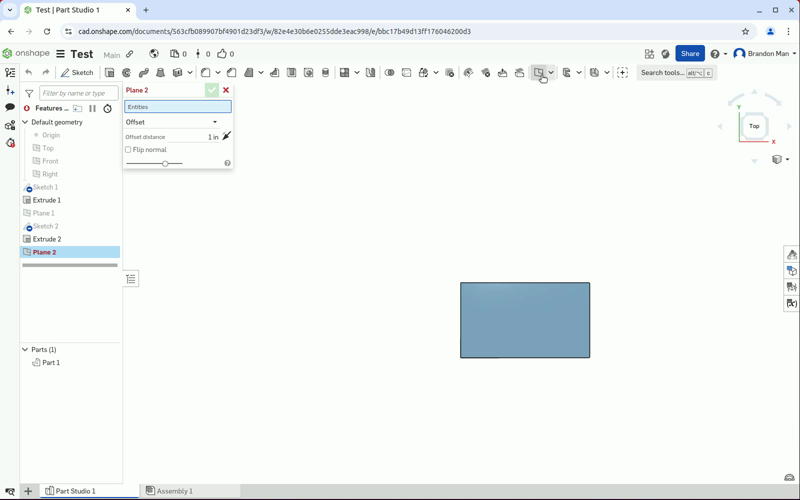
mouse_move(73, 150)
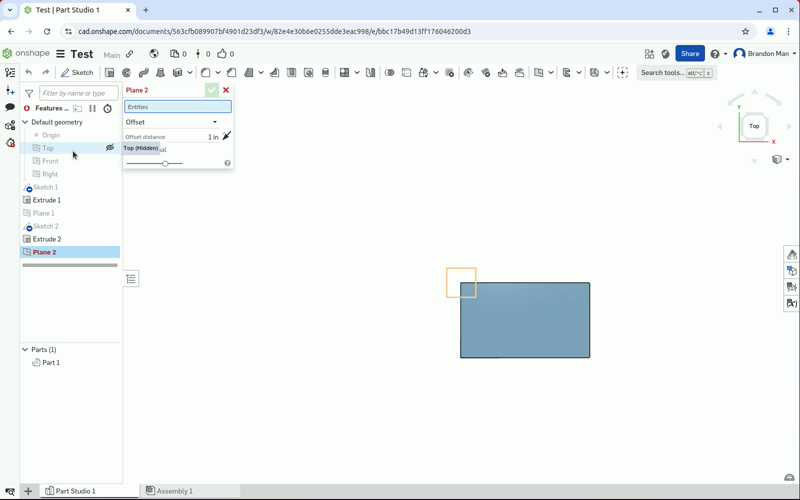
click(73, 150)
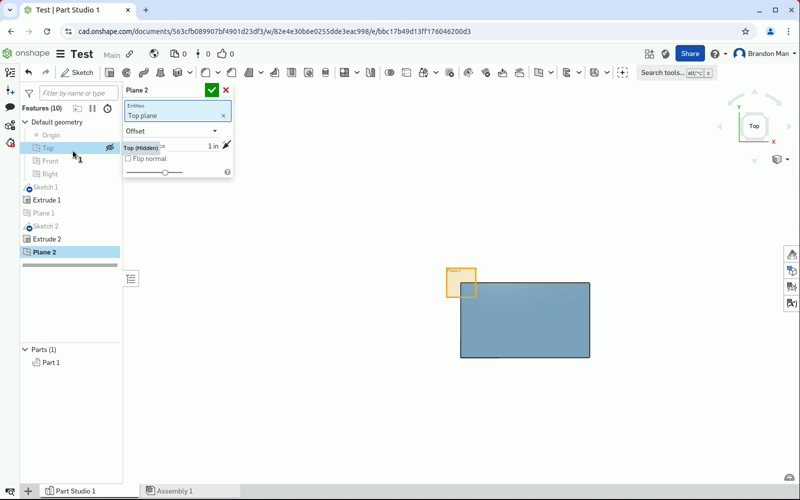
key(tab, 2)
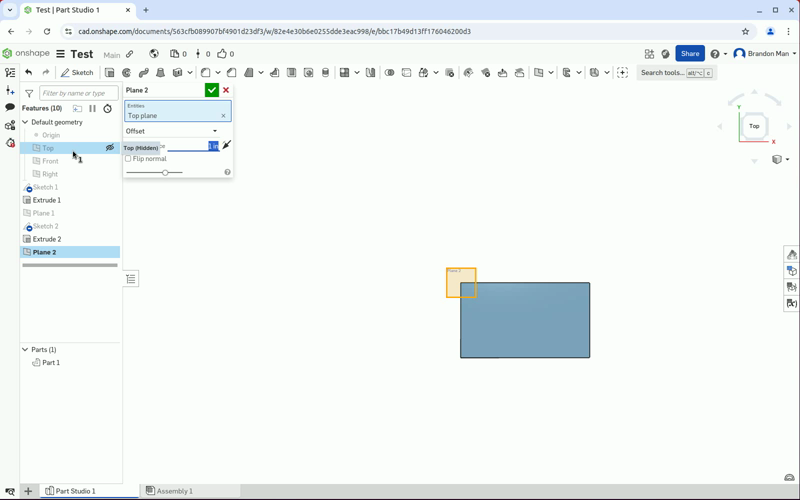
text(15.405)
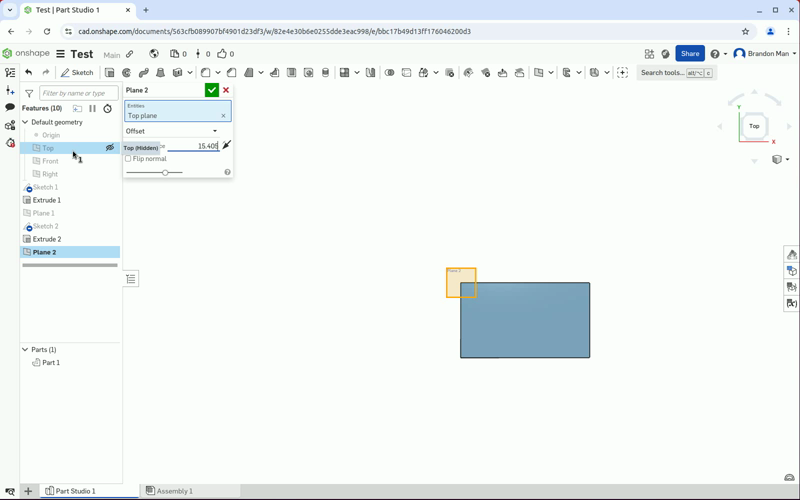
key(enter, 2)
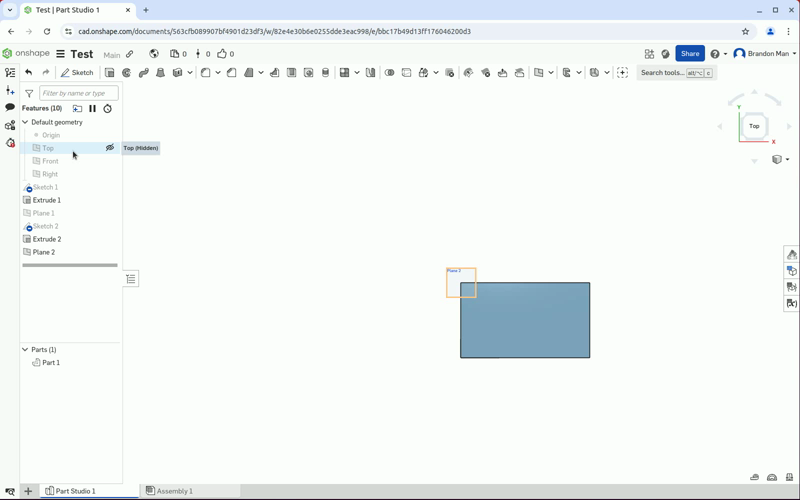
key(shift+s)
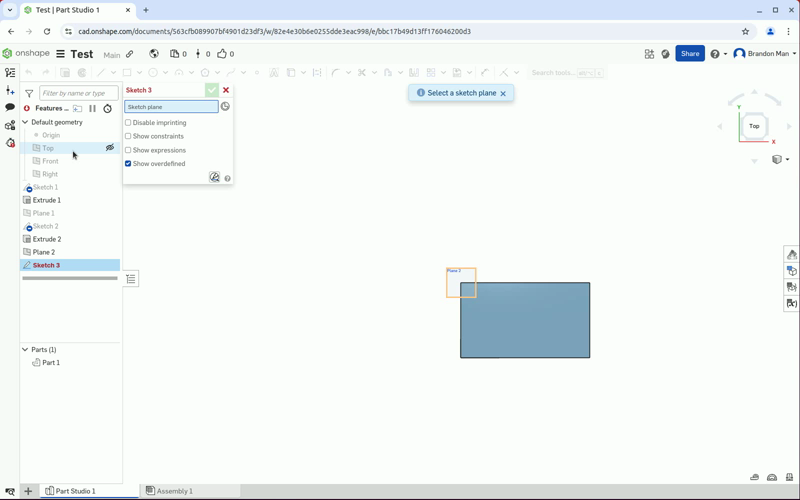
mouse_move(73, 254)
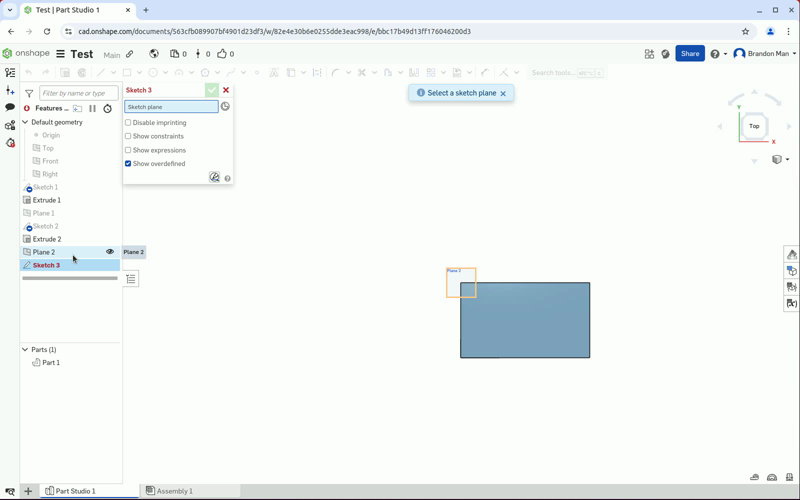
click(73, 254)
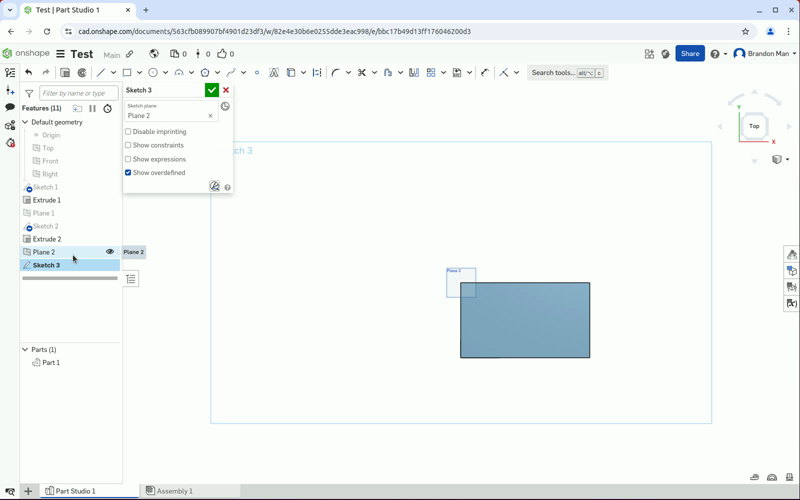
mouse_move(73, 352)
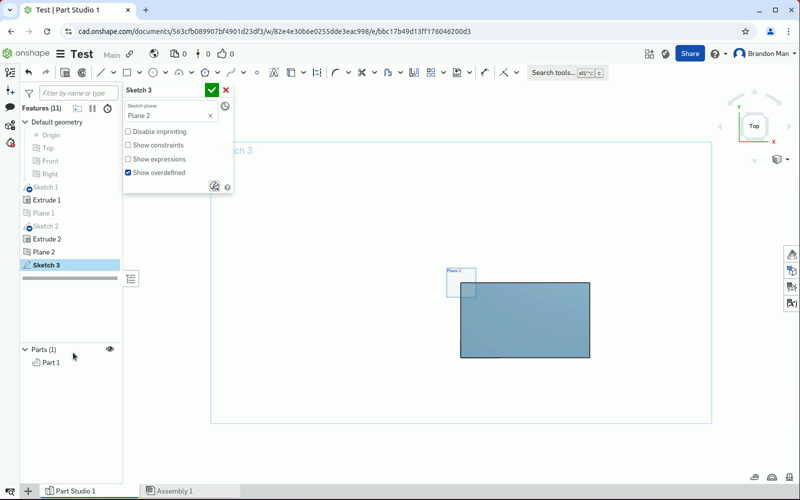
key(y)
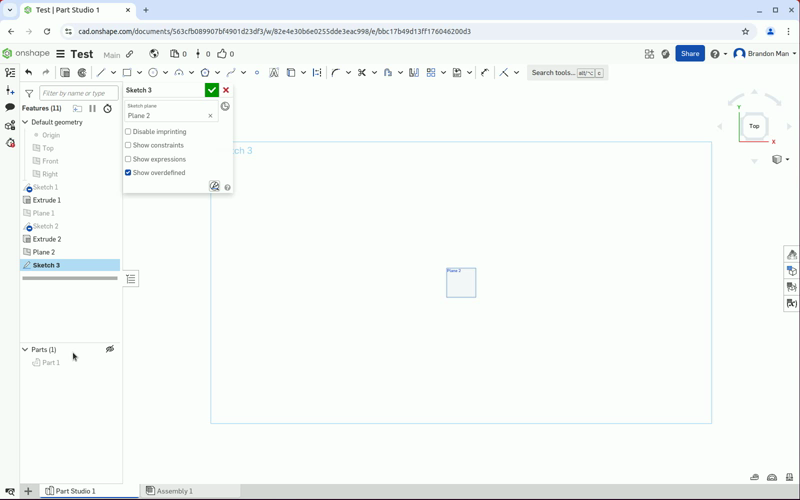
key(l)
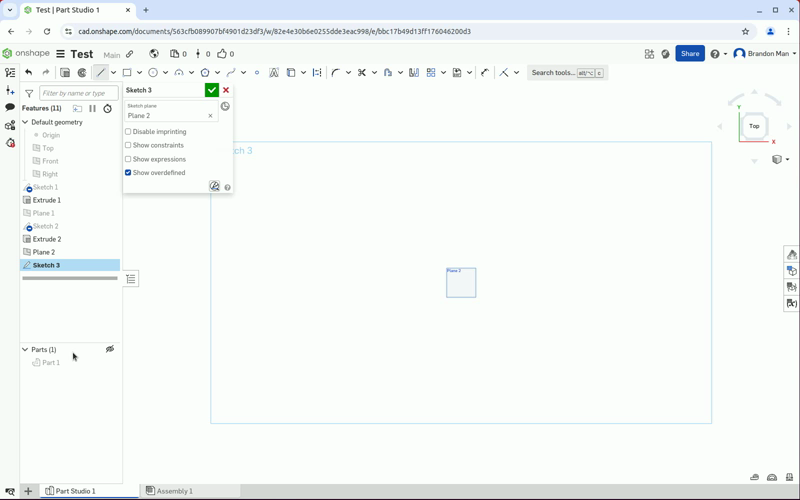
key_down(shift)
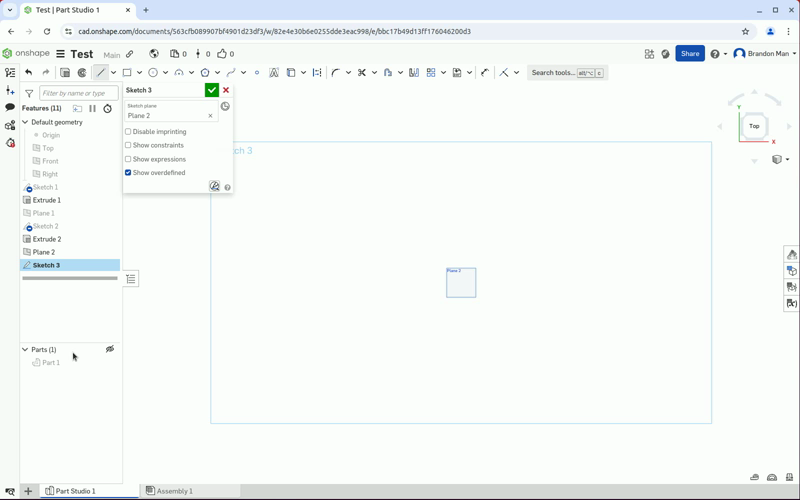
mouse_move(498, 357)
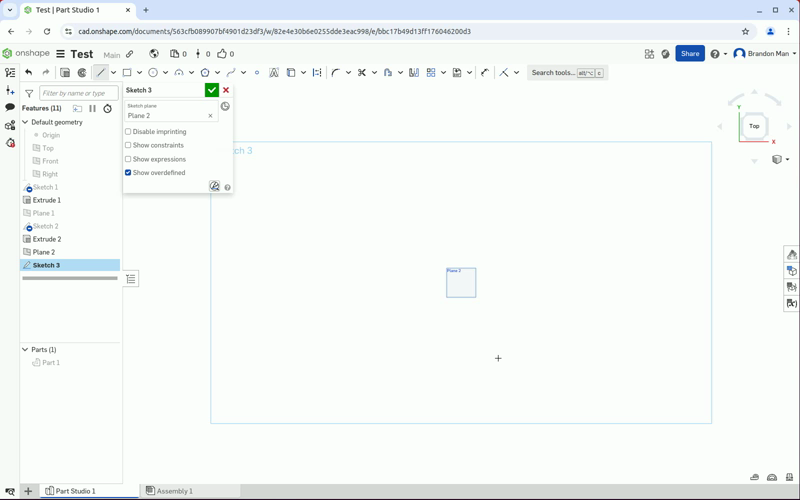
click(498, 357)
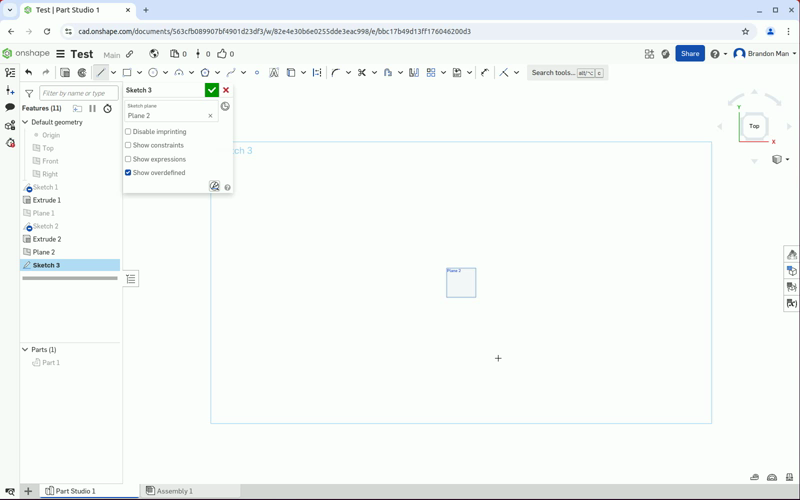
key_up(shift)
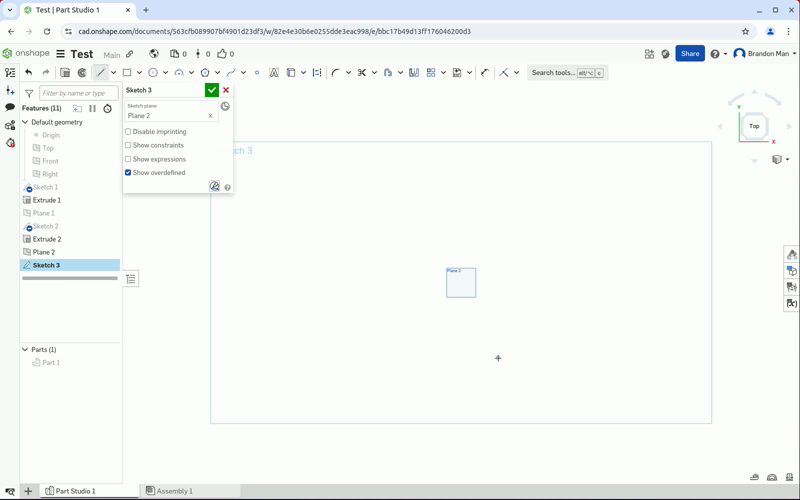
key_down(shift)
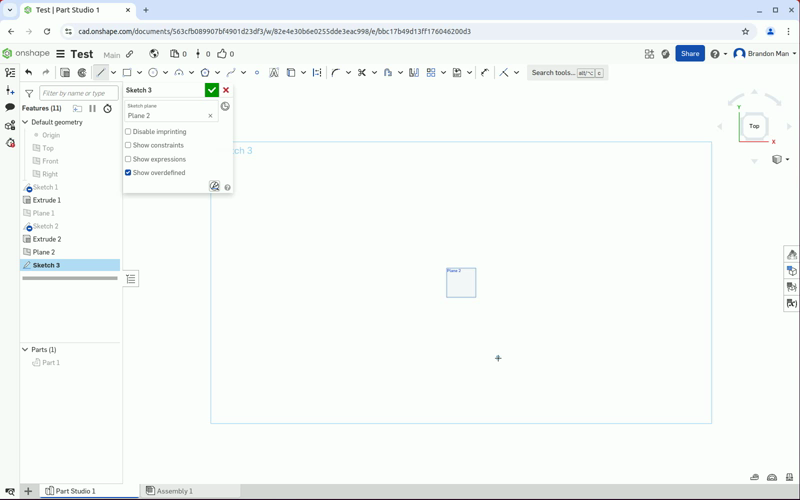
mouse_move(589, 357)
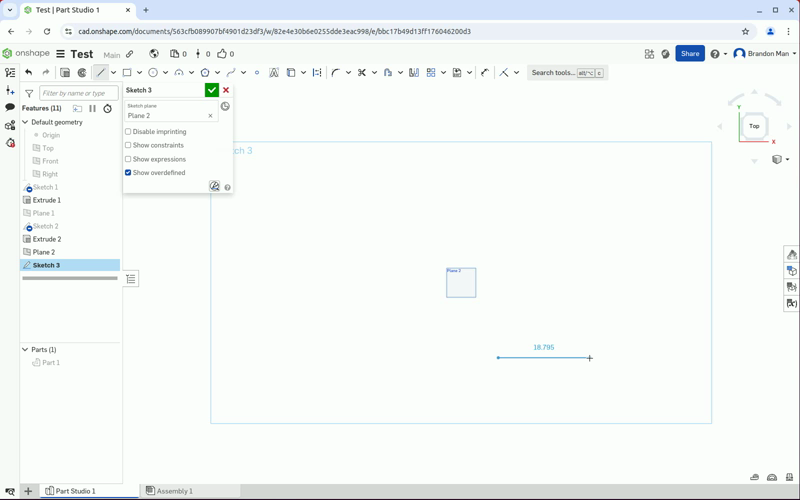
click(589, 357)
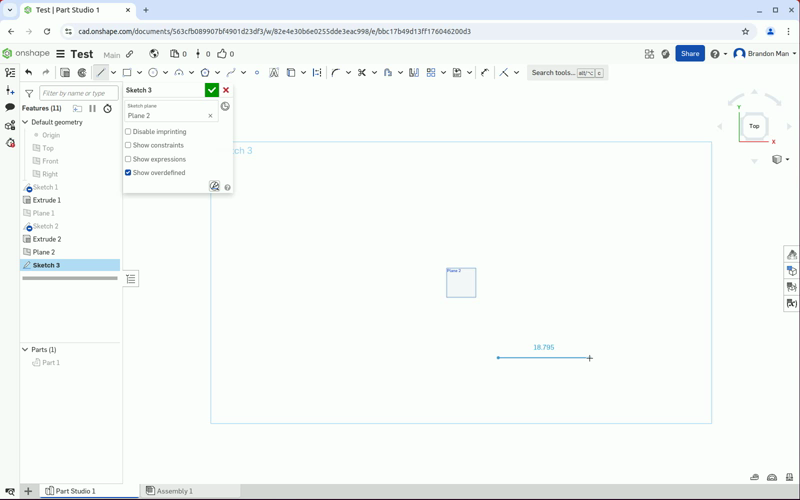
key_up(shift)
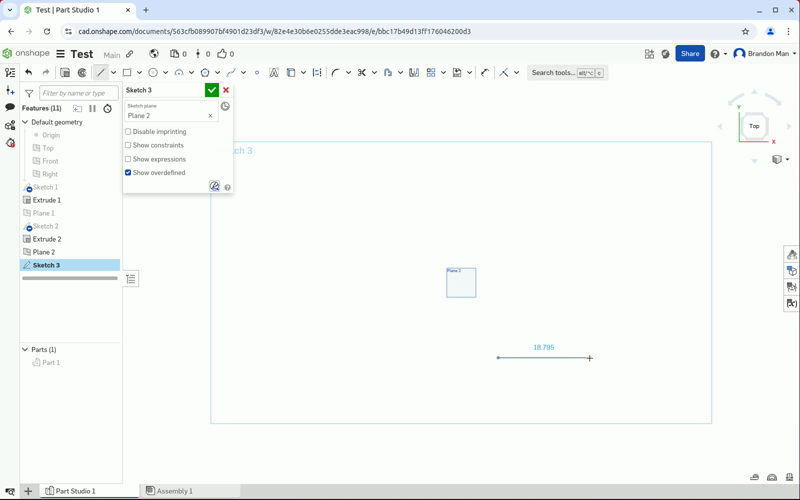
key_down(shift)
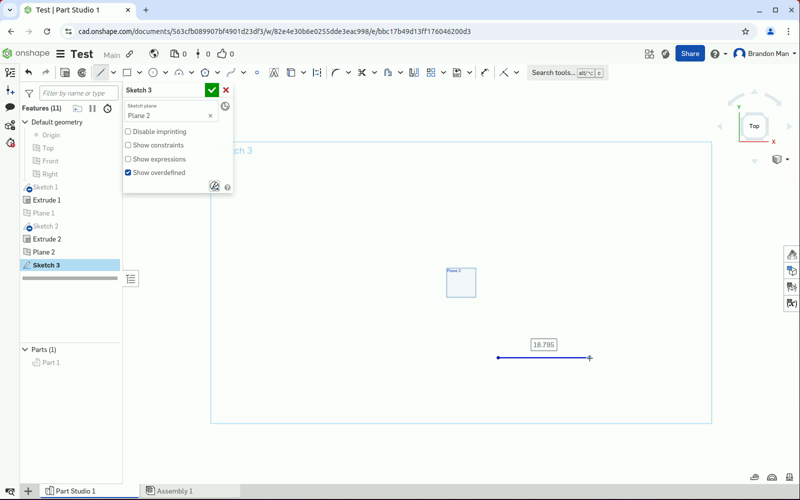
mouse_move(589, 357)
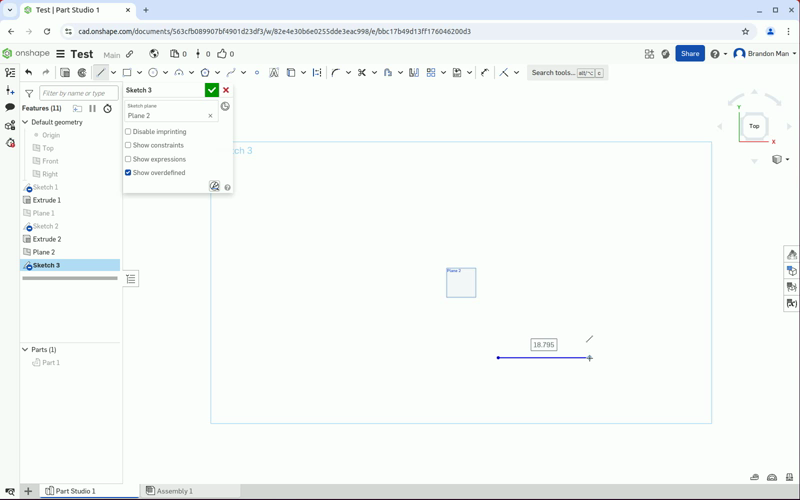
mouse_move(589, 320)
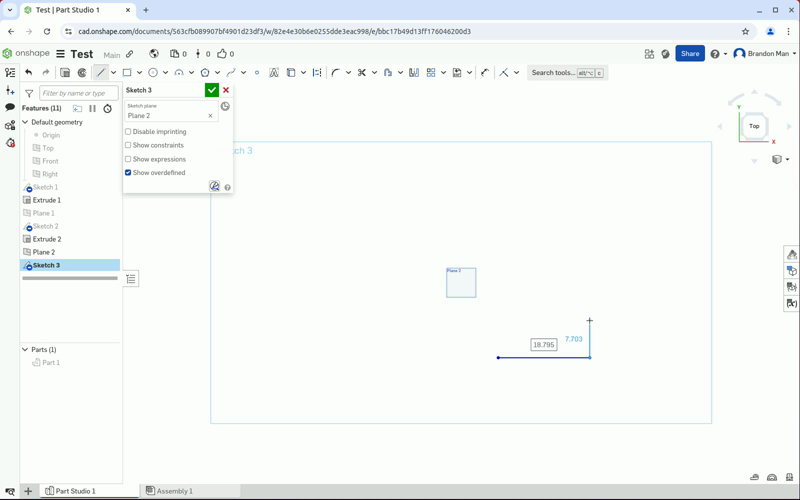
click(589, 320)
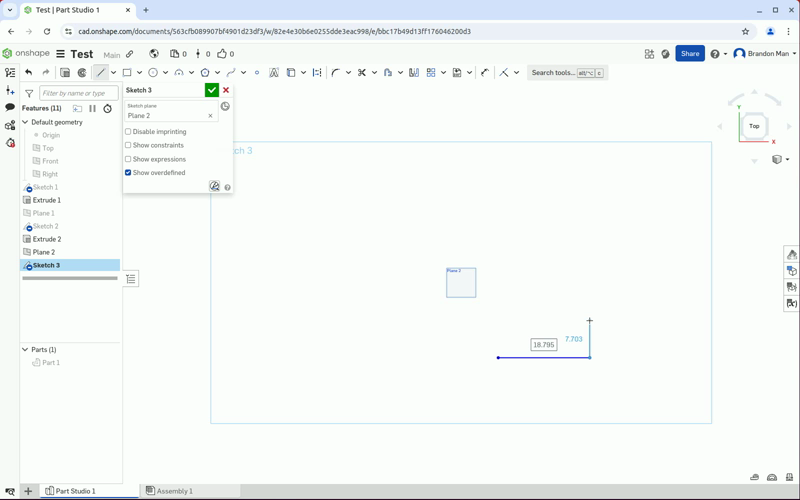
key_up(shift)
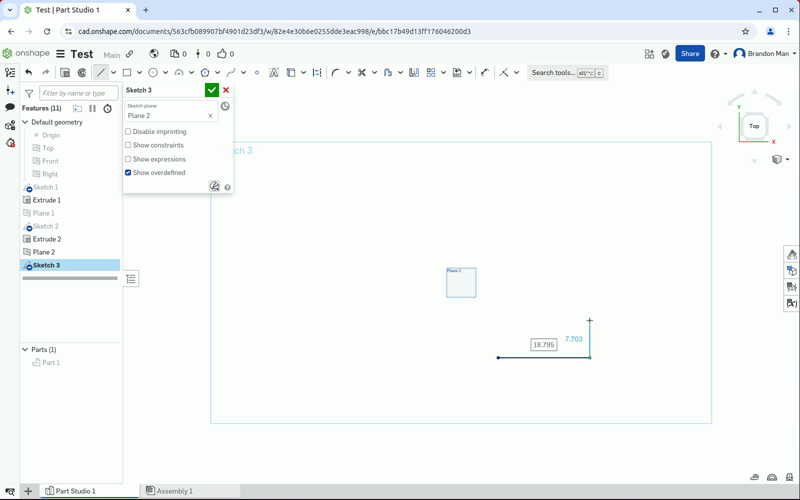
key_down(shift)
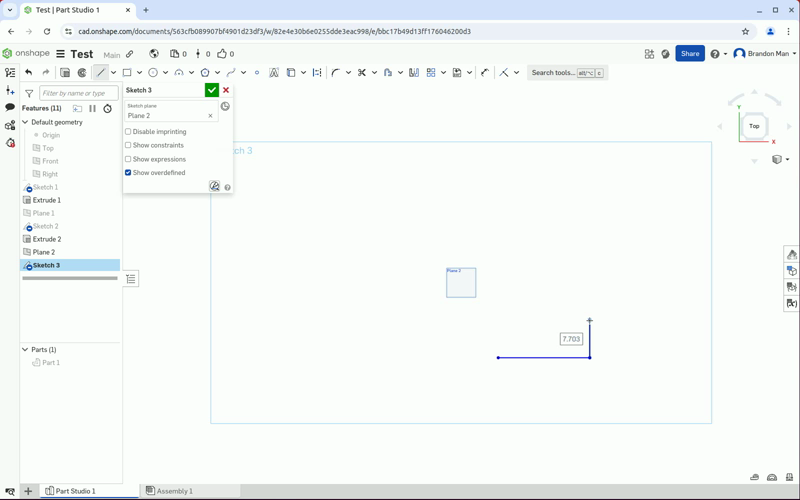
mouse_move(498, 320)
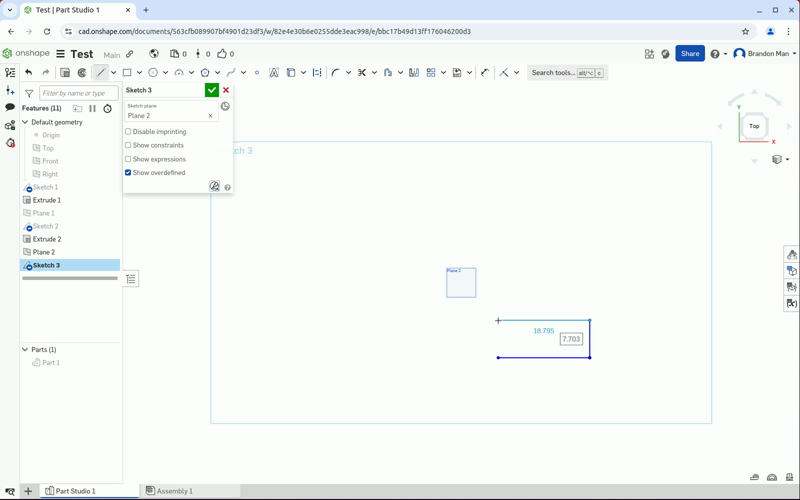
click(498, 320)
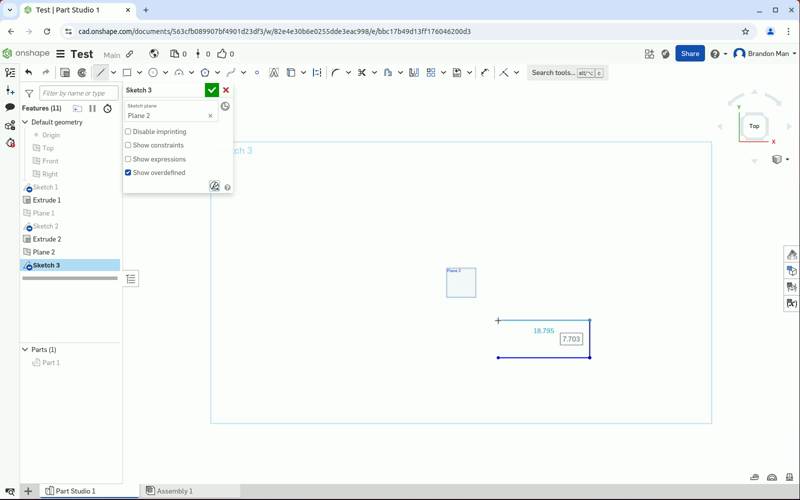
key_up(shift)
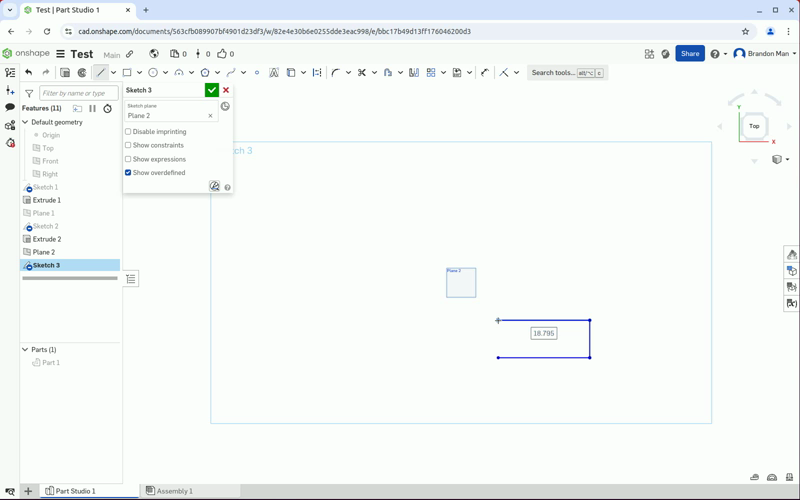
mouse_move(528, 320)
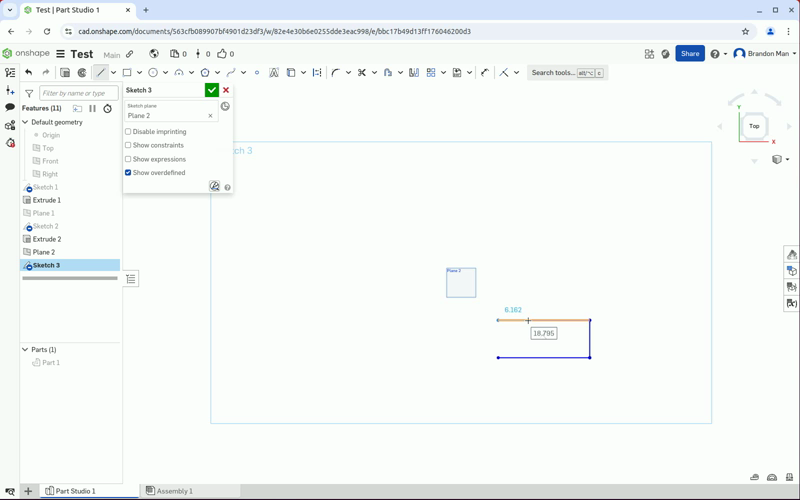
key_down(shift)
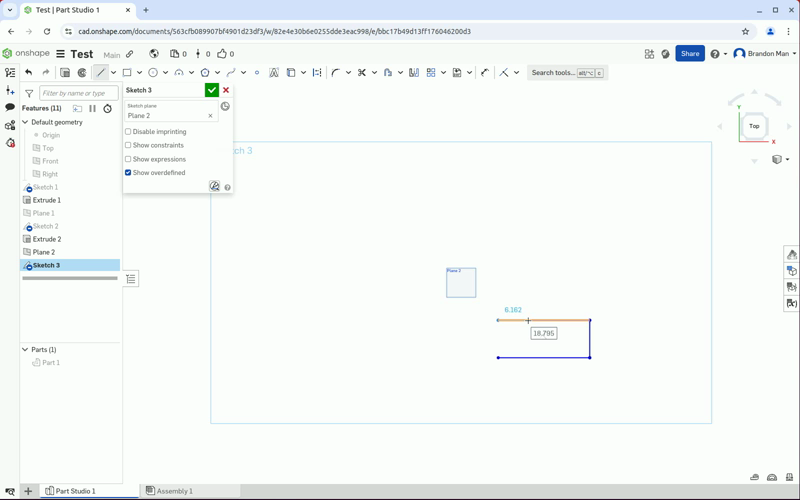
mouse_move(498, 357)
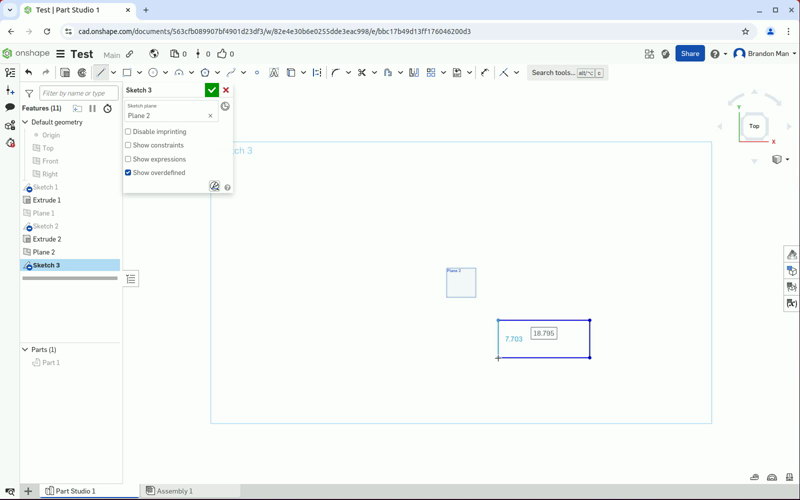
key_up(shift)
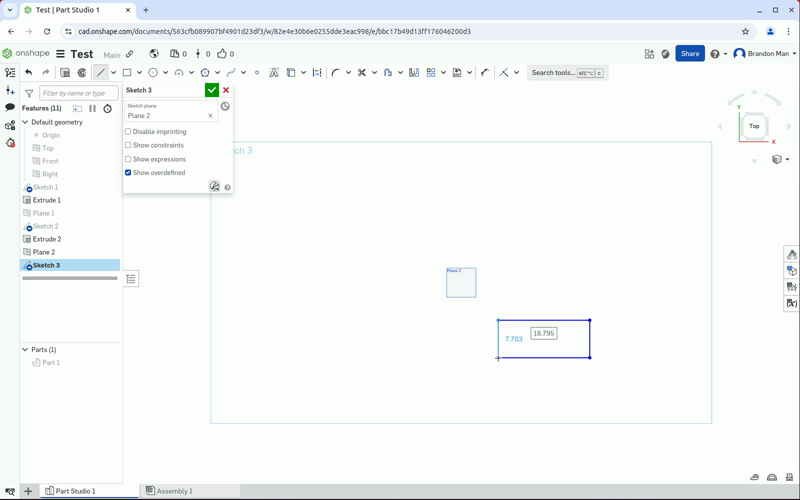
click(498, 357)
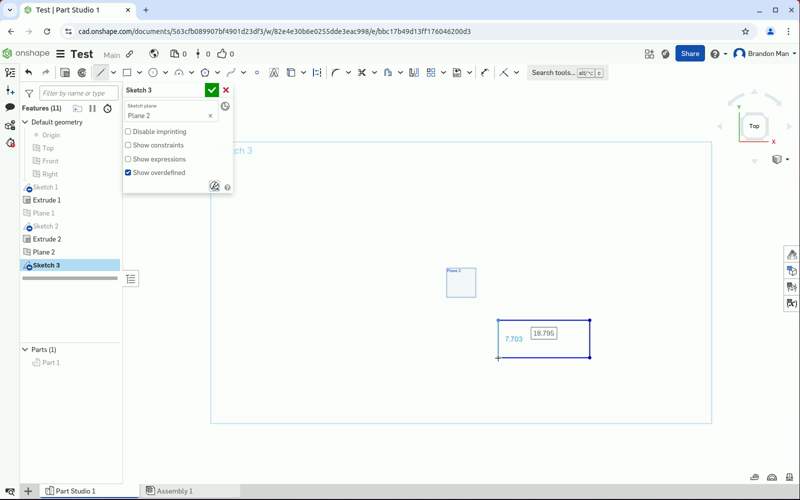
key(esc)
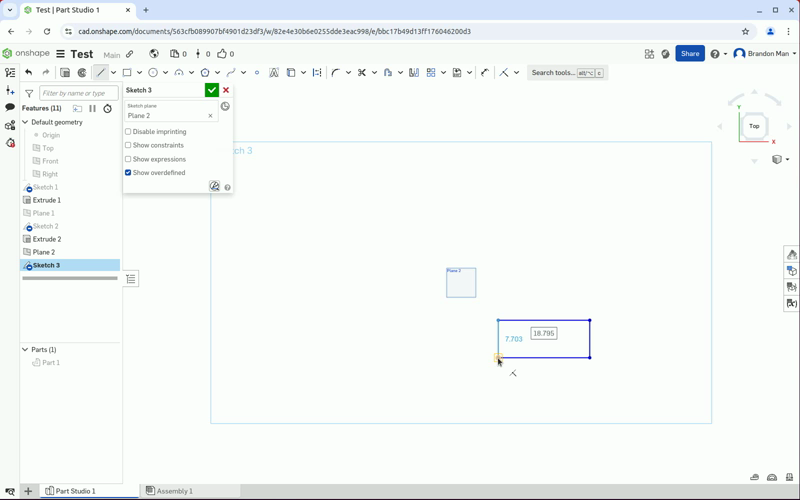
mouse_move(549, 351)
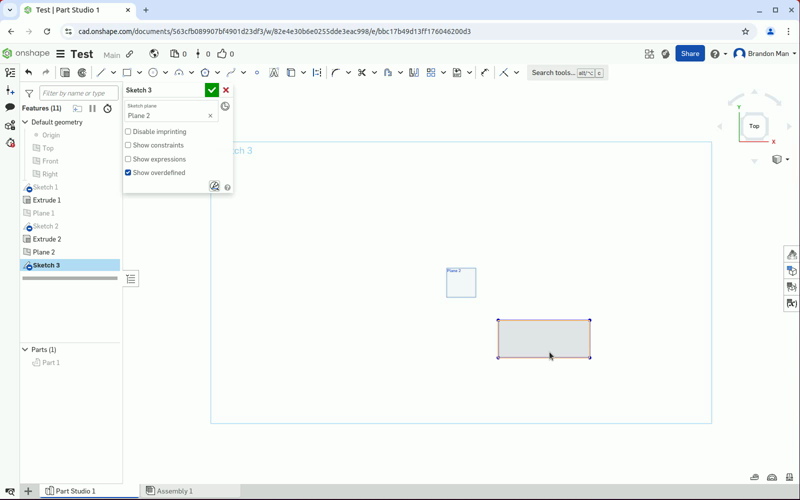
click(549, 351)
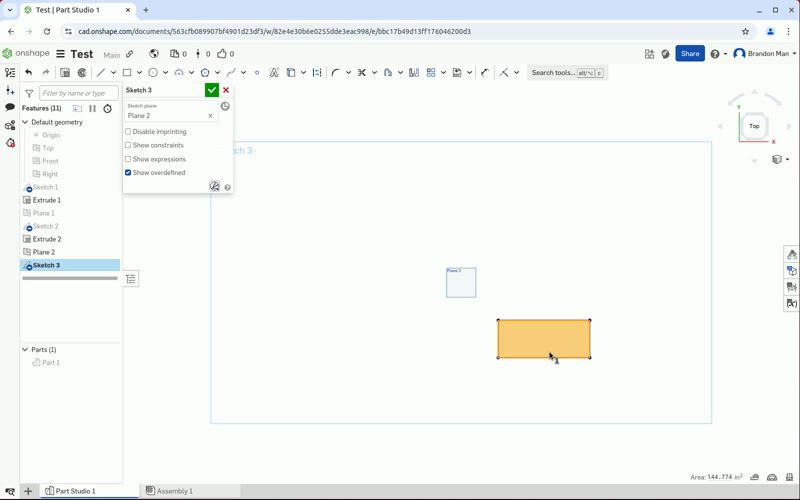
mouse_move(73, 352)
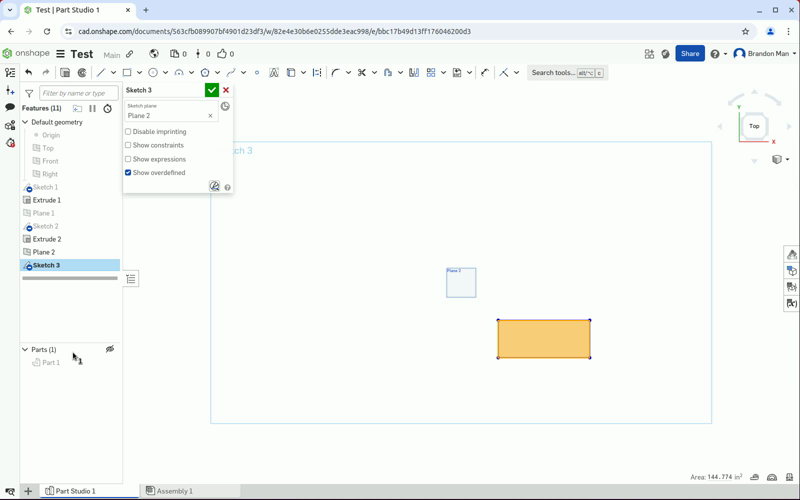
key(shift+y)
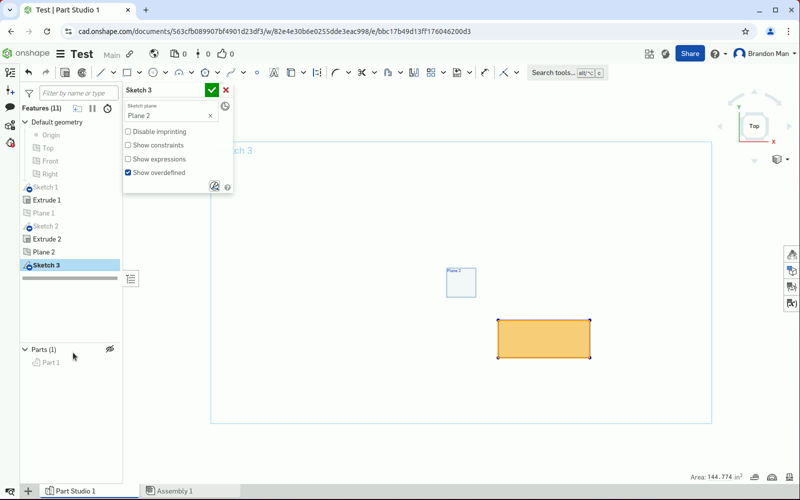
key(shift+e)
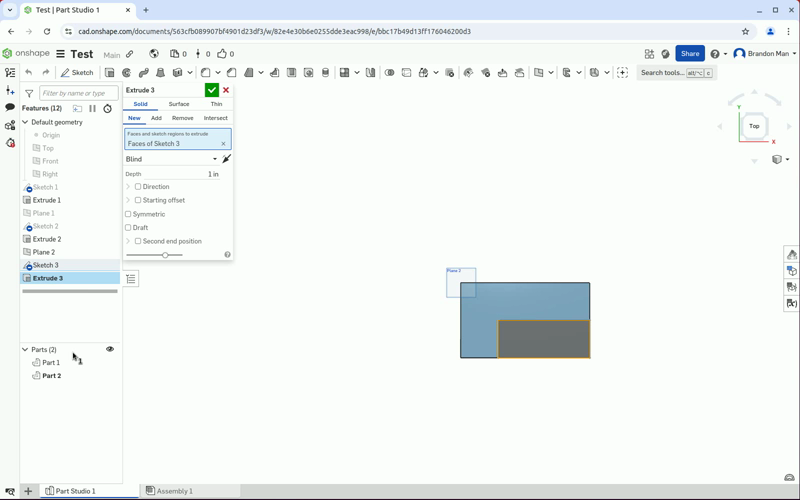
mouse_move(143, 106)
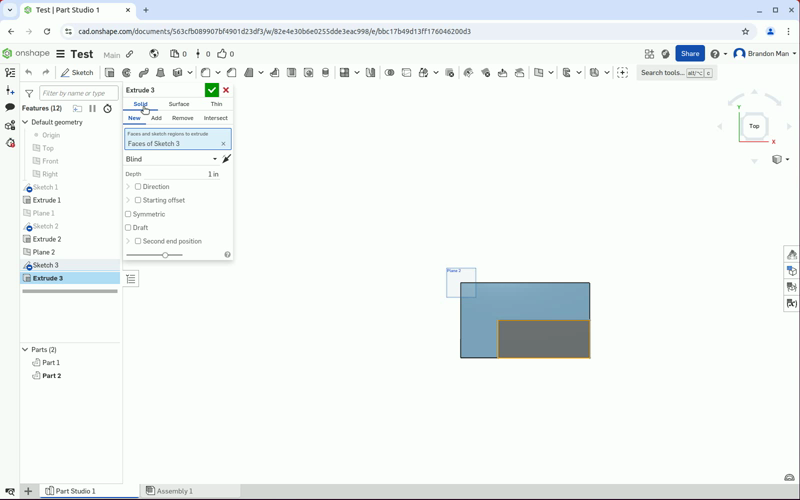
click(143, 106)
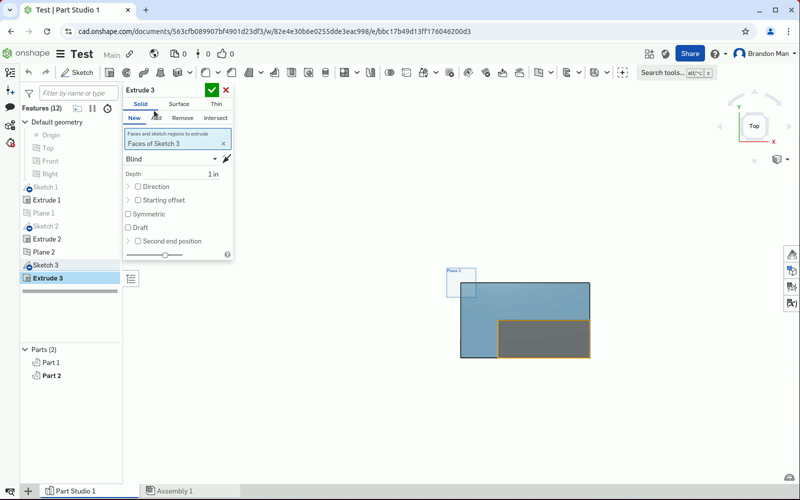
mouse_move(186, 120)
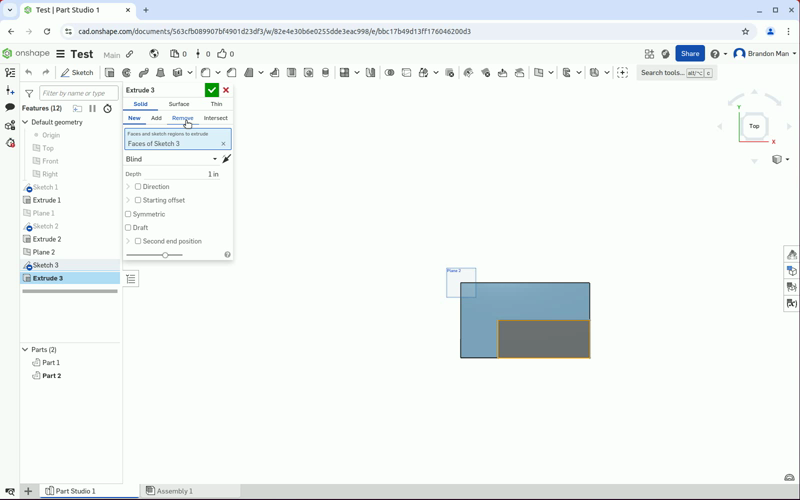
click(186, 120)
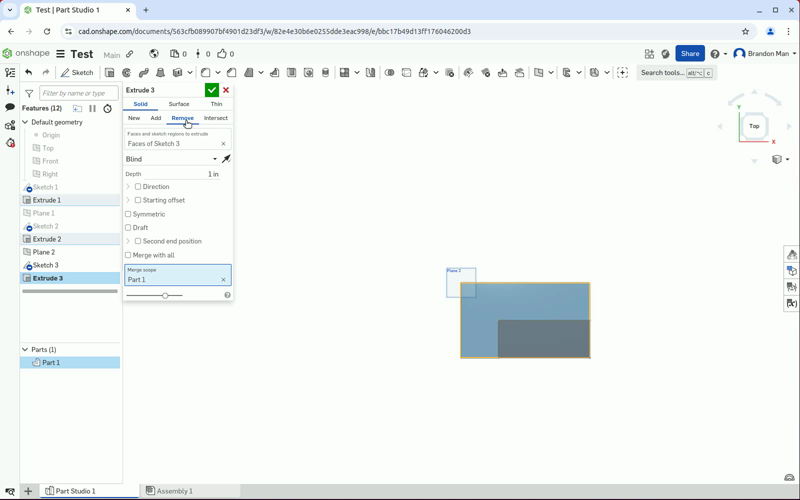
key(tab, 4)
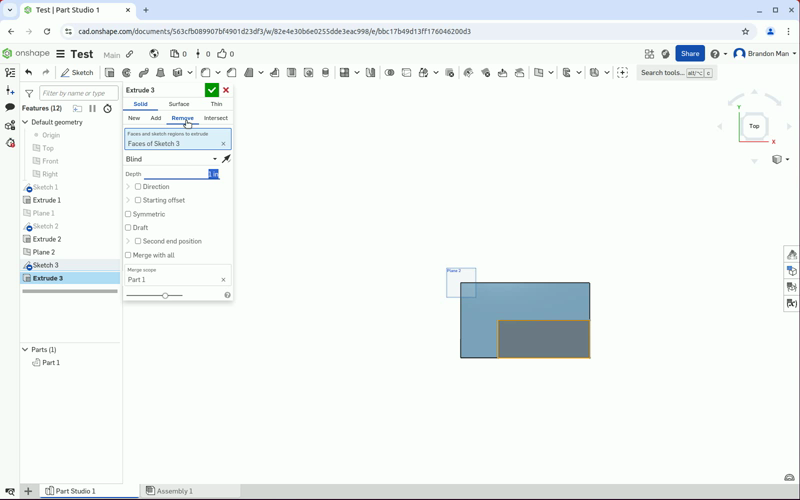
text(15.405)
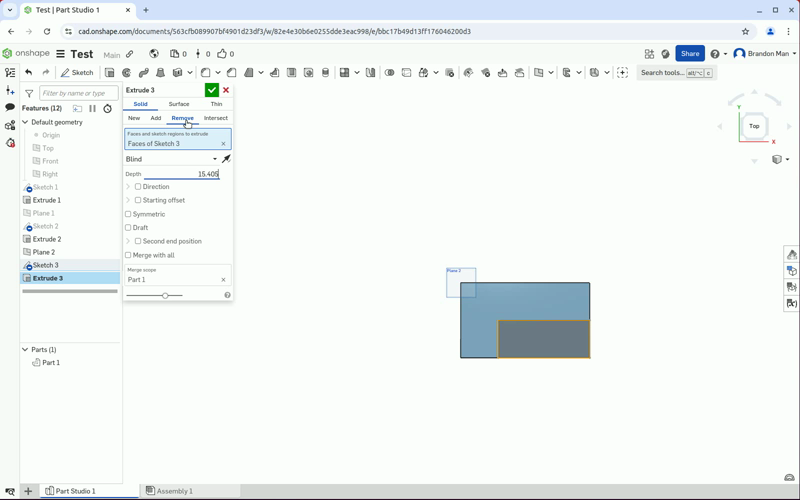
key(tab, 6)
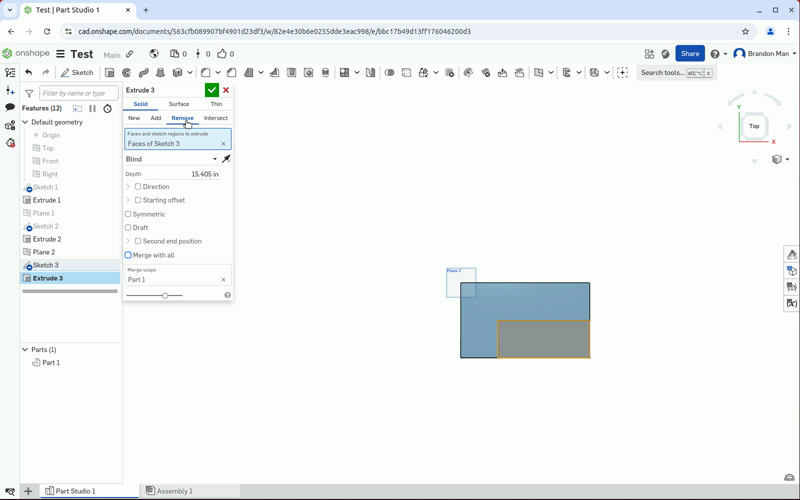
key(space)
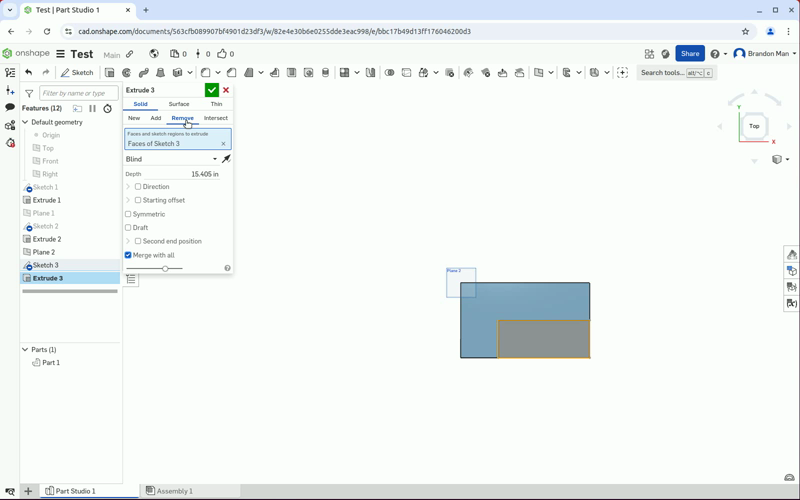
key(enter)
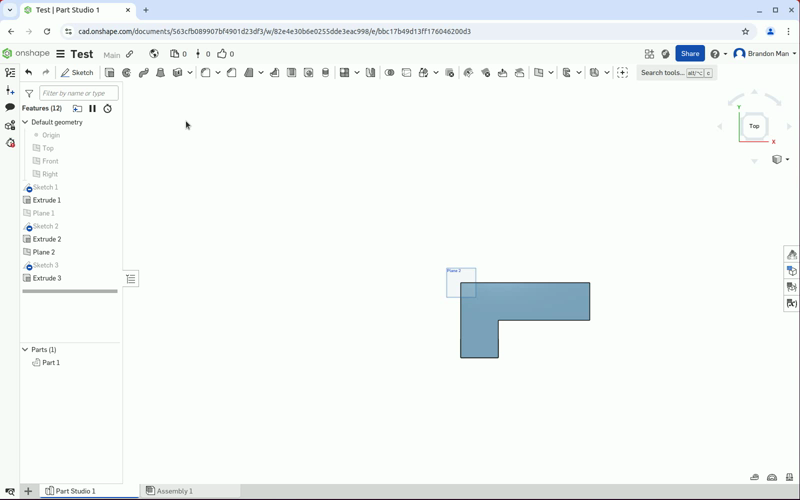
key(shift+h)
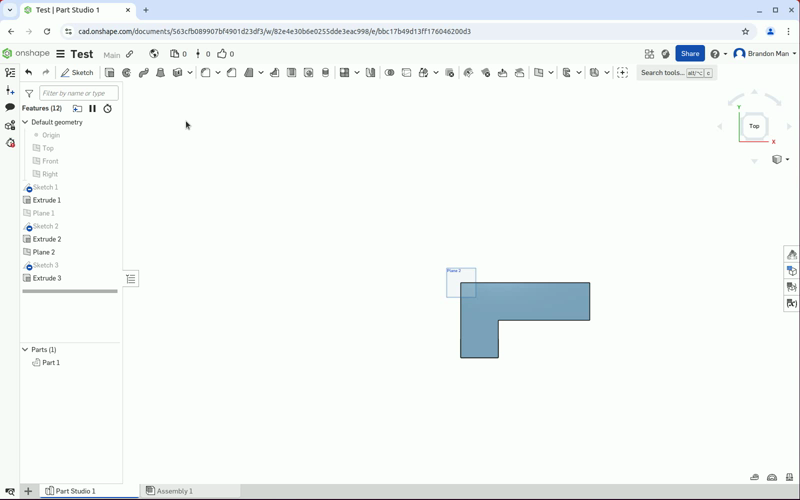
key(shift+h)
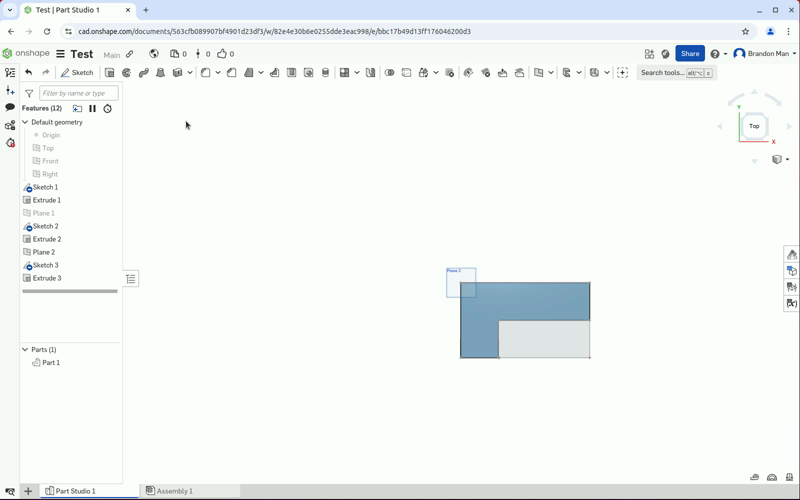
key(shift+7)
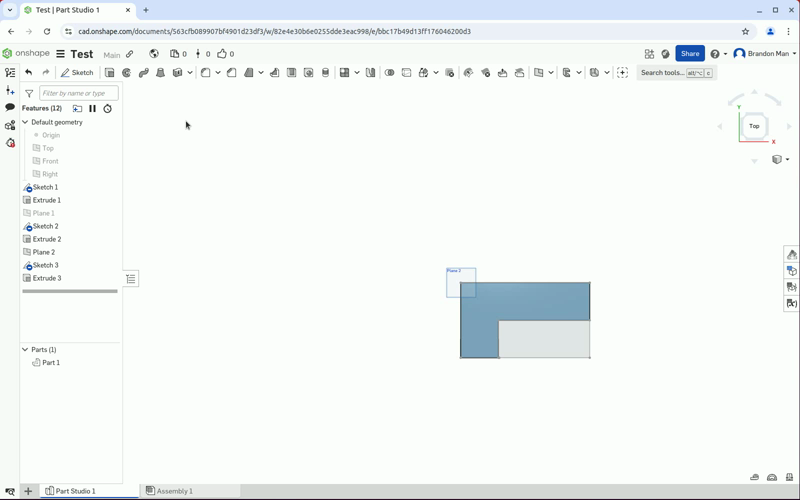
key(up, 3)
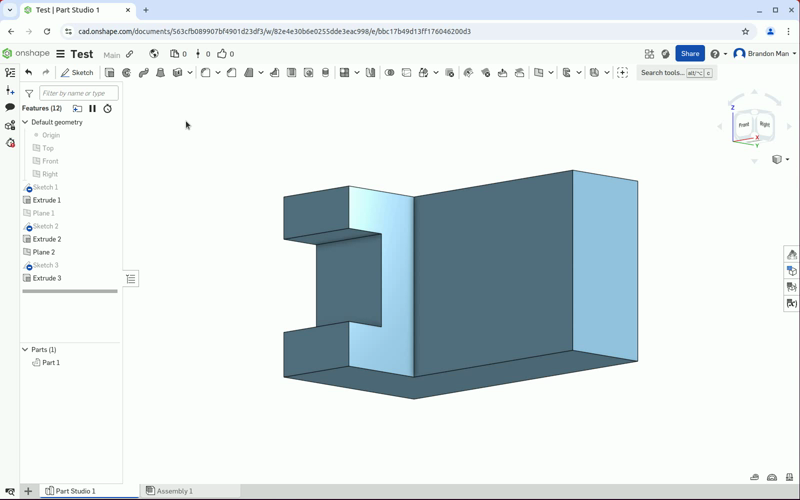
key(left, 3)
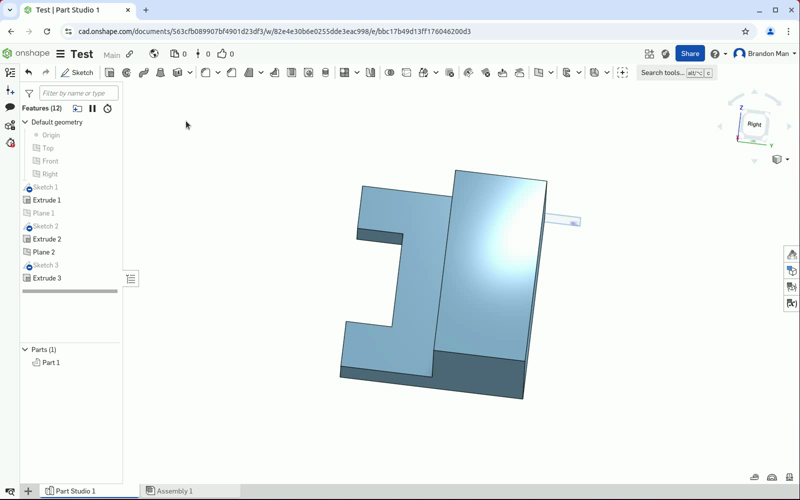
key(right, 3)
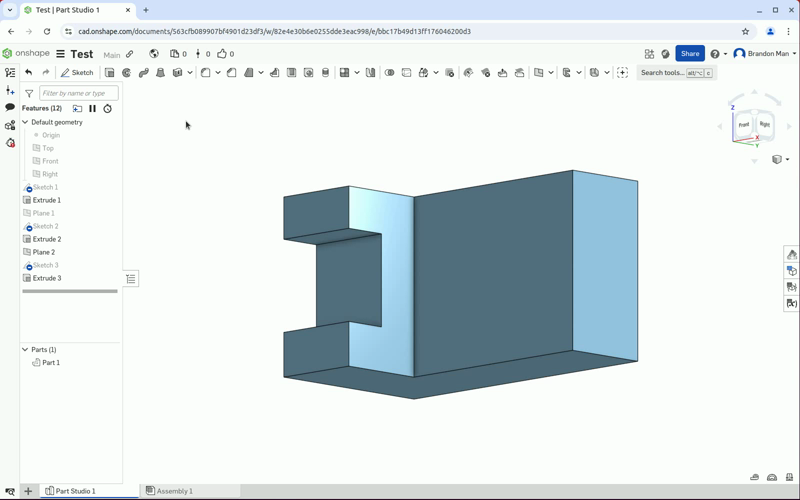
key(down, 3)
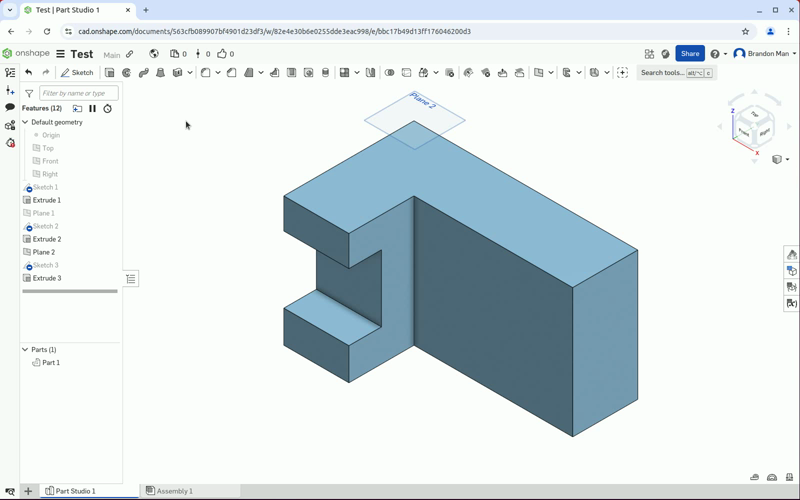
mouse_move(73, 189)
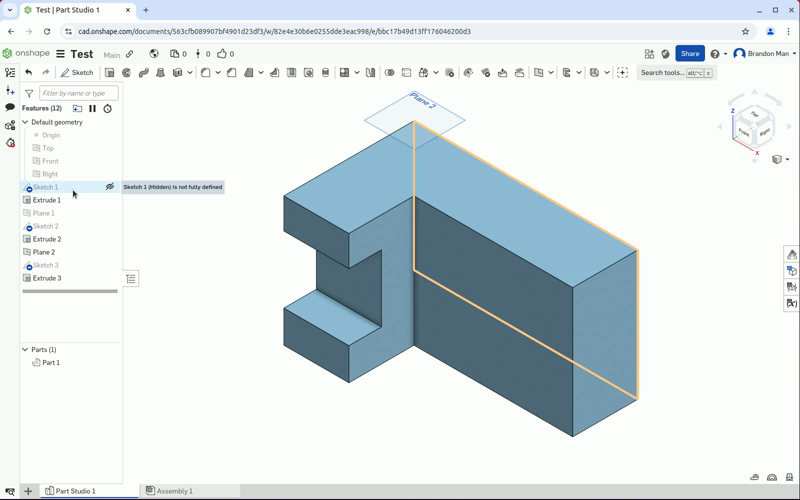
click(73, 189)